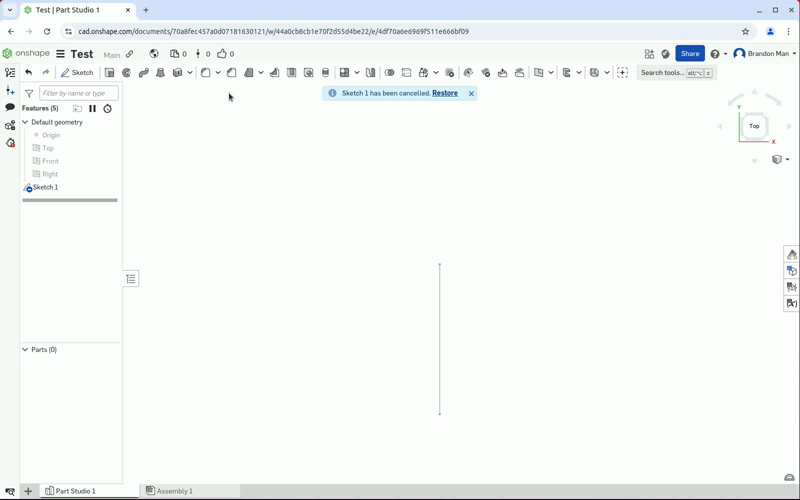
key(shift+h)
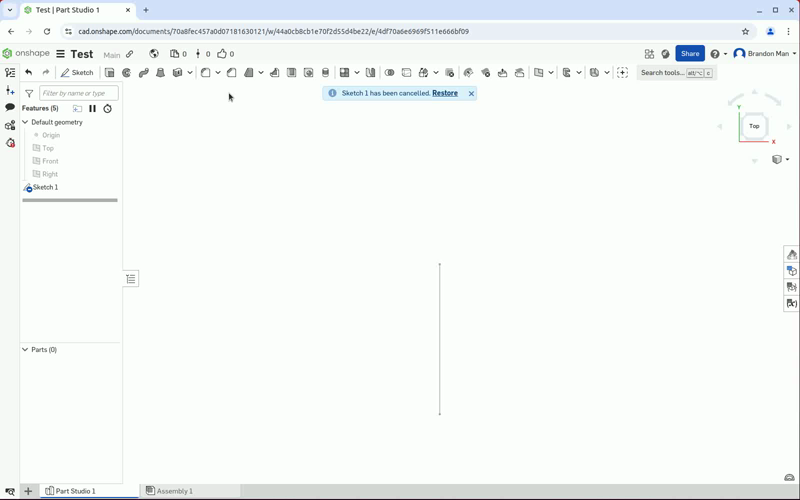
key(shift+s)
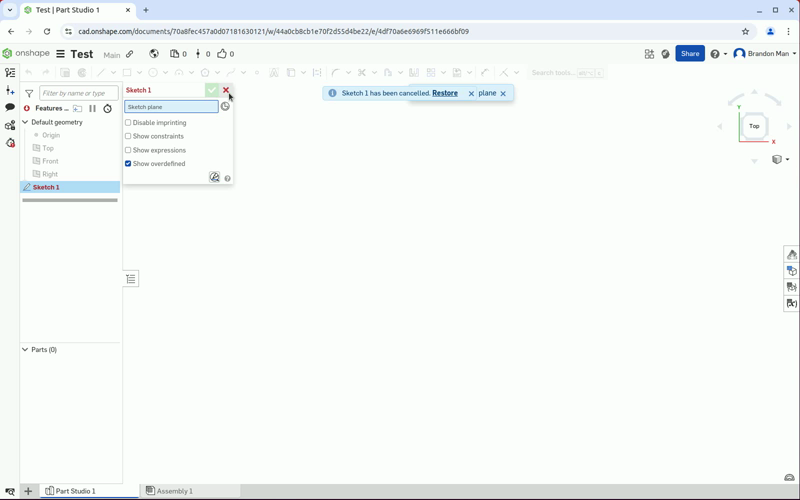
mouse_move(73, 150)
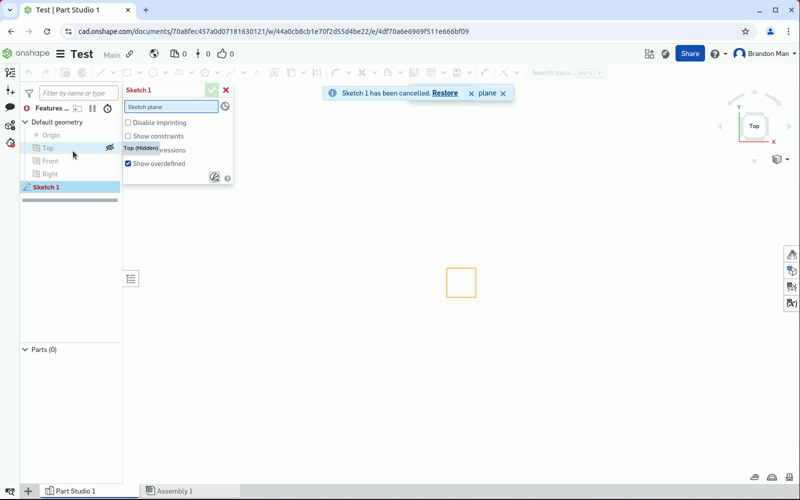
click(73, 150)
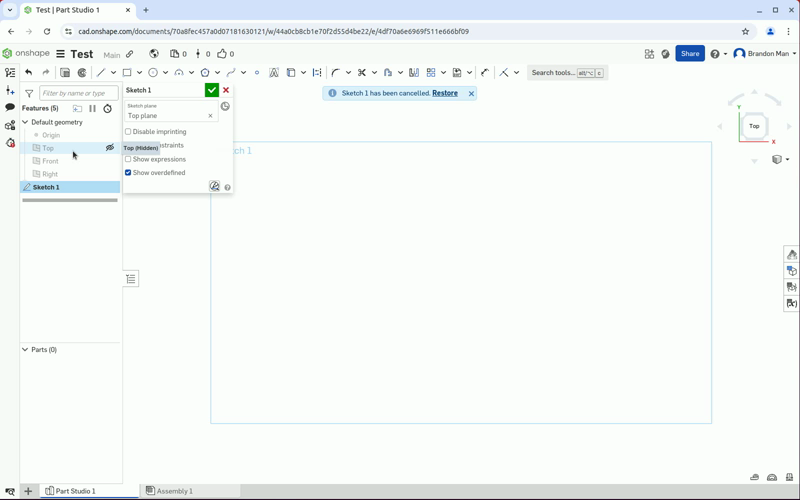
mouse_move(73, 352)
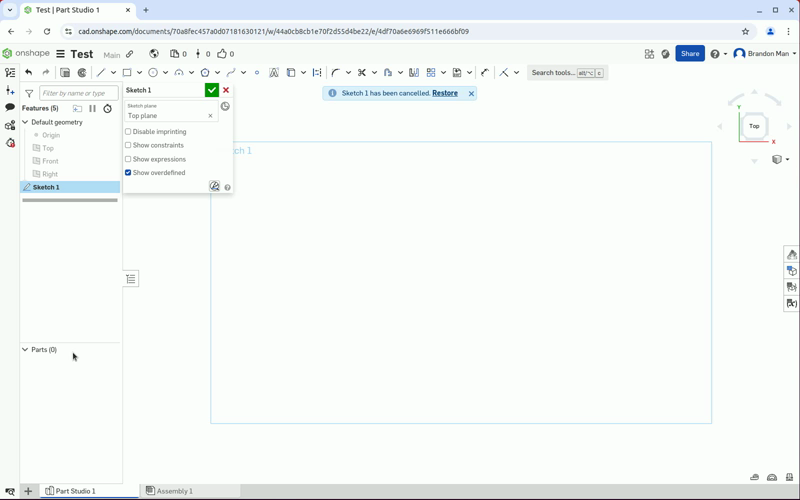
key(y)
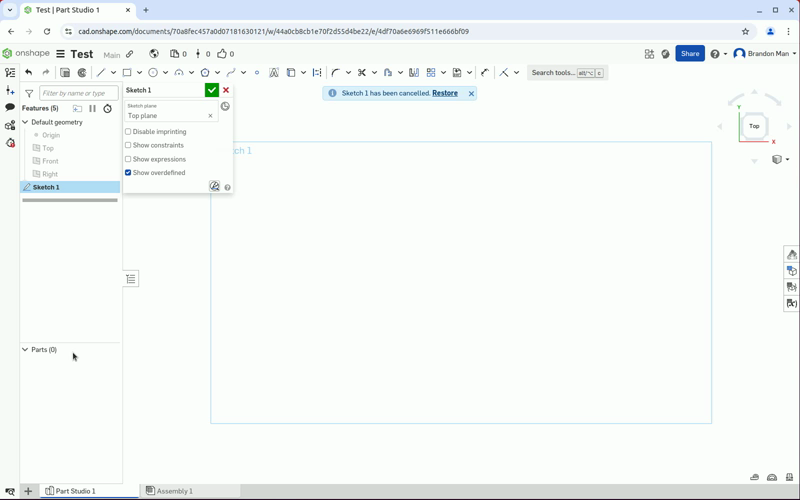
key(a)
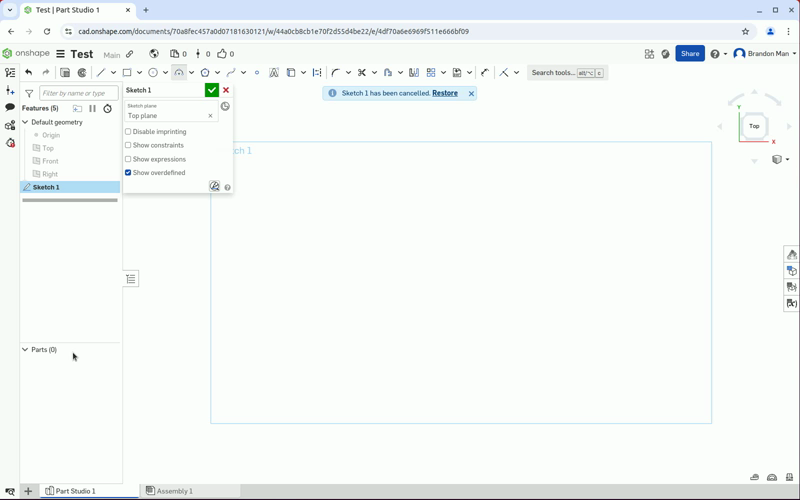
key_down(shift)
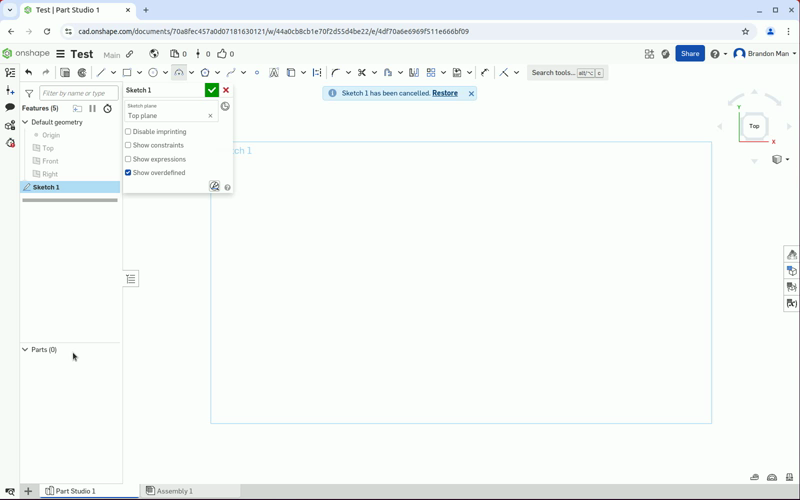
mouse_move(396, 351)
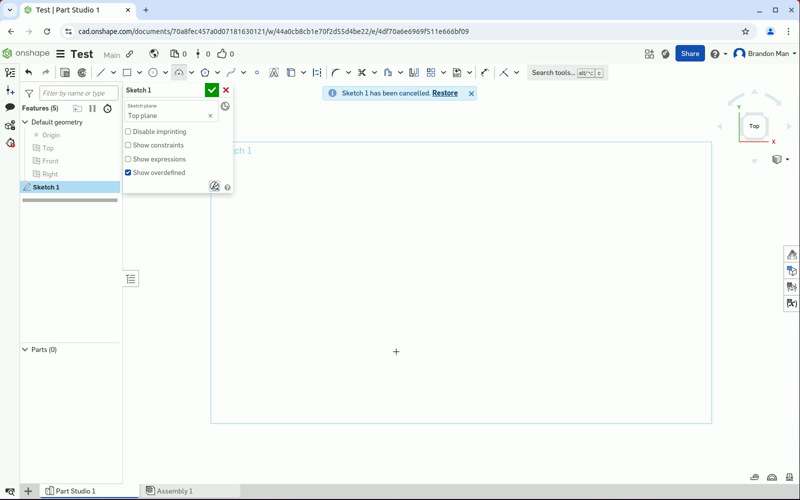
click(396, 351)
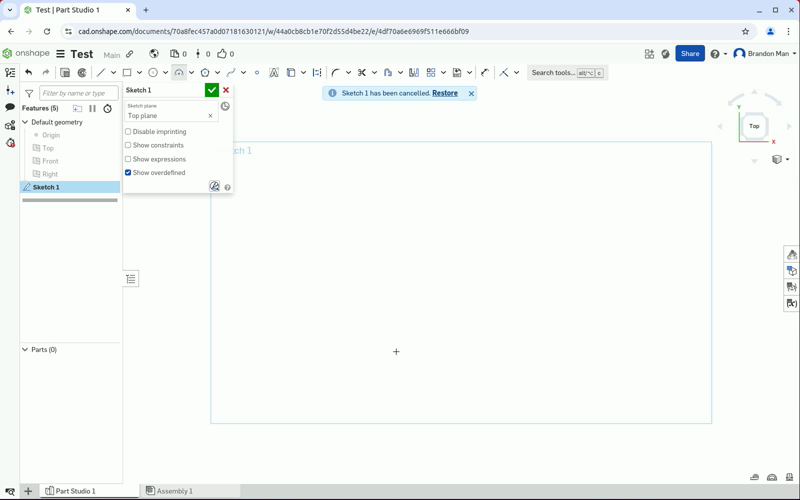
key_up(shift)
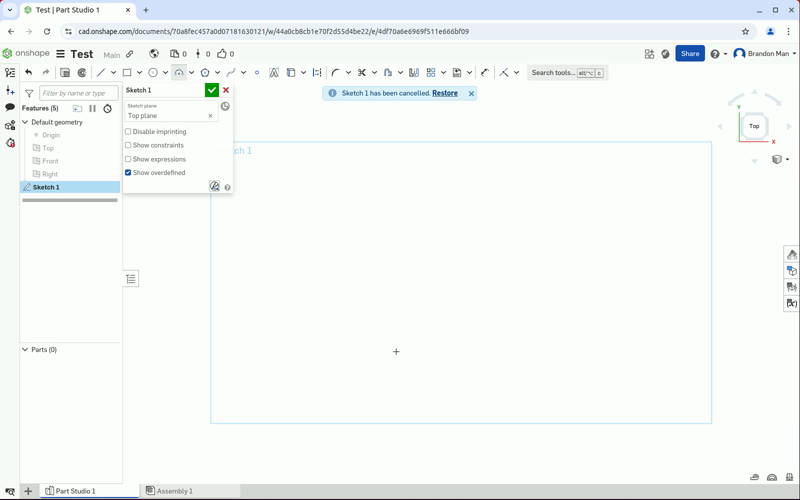
key_down(shift)
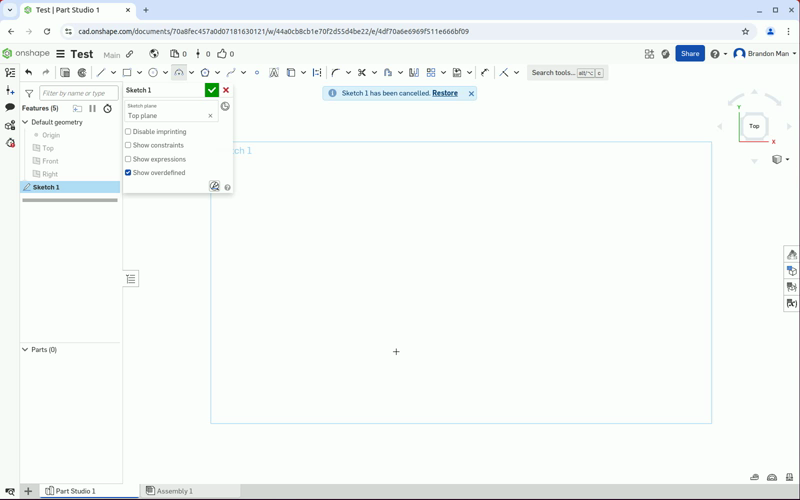
mouse_move(434, 388)
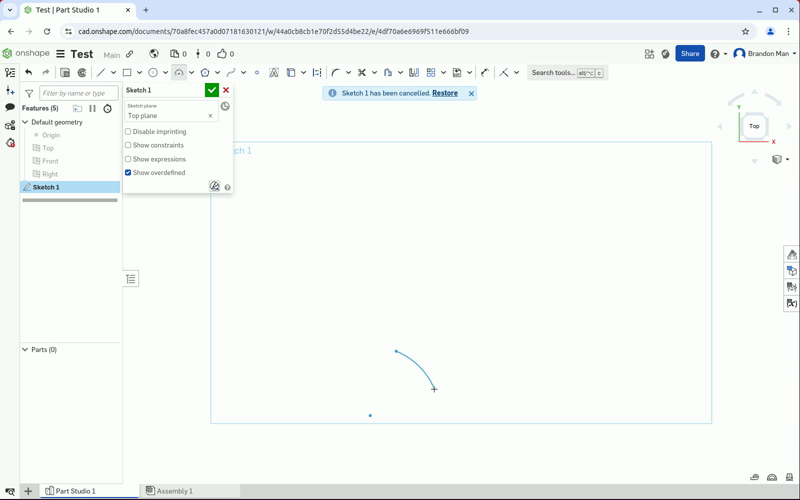
click(434, 388)
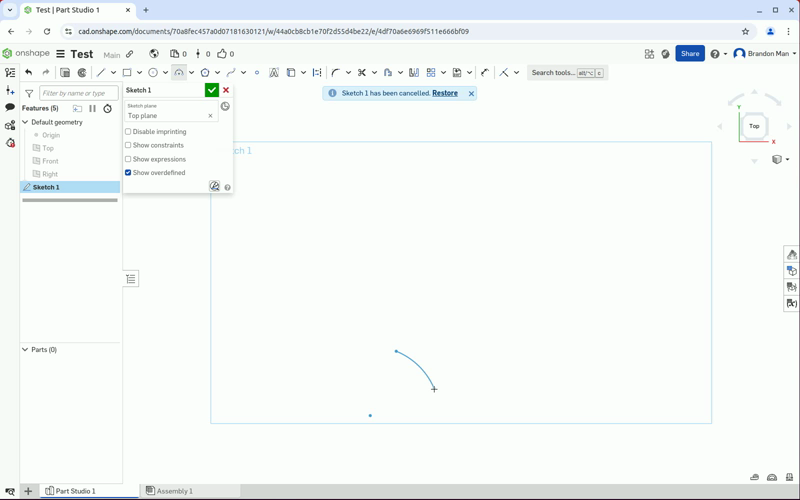
mouse_move(407, 377)
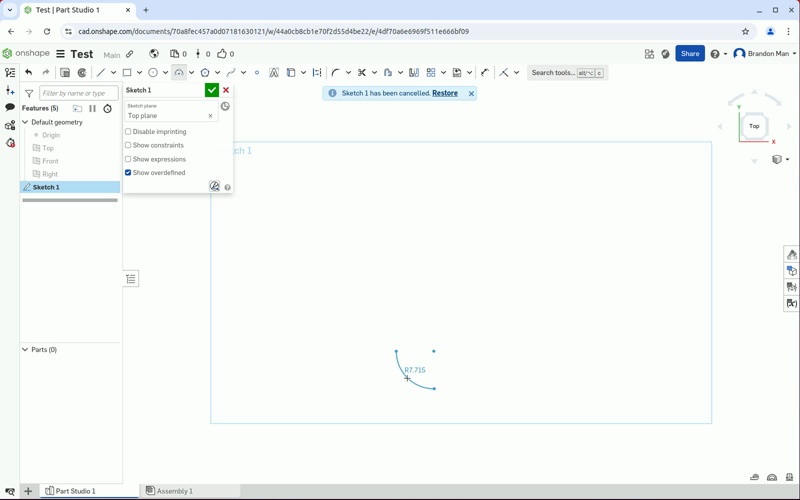
click(407, 377)
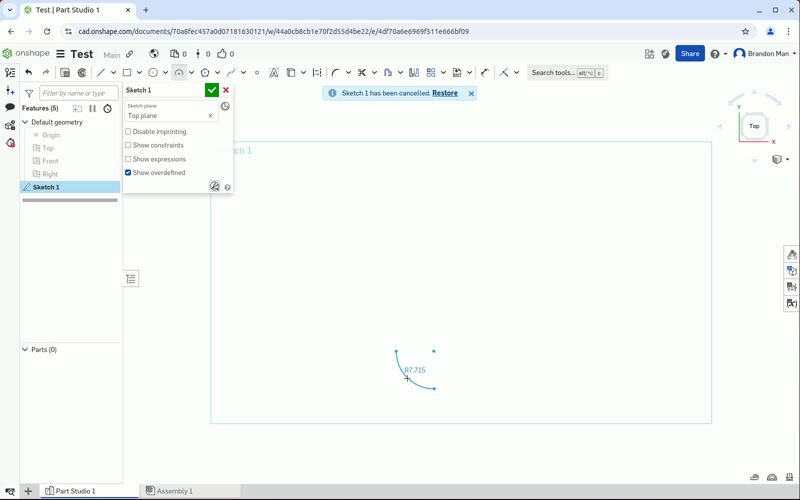
key_up(shift)
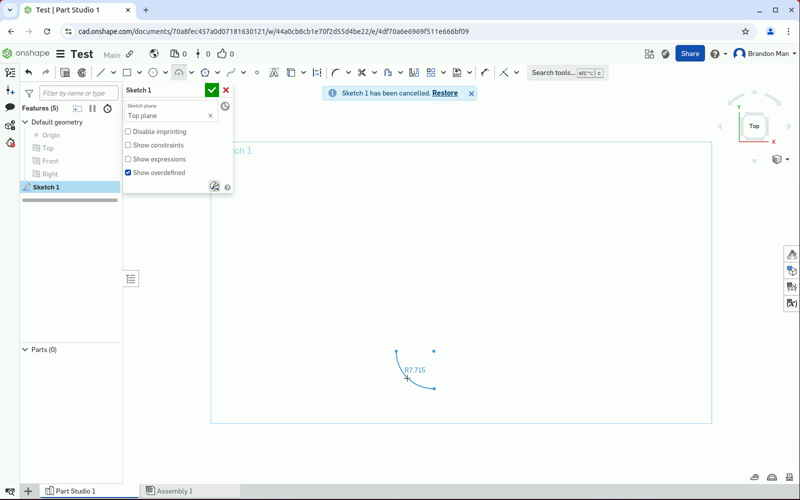
key(esc)
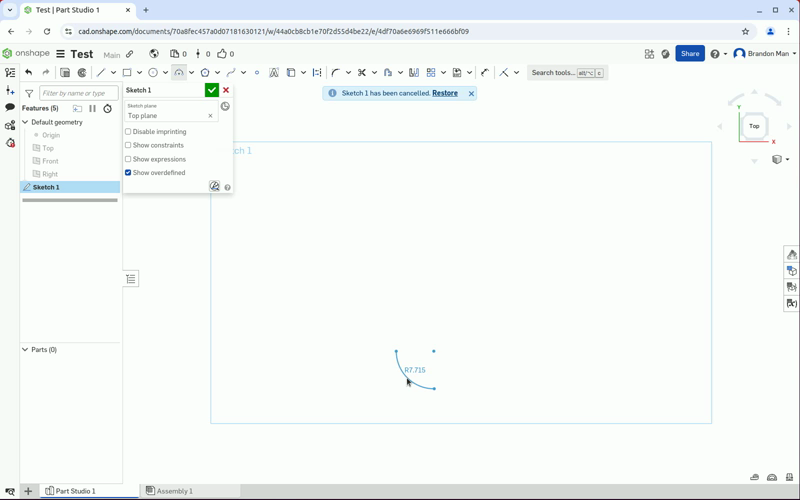
key(l)
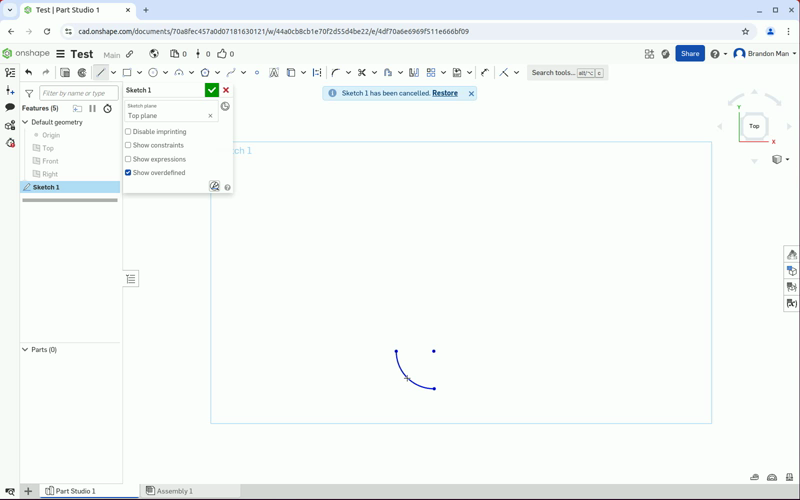
mouse_move(434, 388)
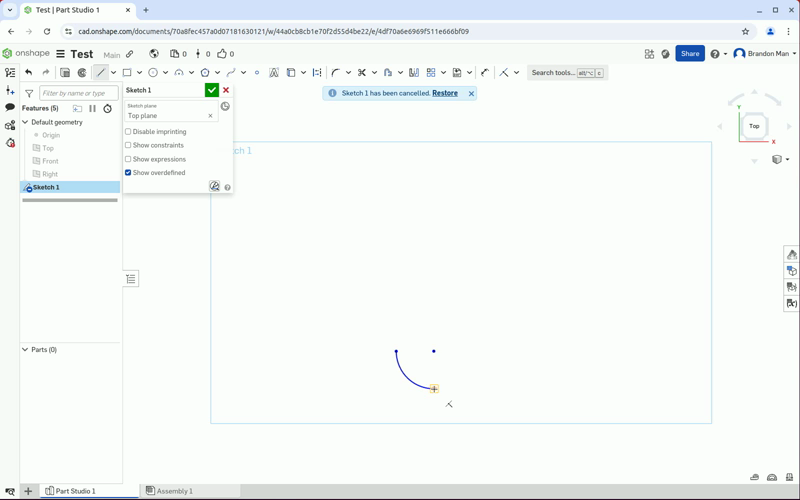
click(434, 388)
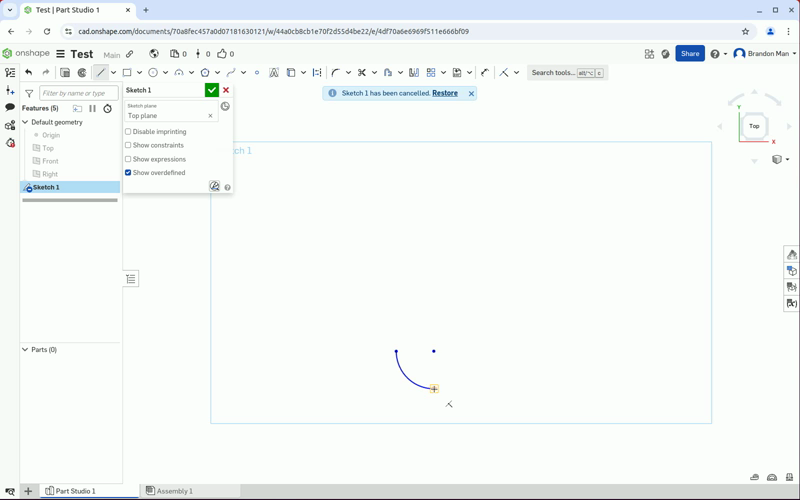
key_down(shift)
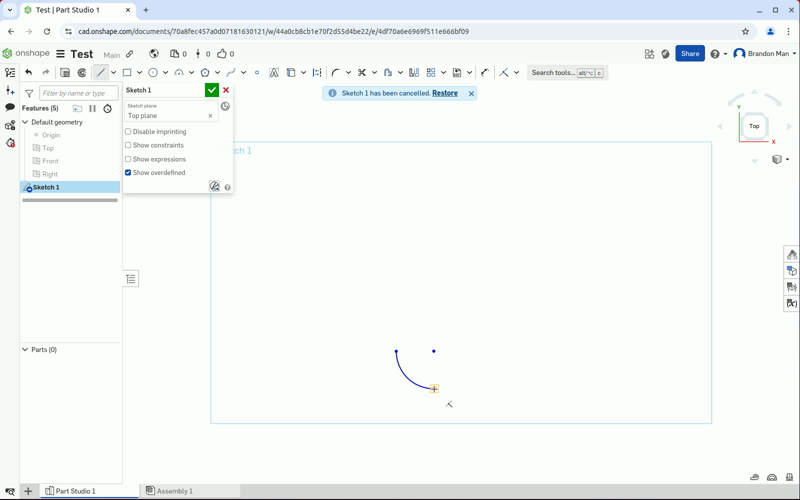
mouse_move(464, 388)
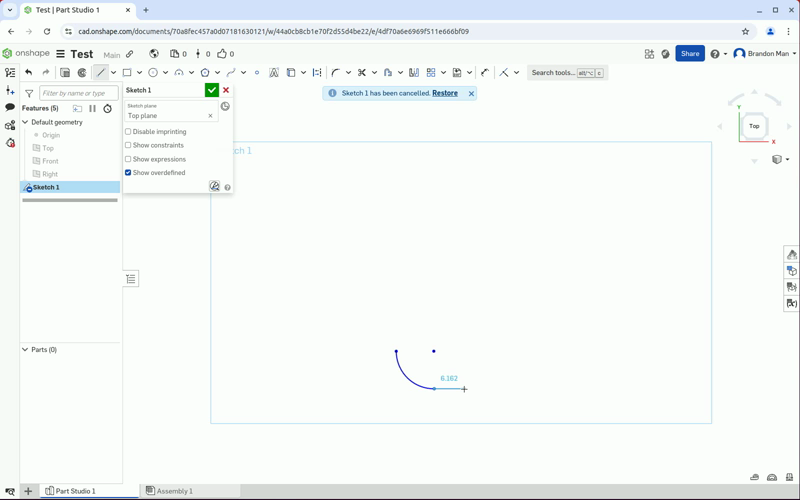
mouse_move(487, 388)
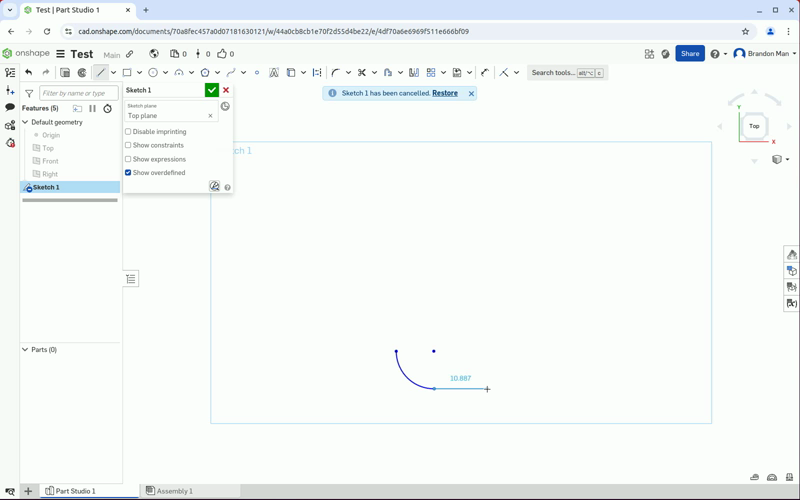
click(487, 388)
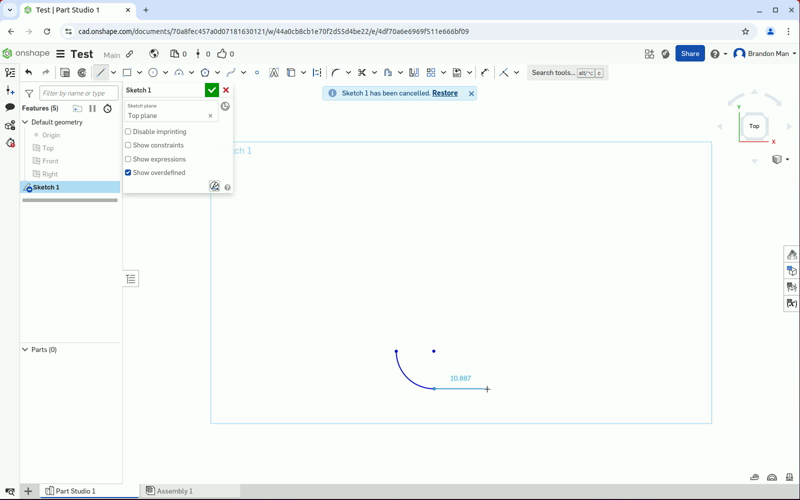
key_up(shift)
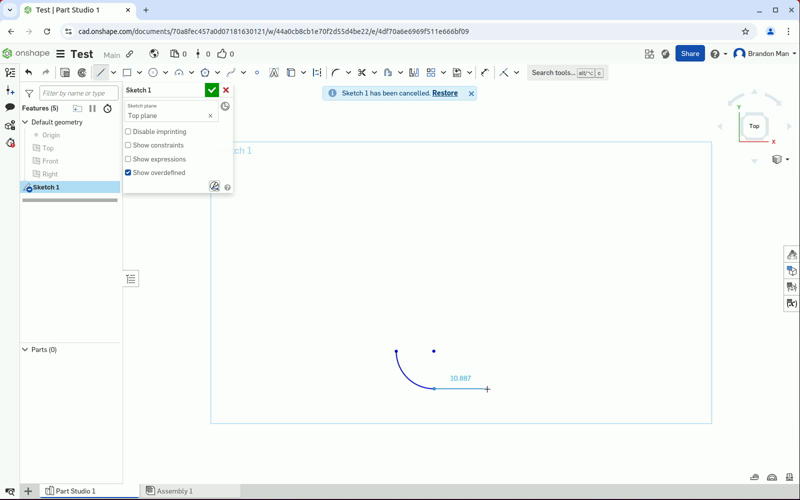
key(esc)
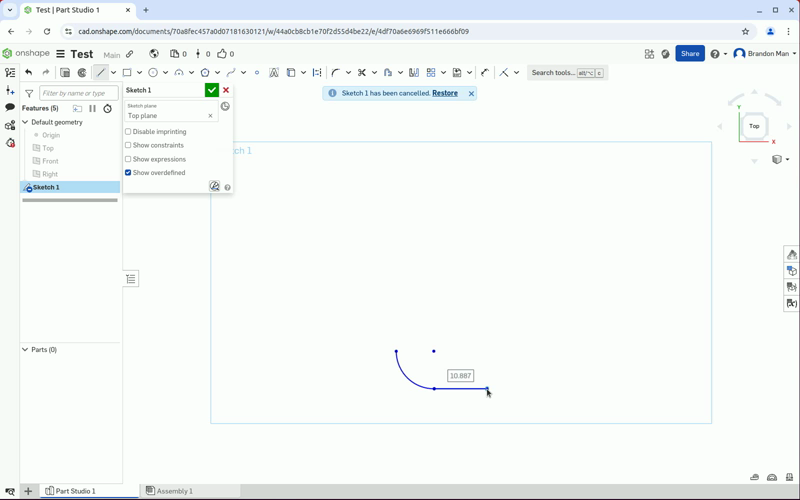
key(a)
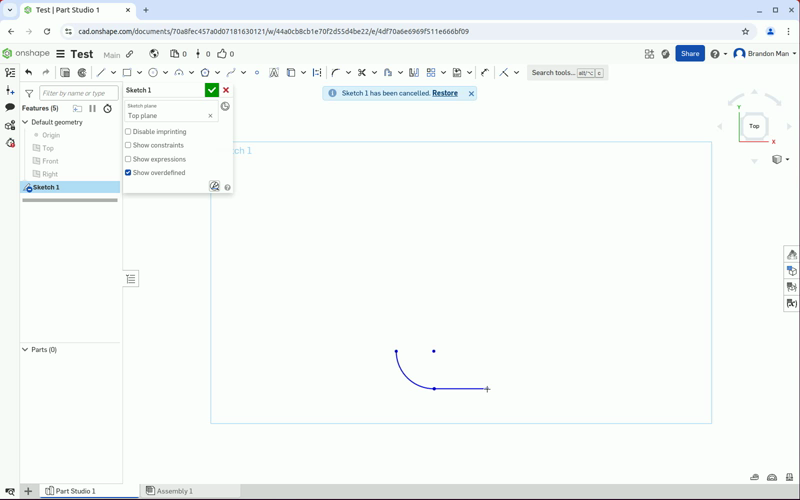
mouse_move(487, 388)
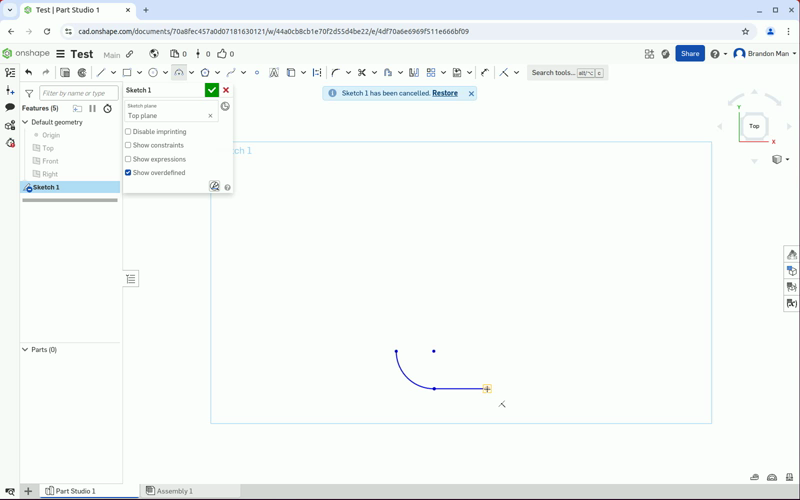
click(487, 388)
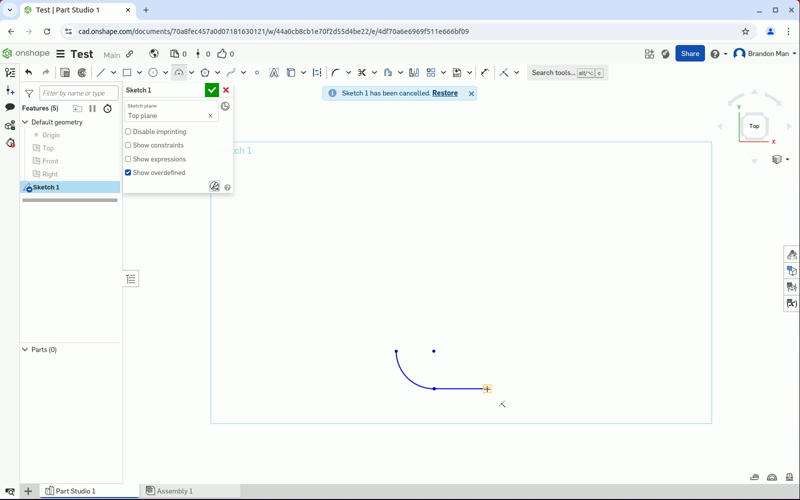
key_down(shift)
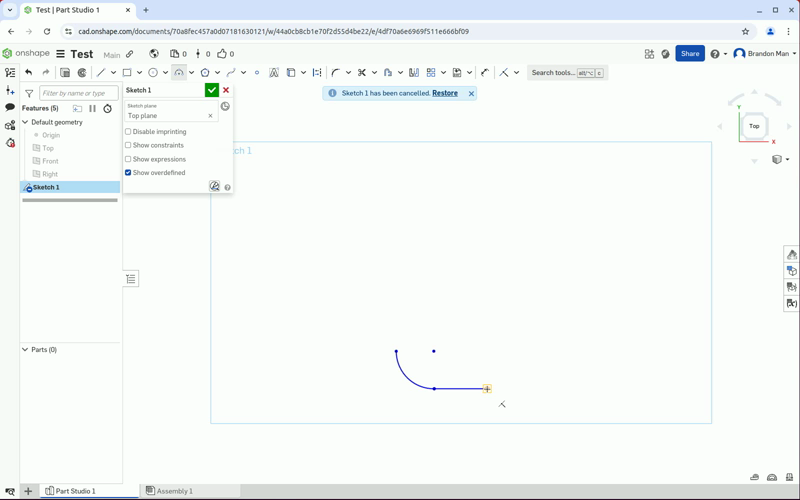
mouse_move(525, 351)
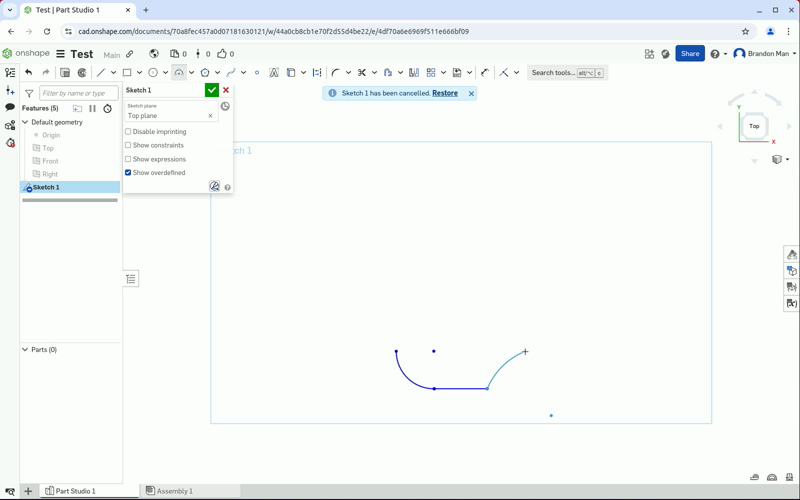
click(525, 351)
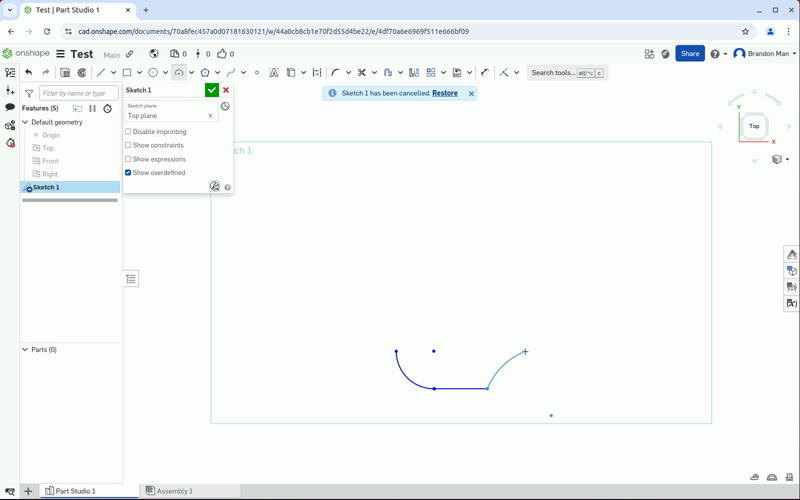
mouse_move(513, 377)
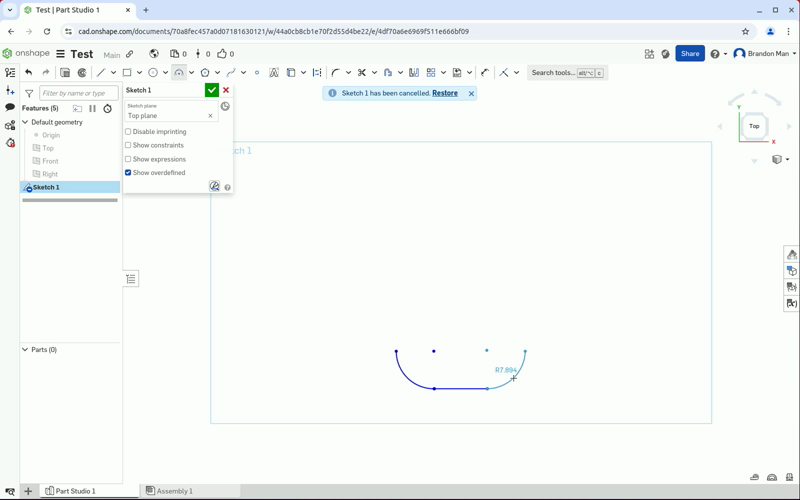
click(513, 377)
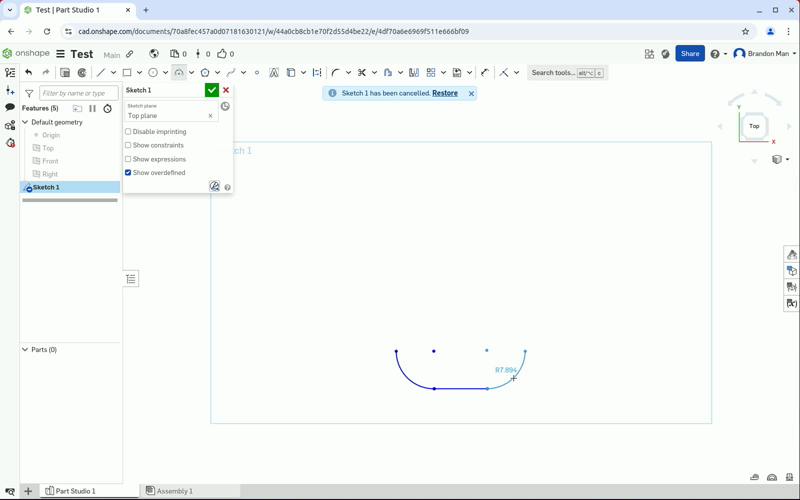
key_up(shift)
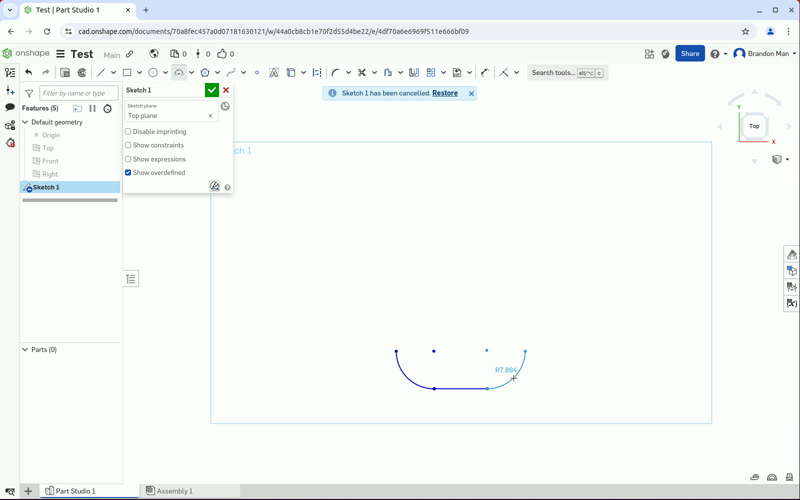
key(esc)
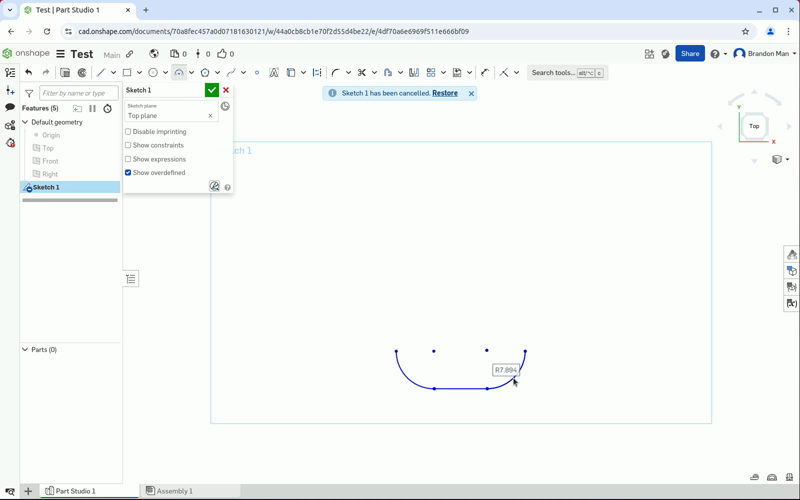
key(l)
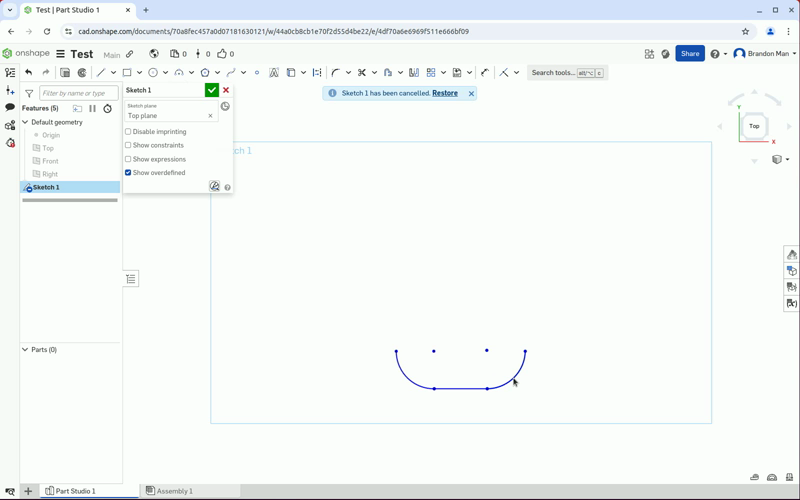
mouse_move(525, 351)
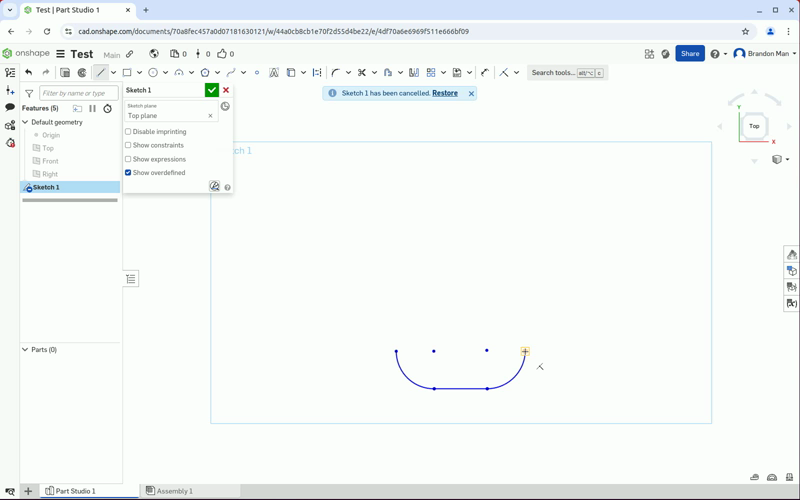
click(525, 351)
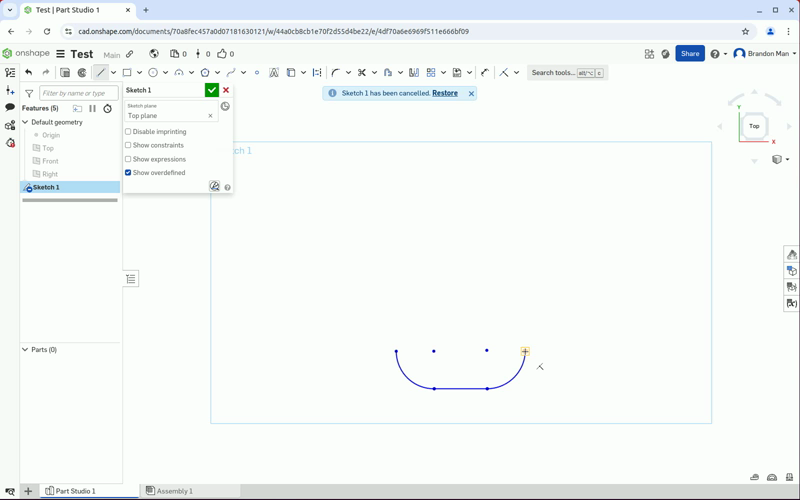
key_down(shift)
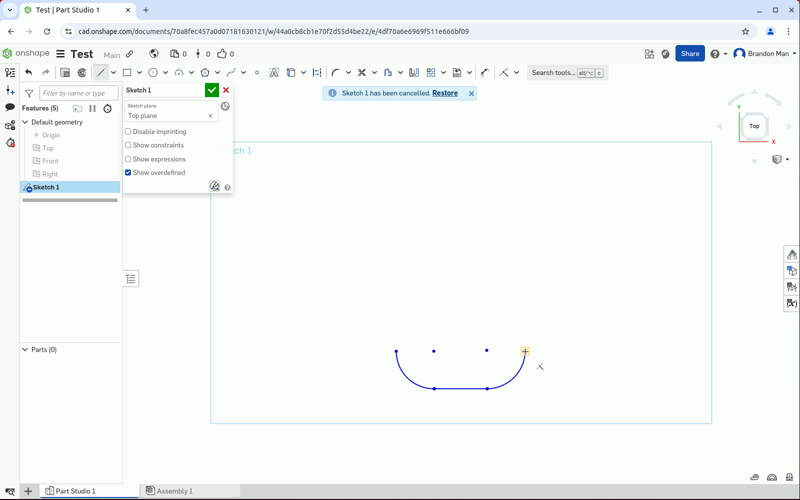
mouse_move(525, 208)
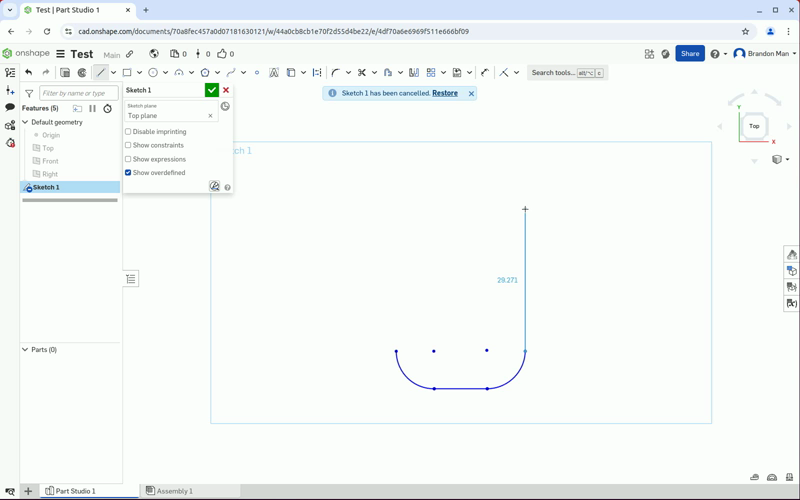
click(525, 208)
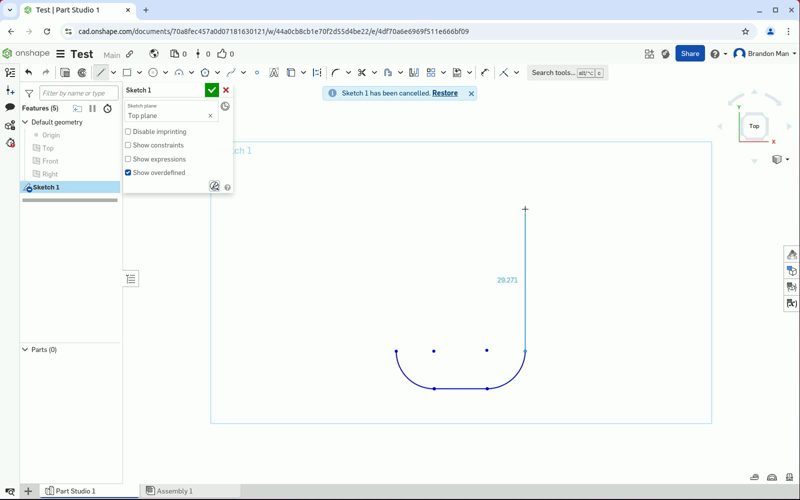
key_up(shift)
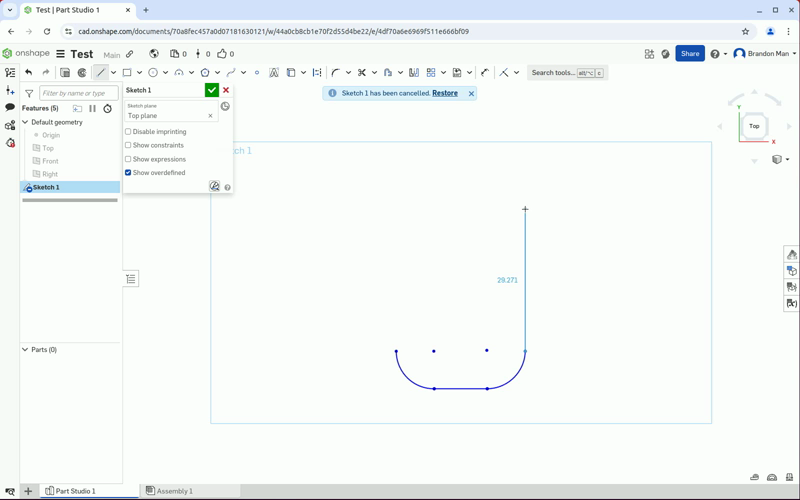
key(esc)
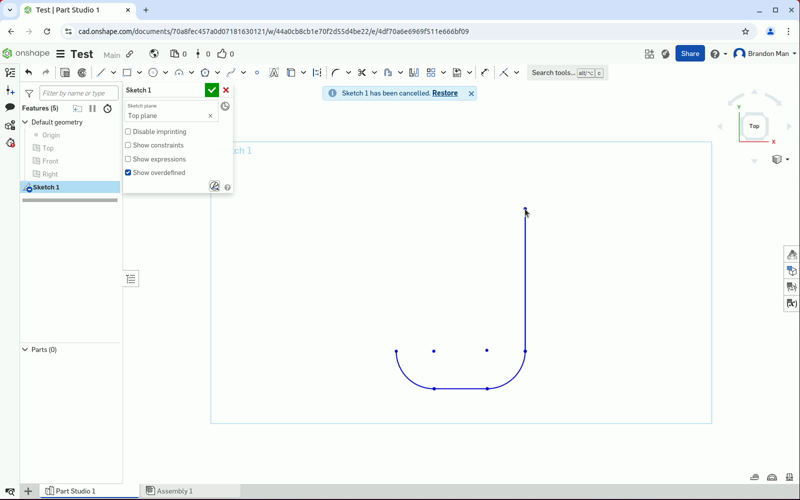
key(a)
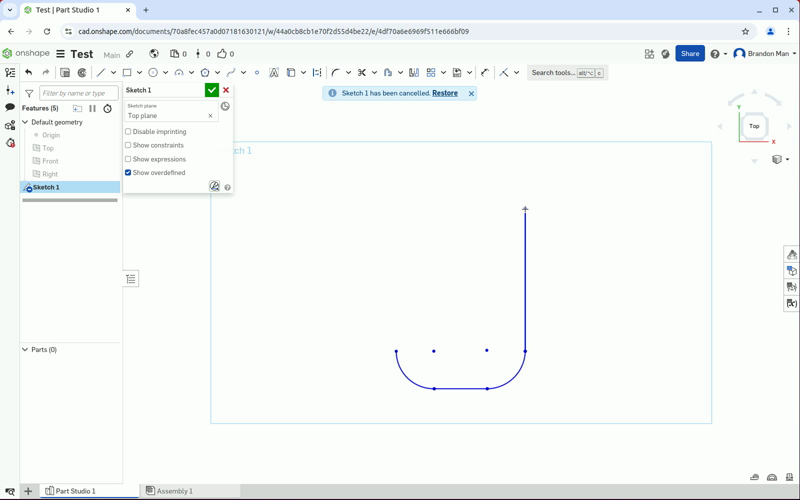
mouse_move(525, 208)
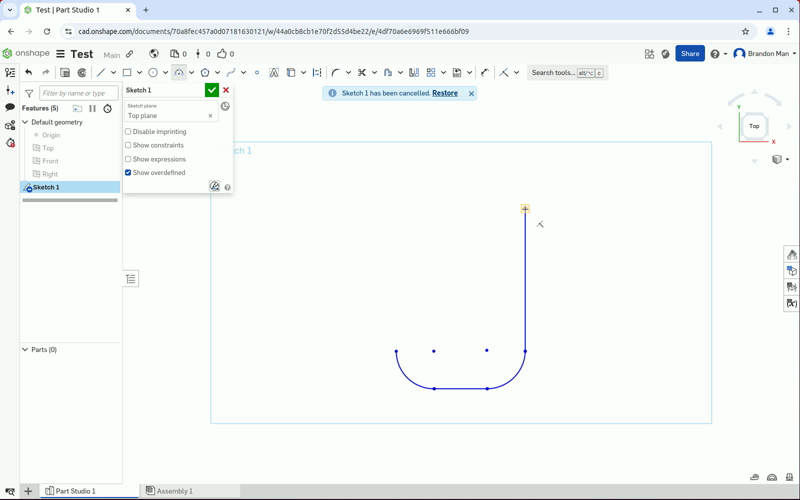
click(525, 208)
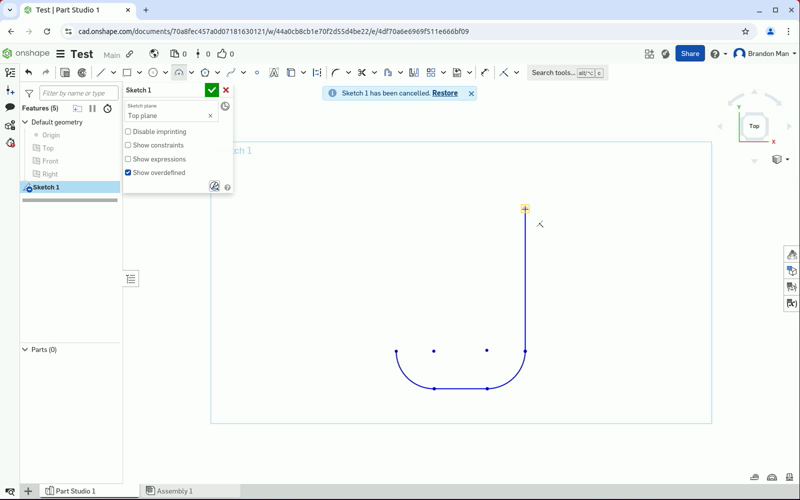
key_down(shift)
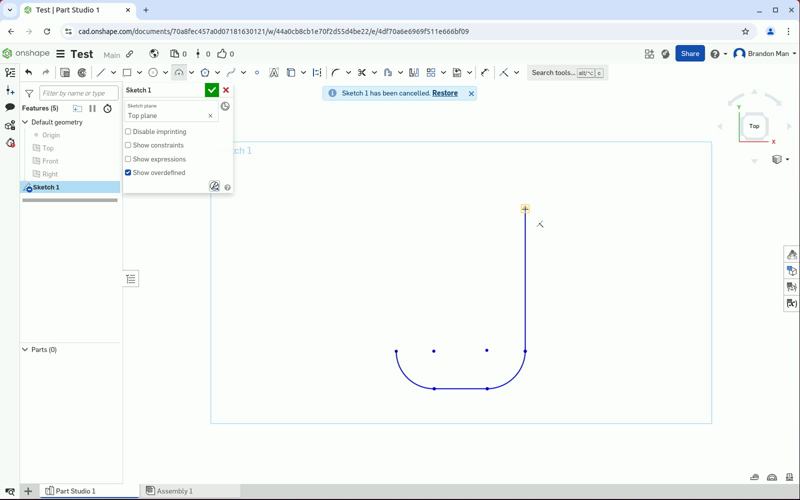
mouse_move(487, 170)
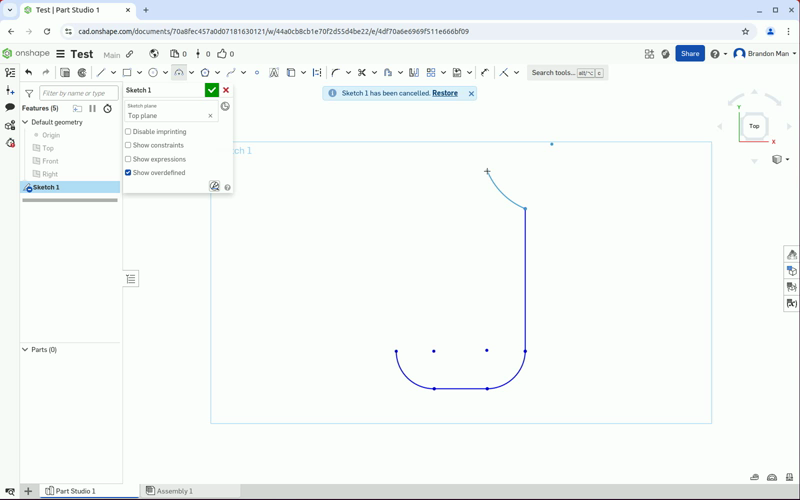
click(487, 170)
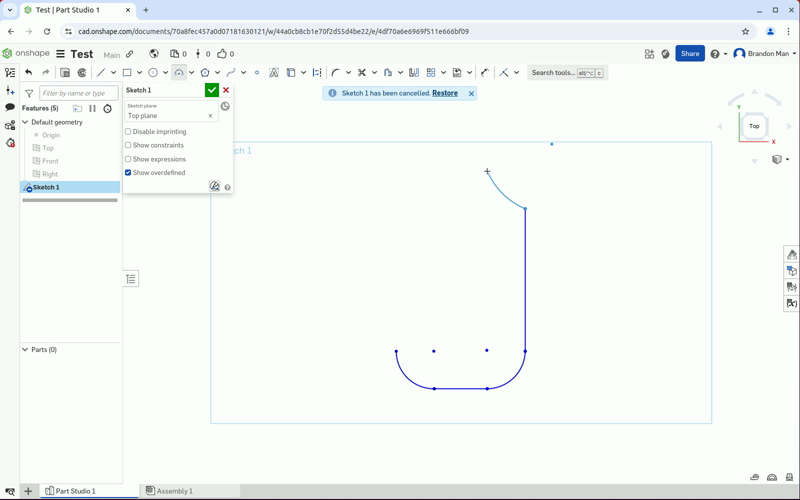
mouse_move(513, 182)
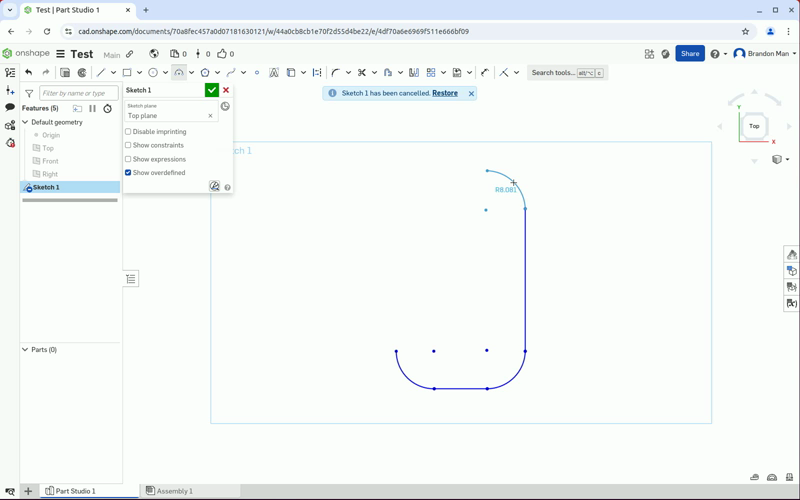
click(513, 182)
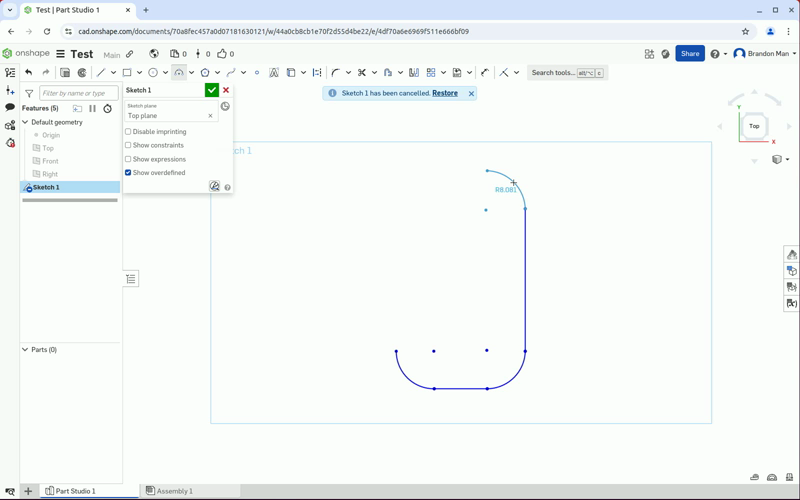
key_up(shift)
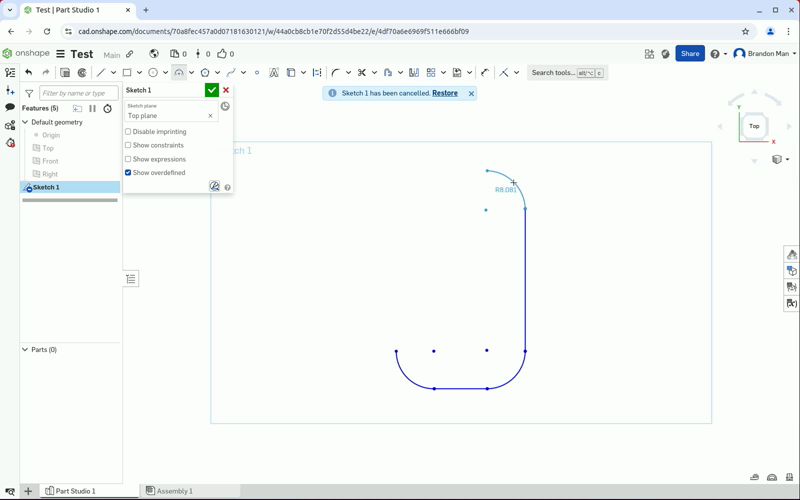
key(esc)
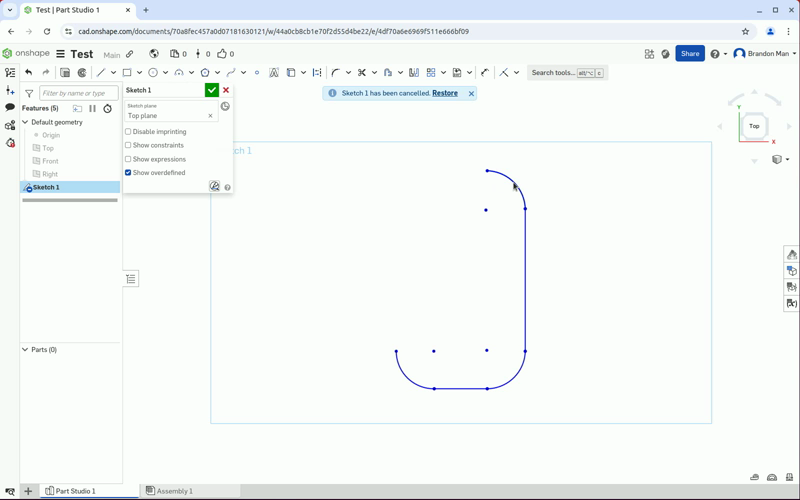
key(l)
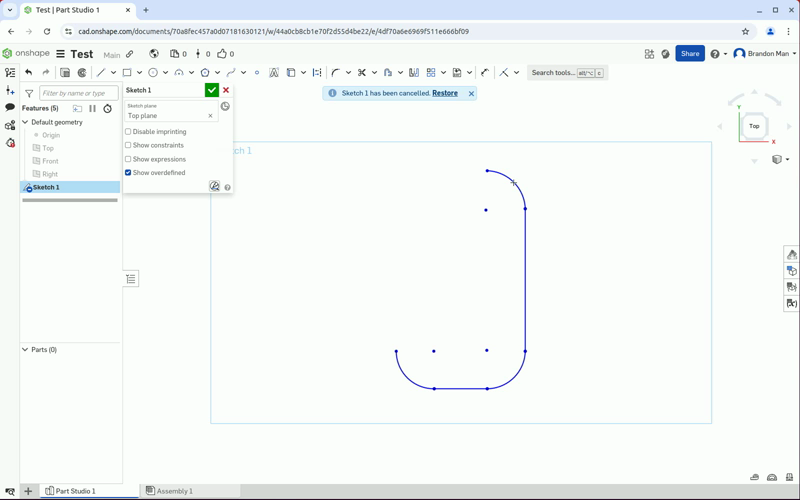
mouse_move(487, 170)
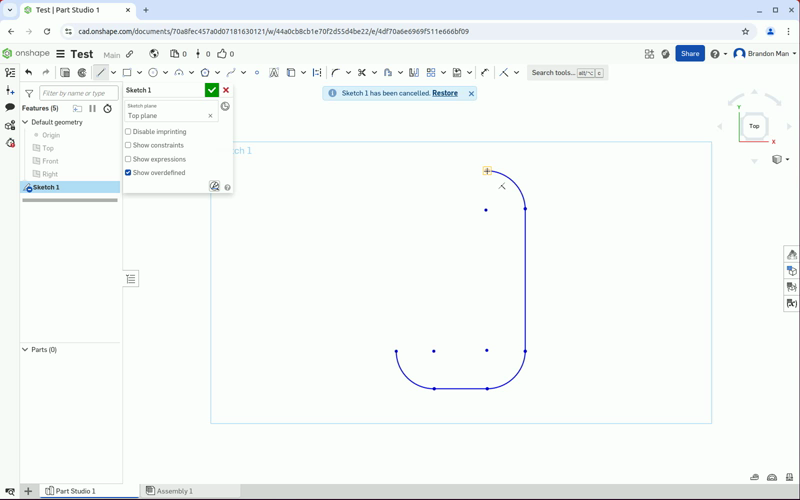
click(487, 170)
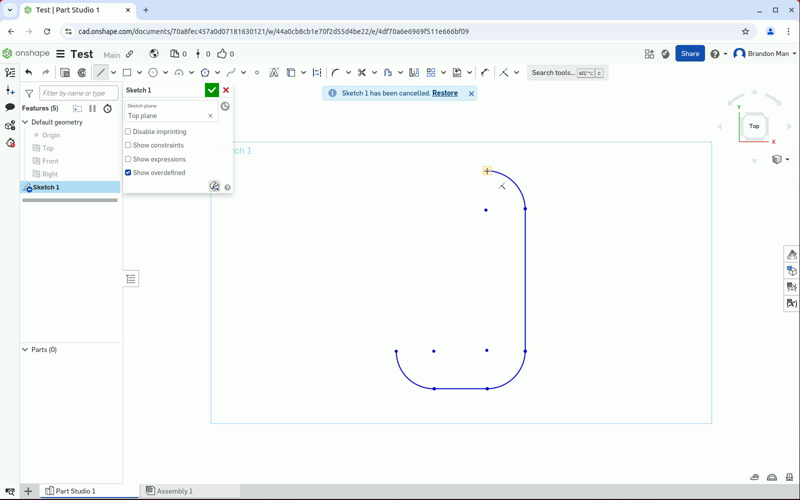
key_down(shift)
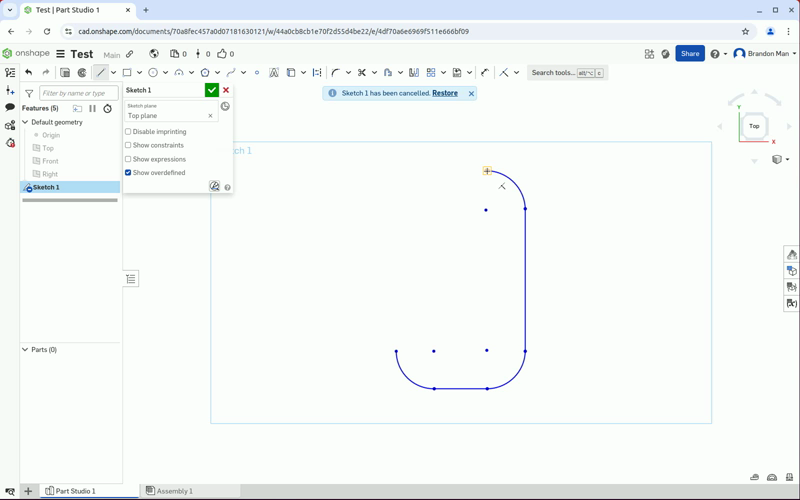
mouse_move(517, 170)
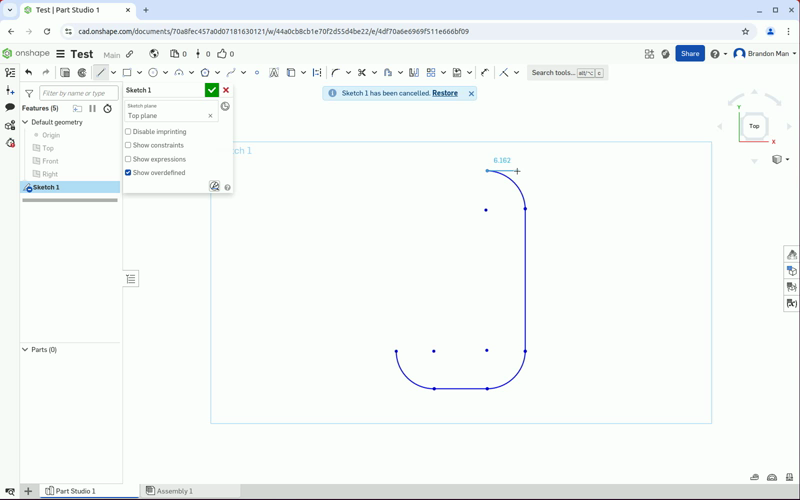
mouse_move(434, 170)
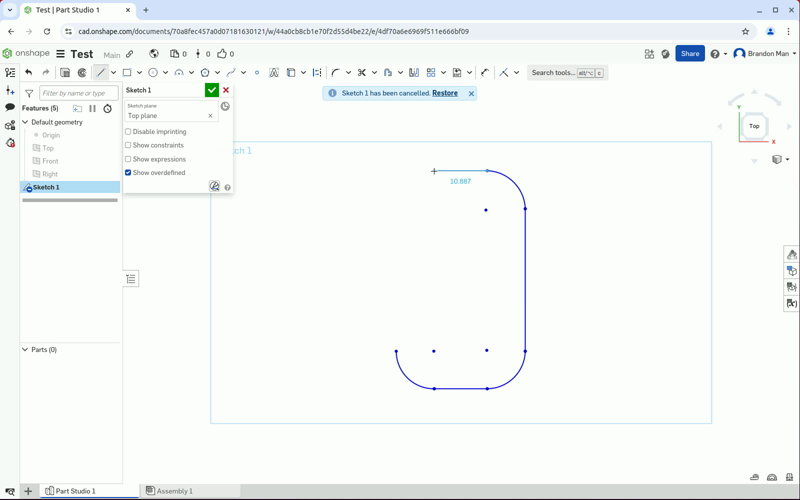
click(434, 170)
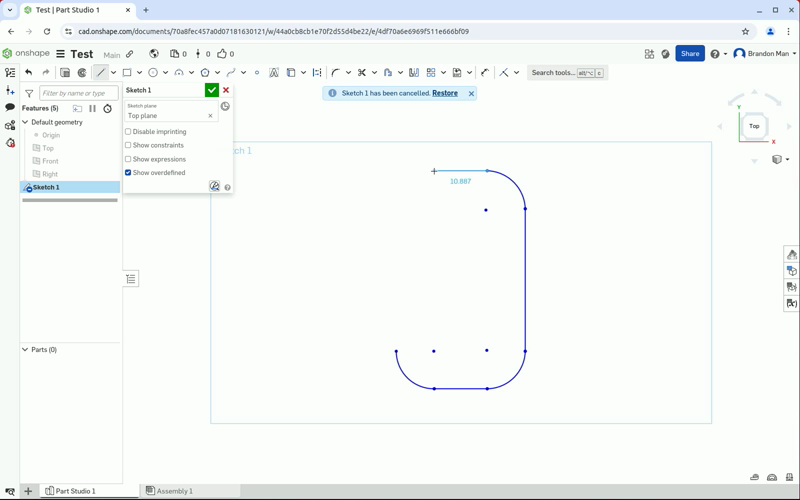
key_up(shift)
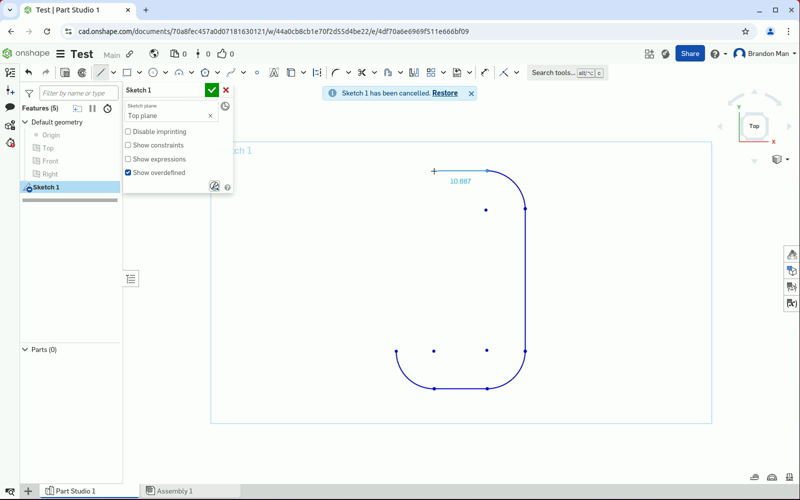
key(esc)
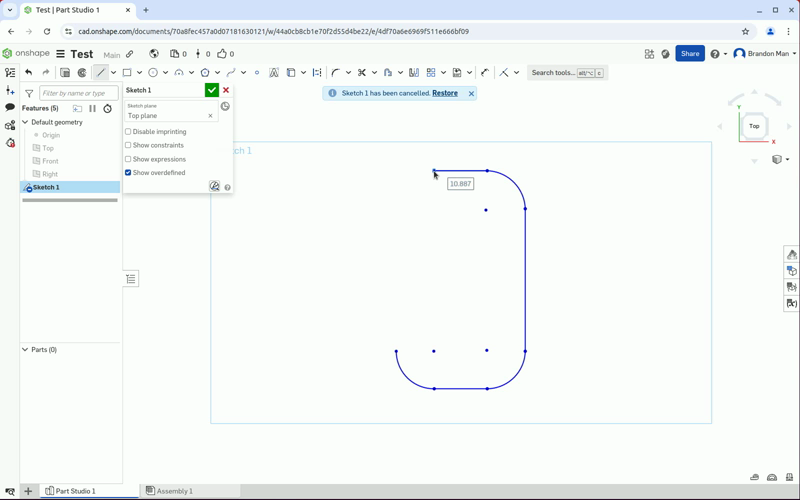
key(a)
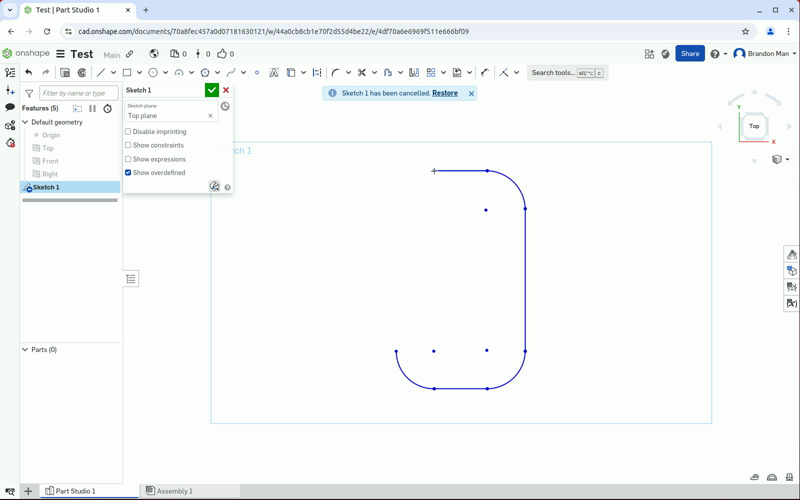
mouse_move(434, 170)
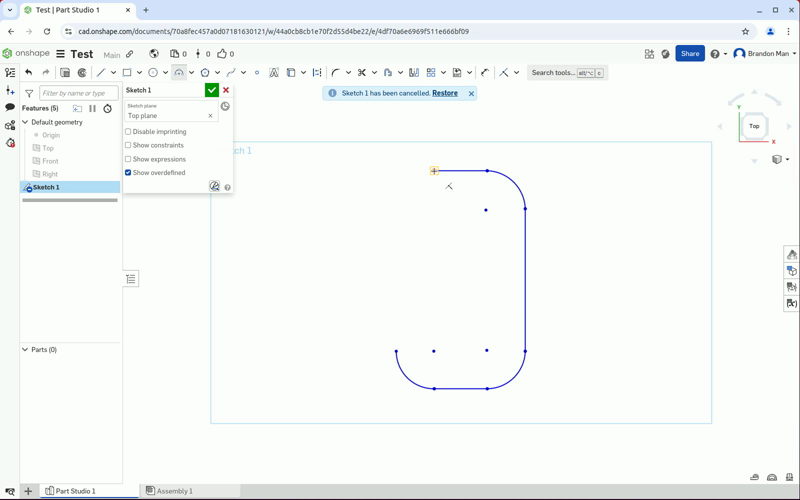
click(434, 170)
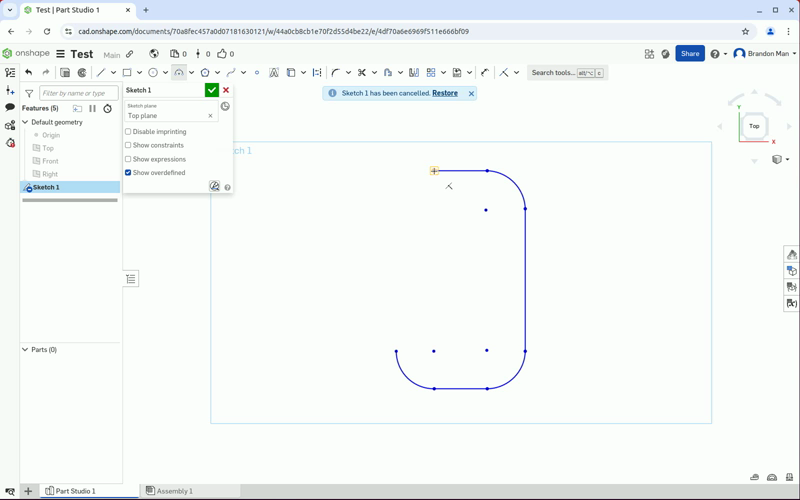
key_down(shift)
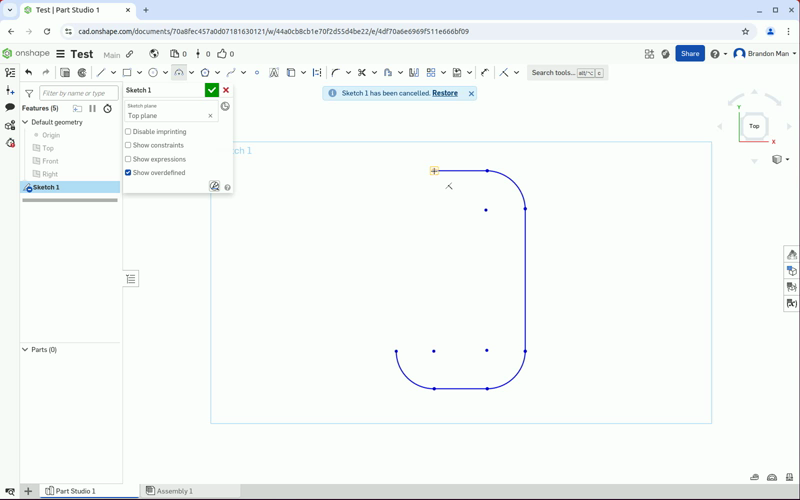
mouse_move(396, 208)
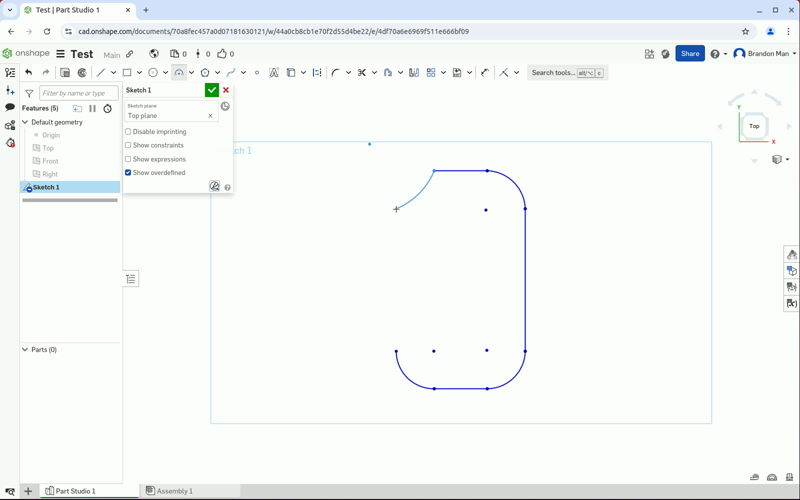
click(396, 208)
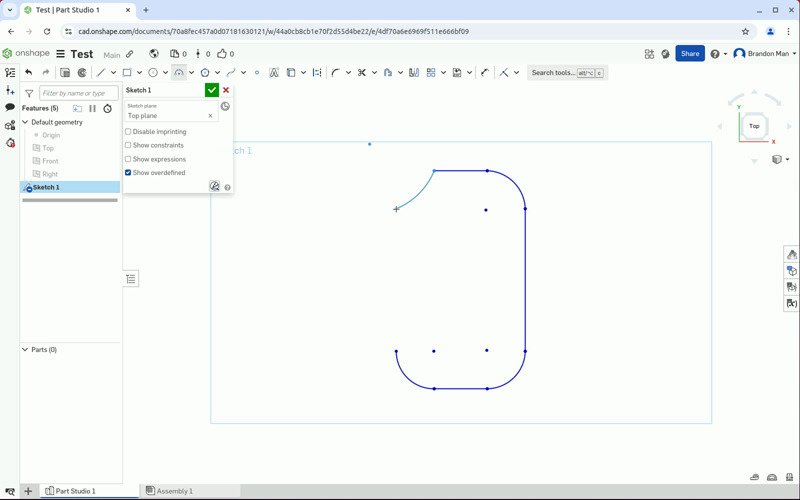
mouse_move(407, 182)
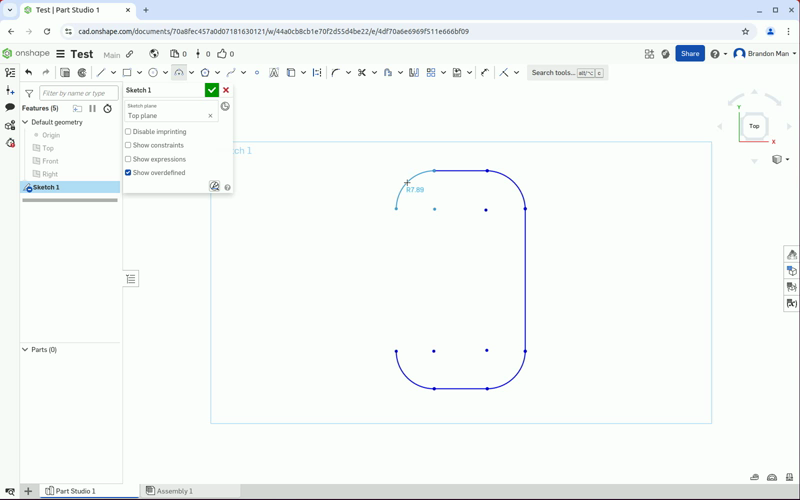
click(407, 182)
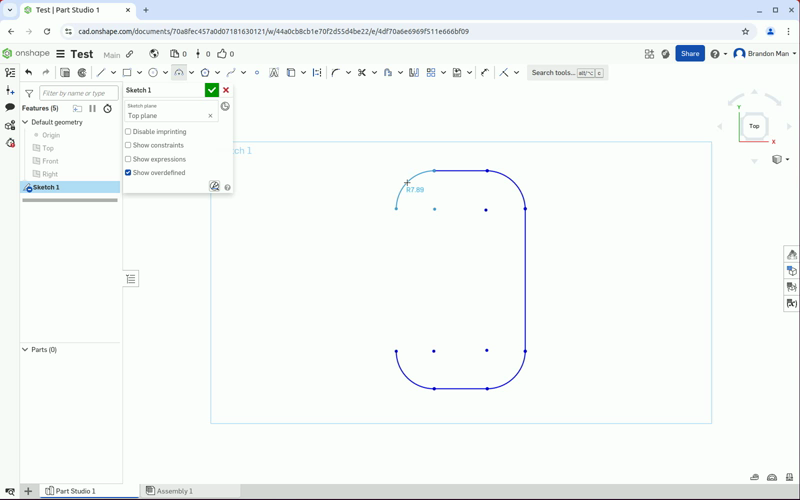
key_up(shift)
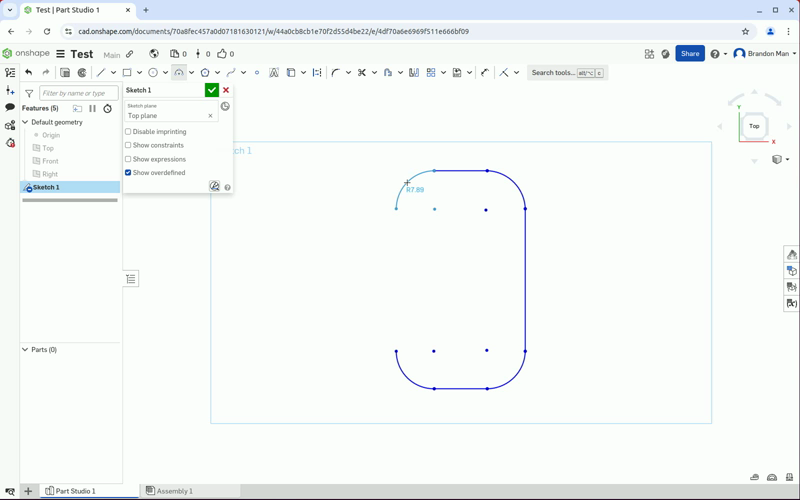
key(esc)
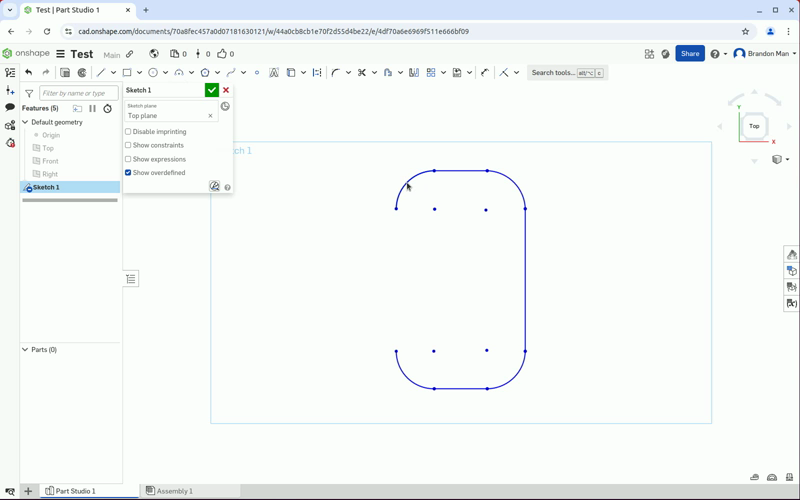
key(l)
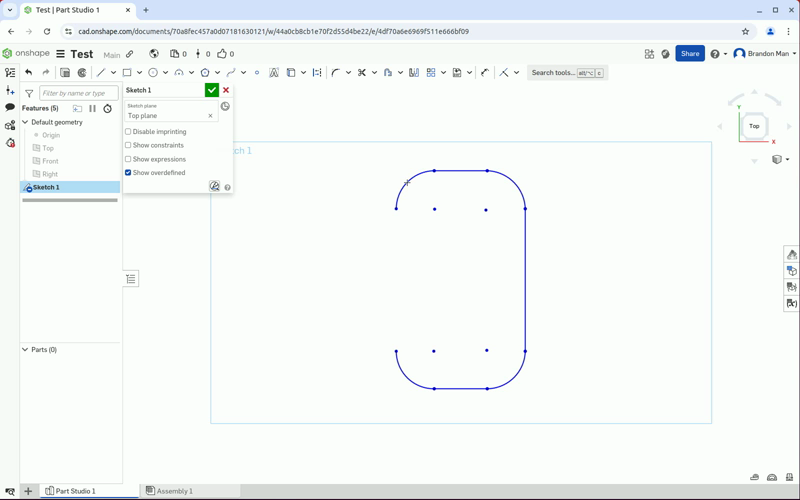
mouse_move(396, 208)
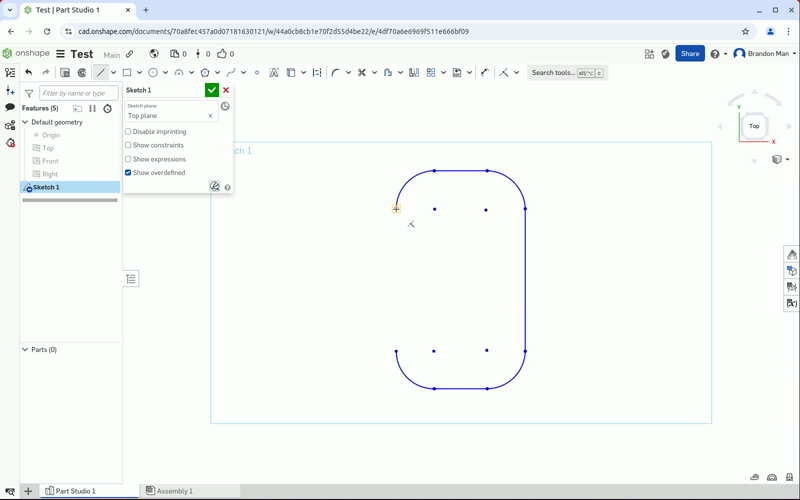
click(396, 208)
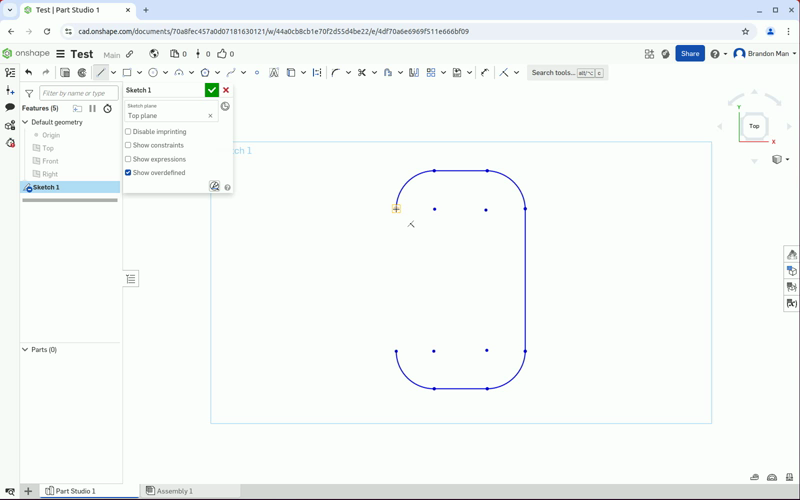
key_down(shift)
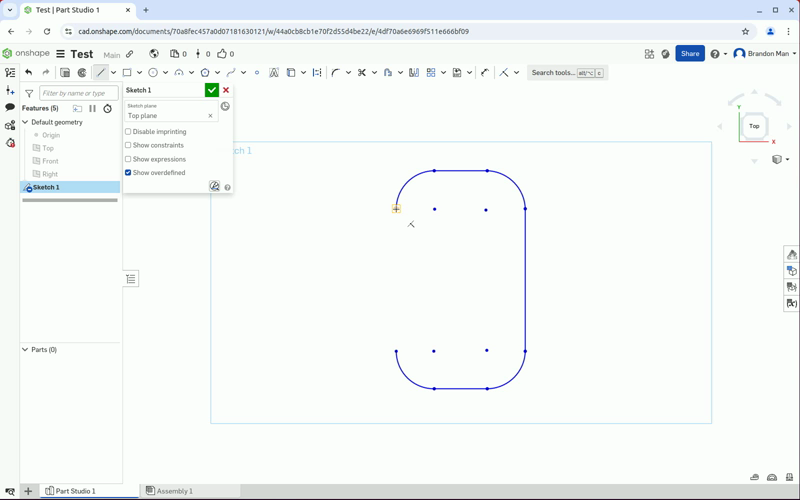
mouse_move(396, 351)
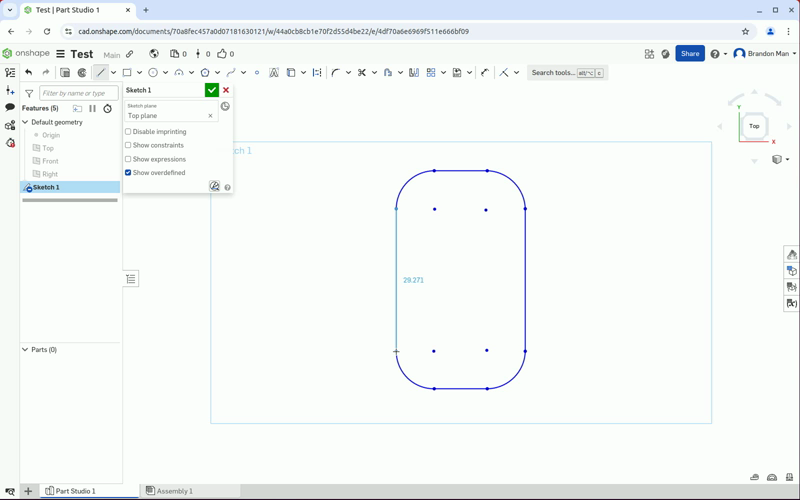
key_up(shift)
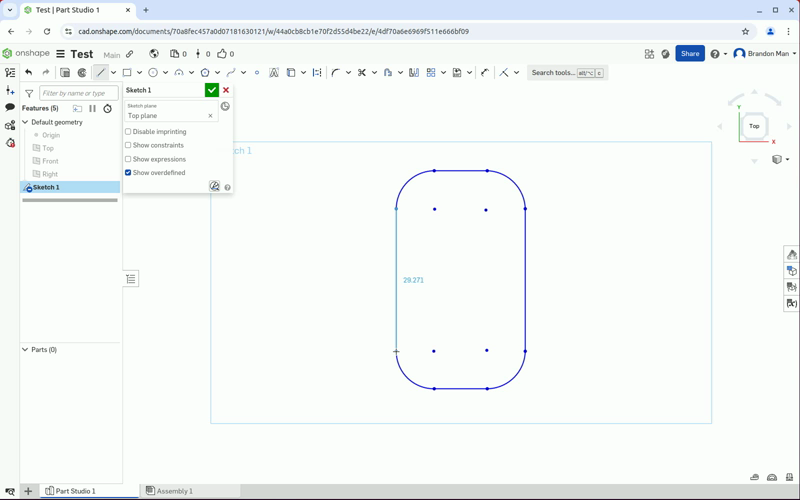
click(396, 351)
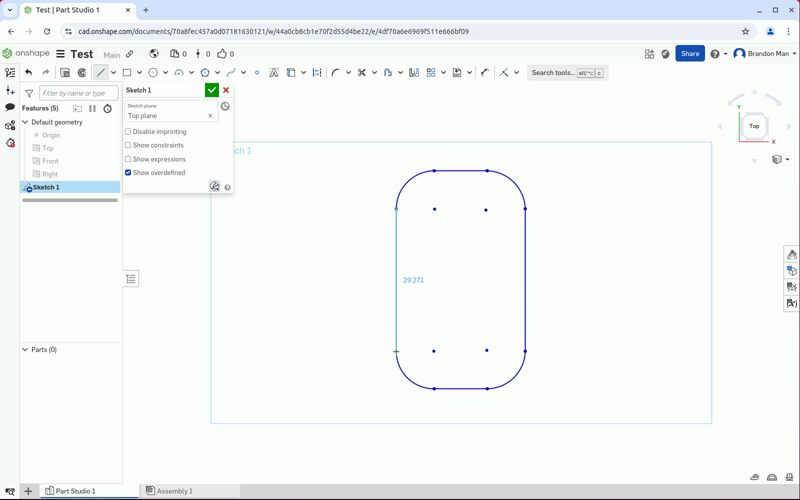
key(esc)
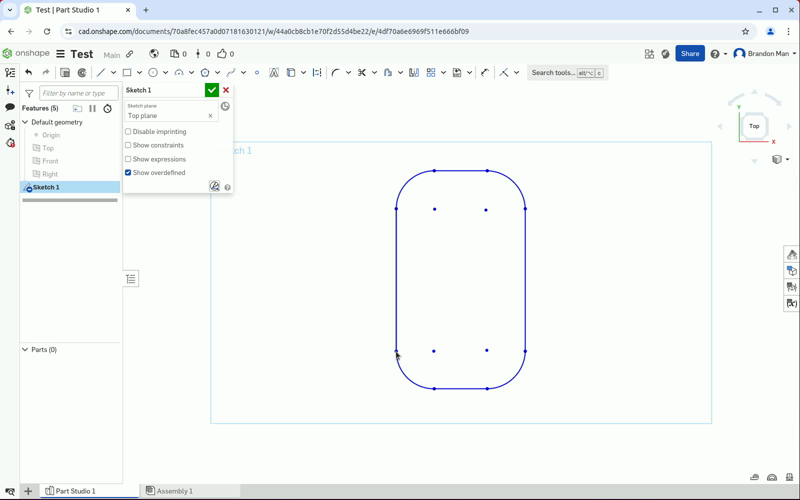
key(c)
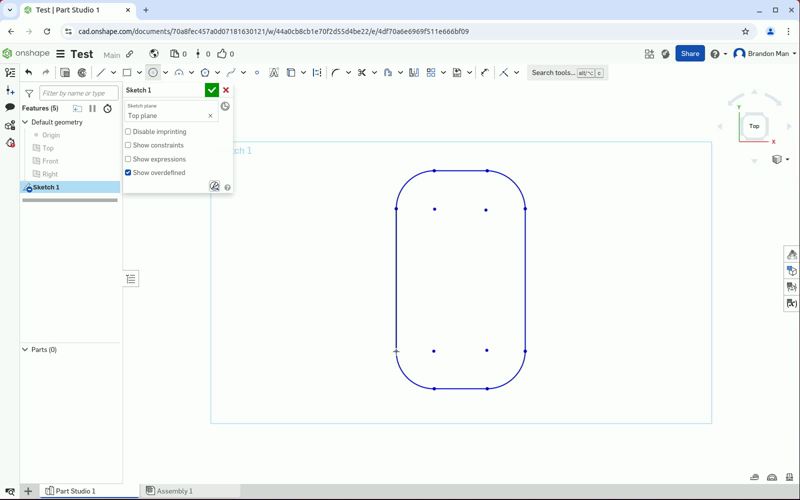
key_down(shift)
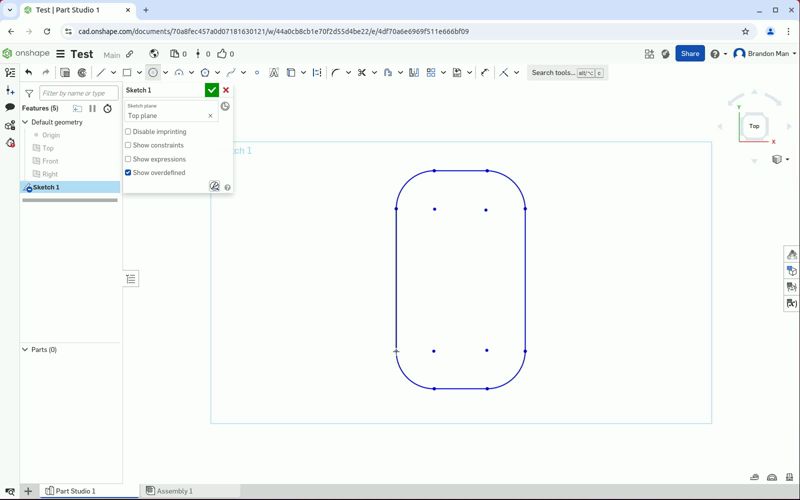
mouse_move(460, 235)
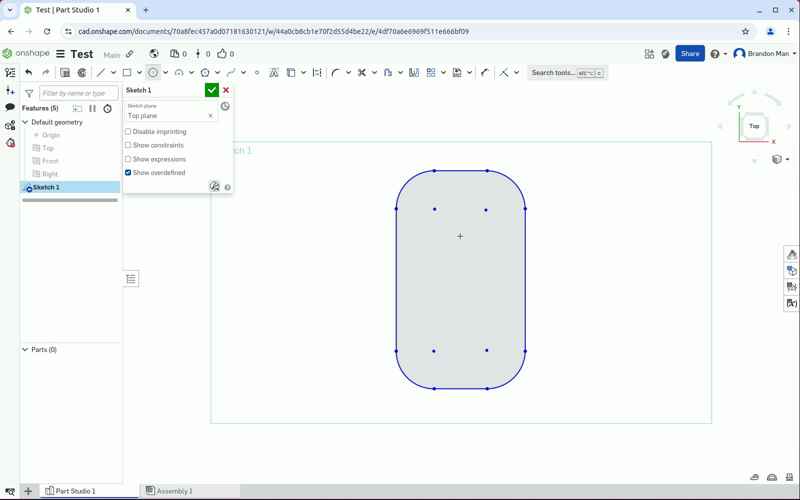
click(460, 235)
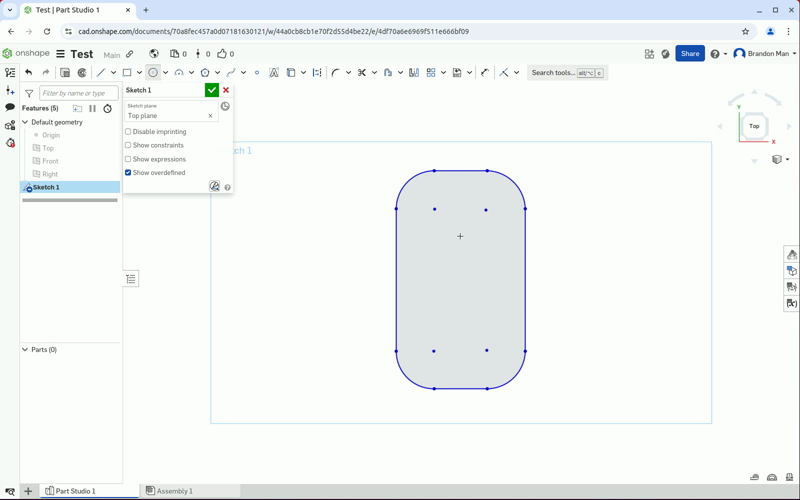
key_up(shift)
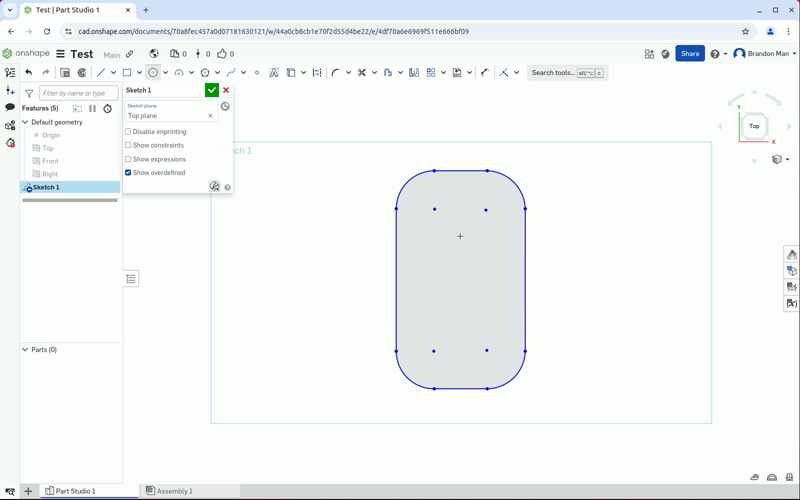
mouse_move(498, 235)
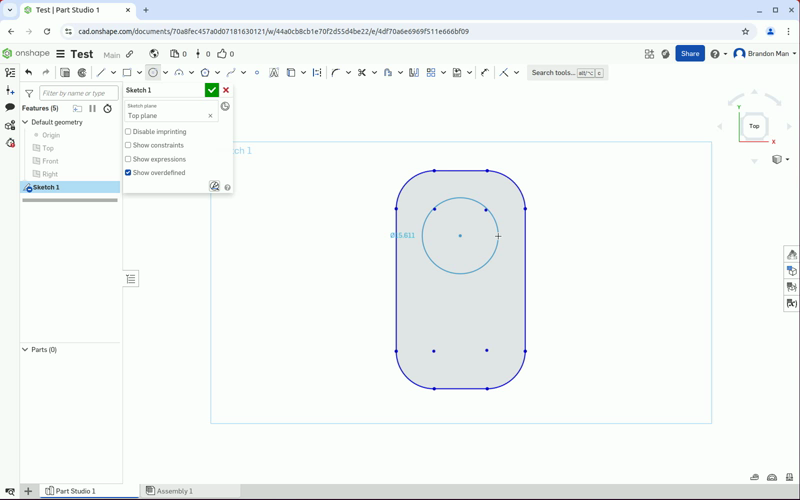
click(498, 235)
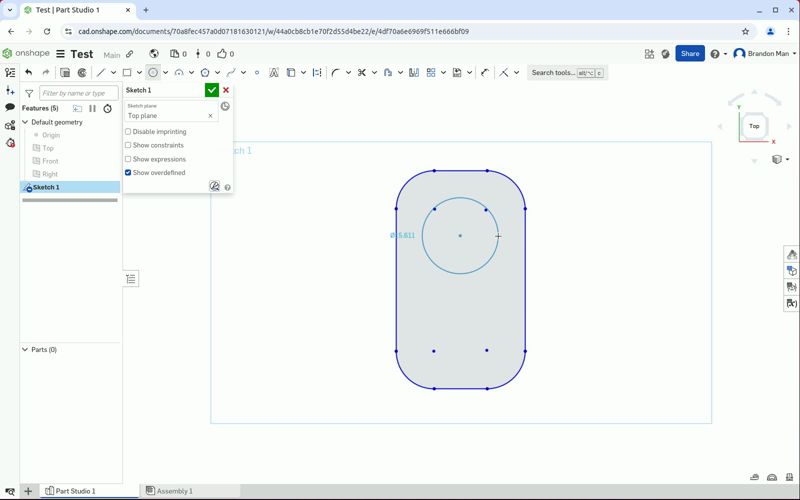
key(esc)
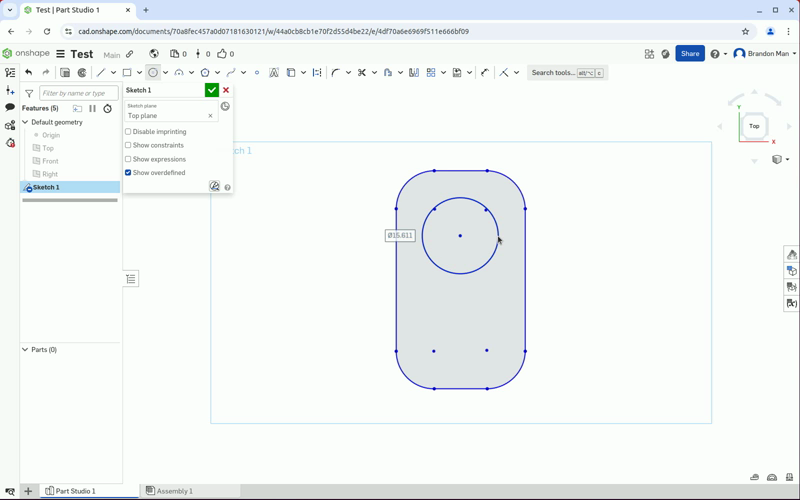
key(c)
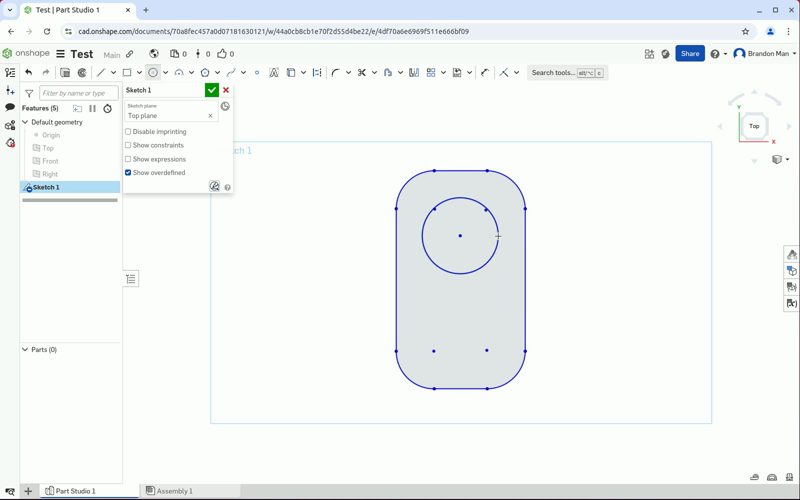
key_down(shift)
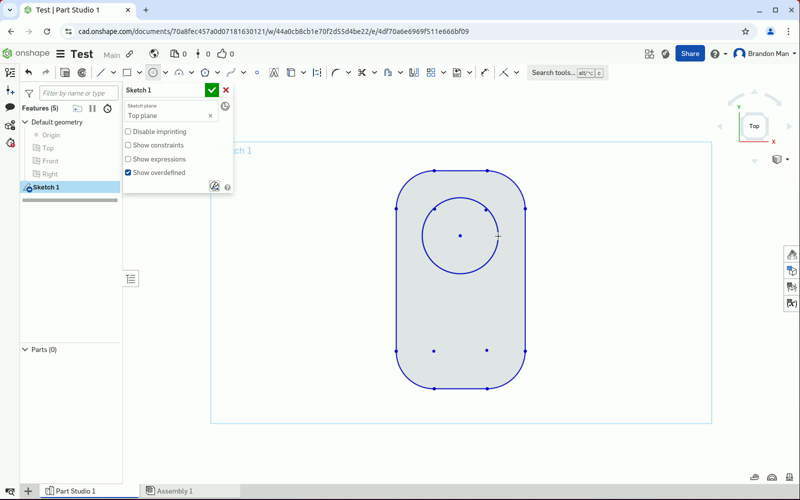
mouse_move(460, 345)
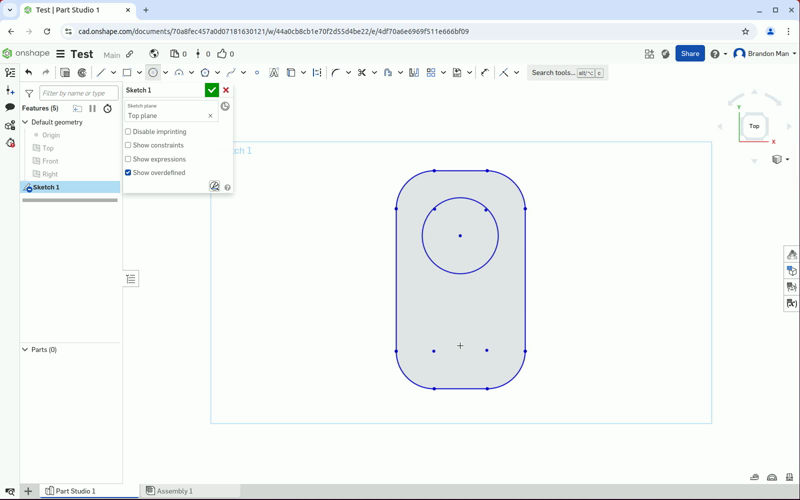
click(460, 345)
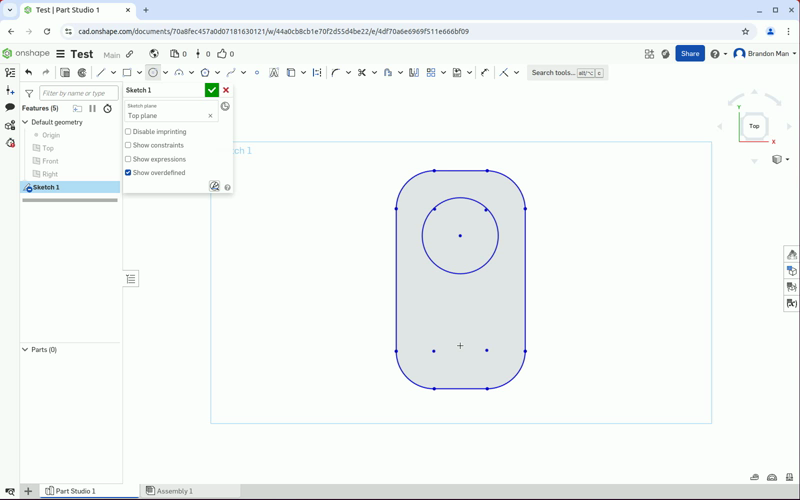
key_up(shift)
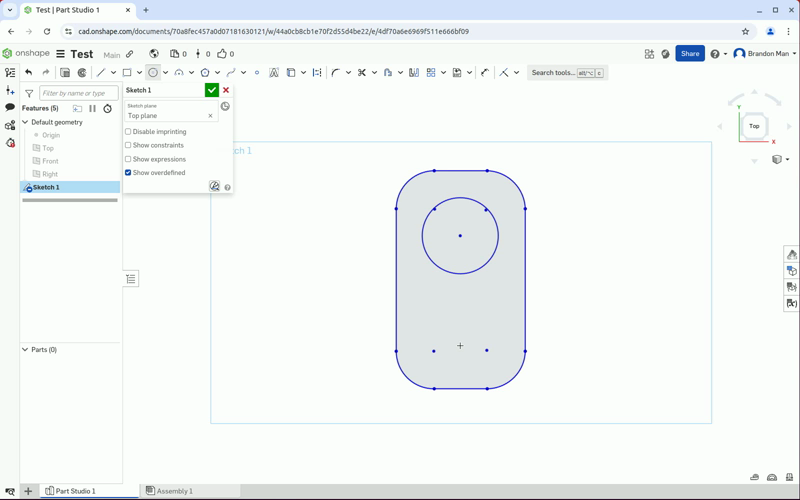
mouse_move(492, 345)
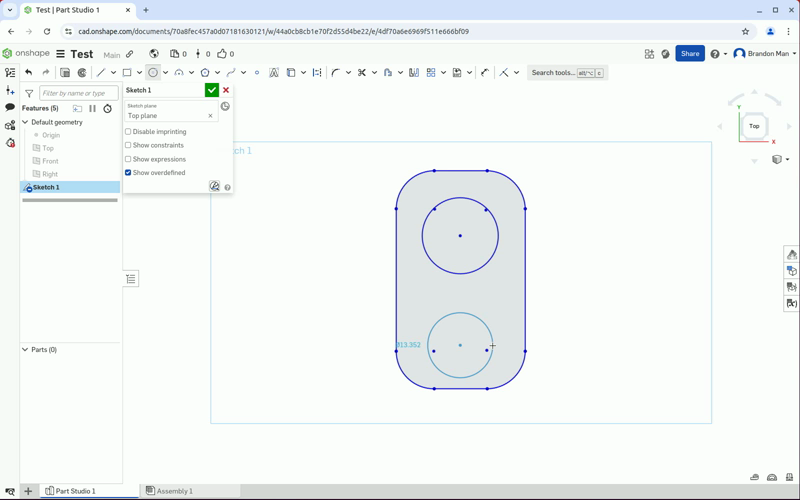
click(492, 345)
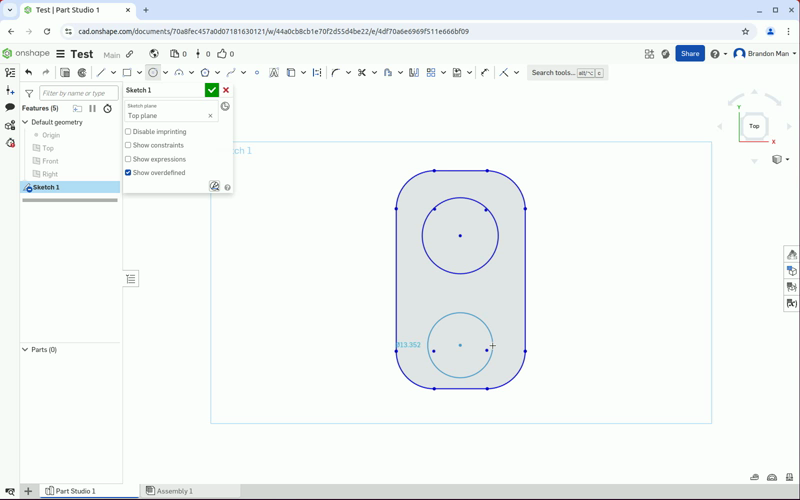
key(esc)
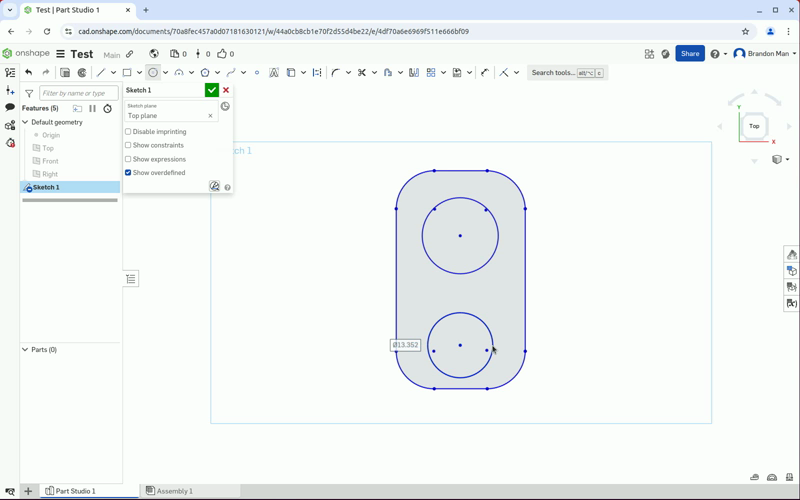
mouse_move(417, 262)
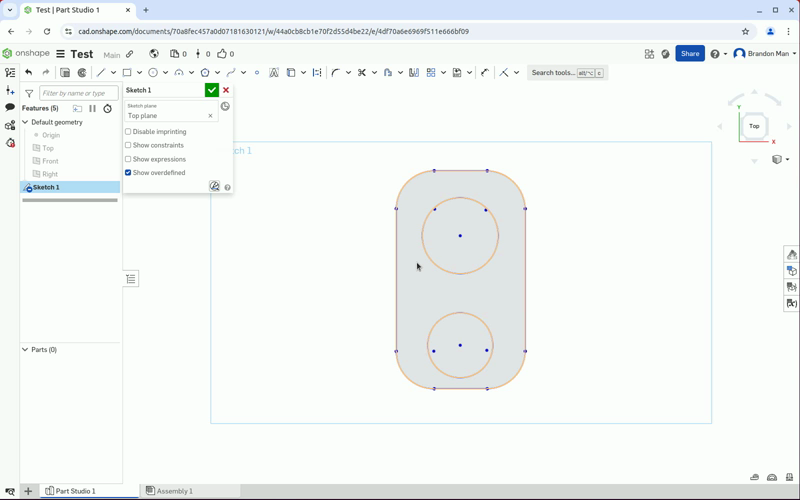
click(417, 262)
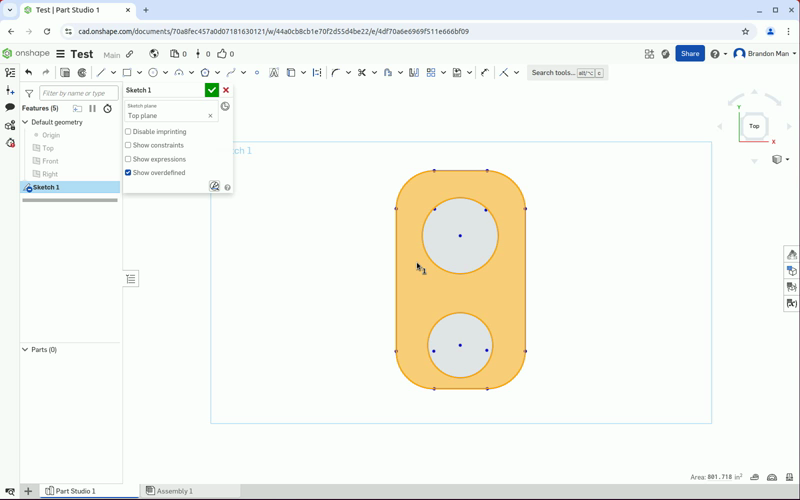
mouse_move(73, 352)
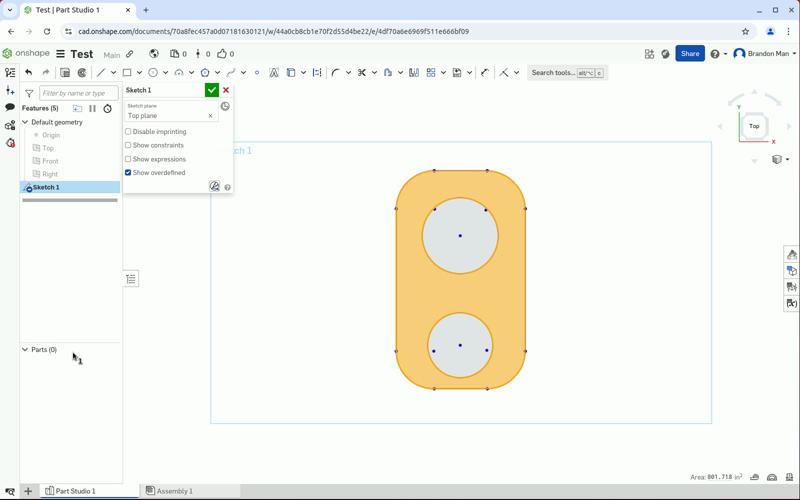
key(shift+y)
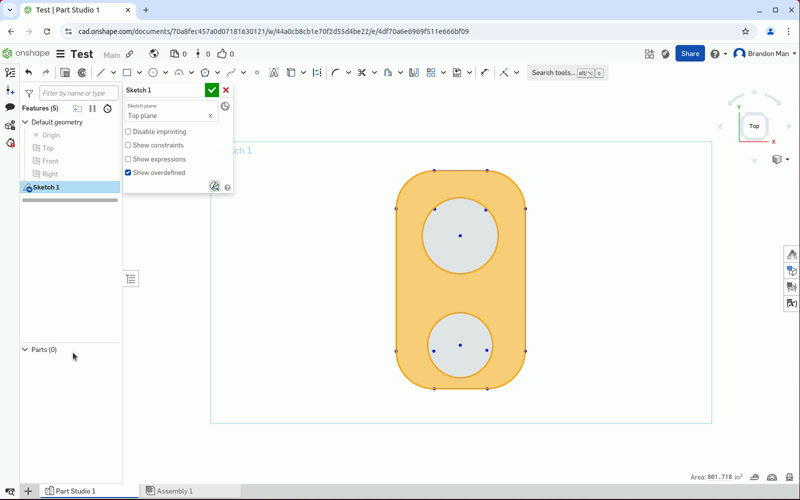
key(shift+e)
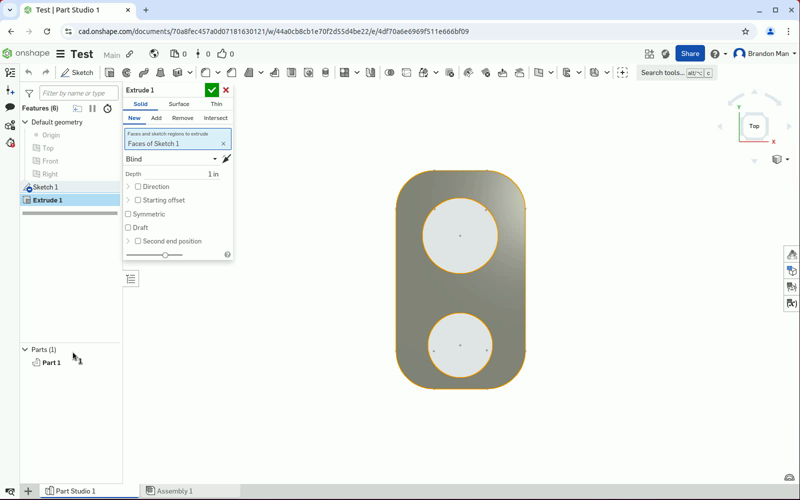
mouse_move(143, 106)
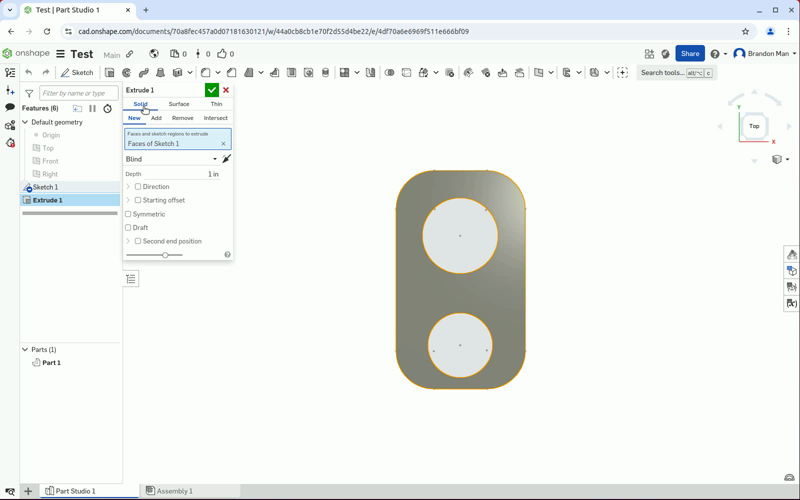
click(143, 106)
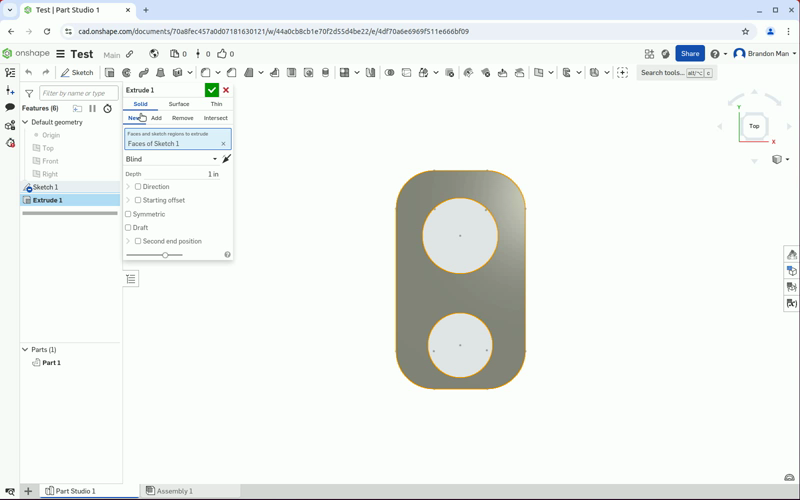
mouse_move(137, 120)
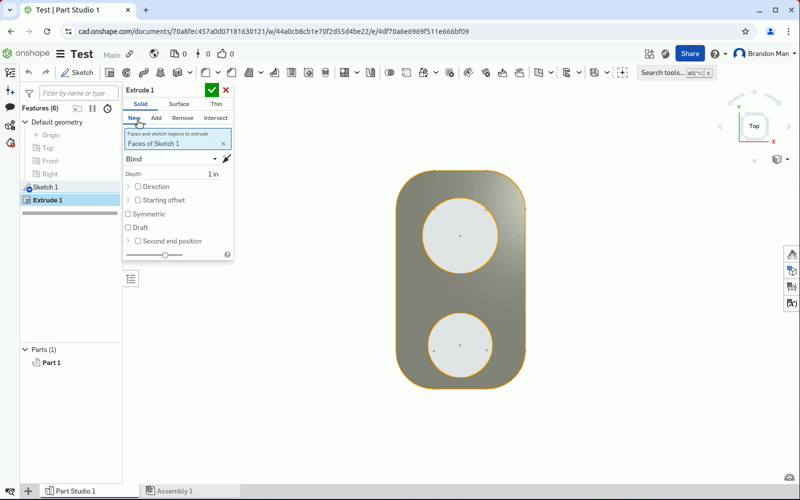
click(137, 120)
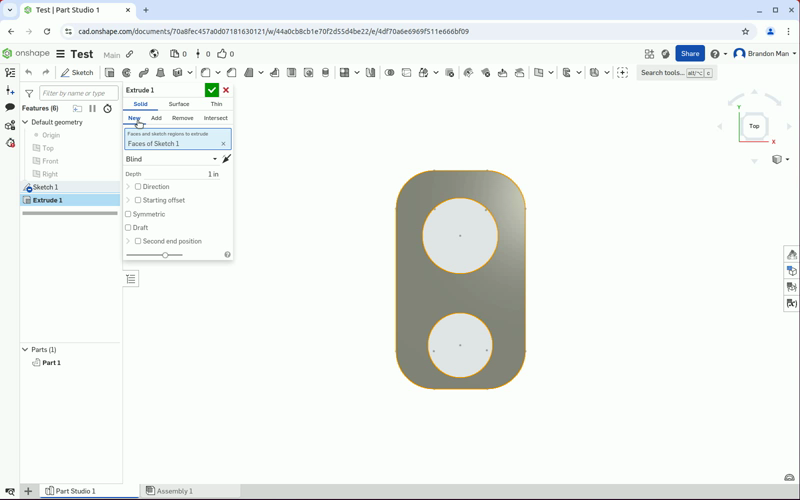
key(tab, 4)
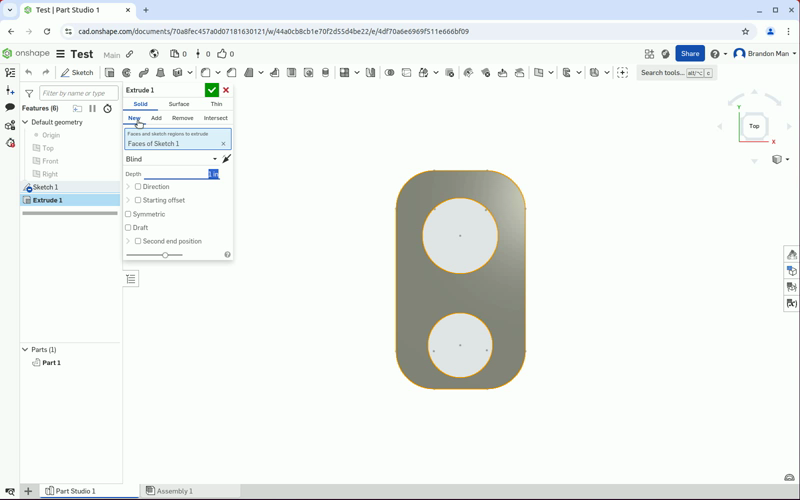
text(5.296)
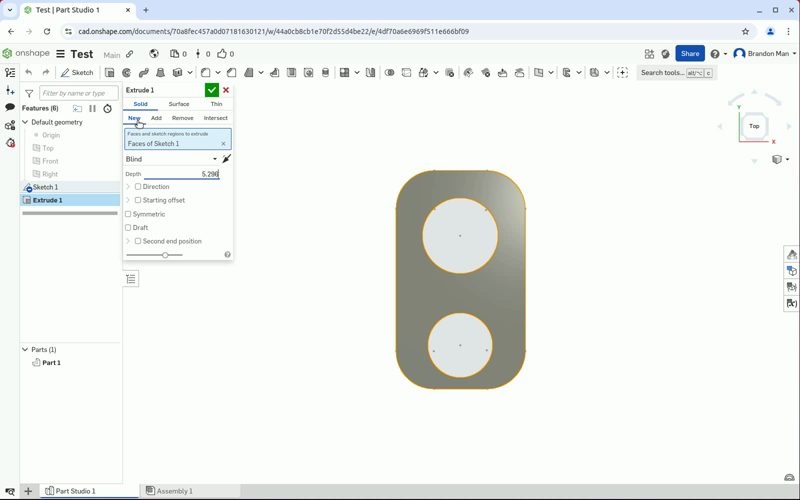
key(enter)
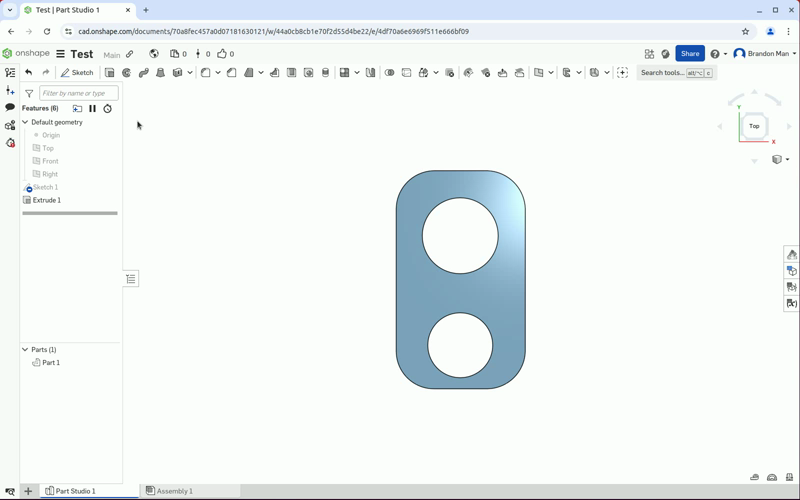
key(shift+h)
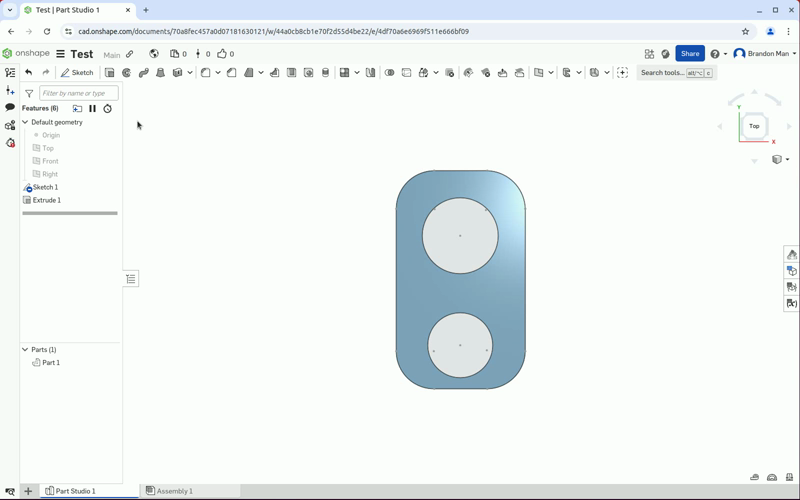
key(shift+h)
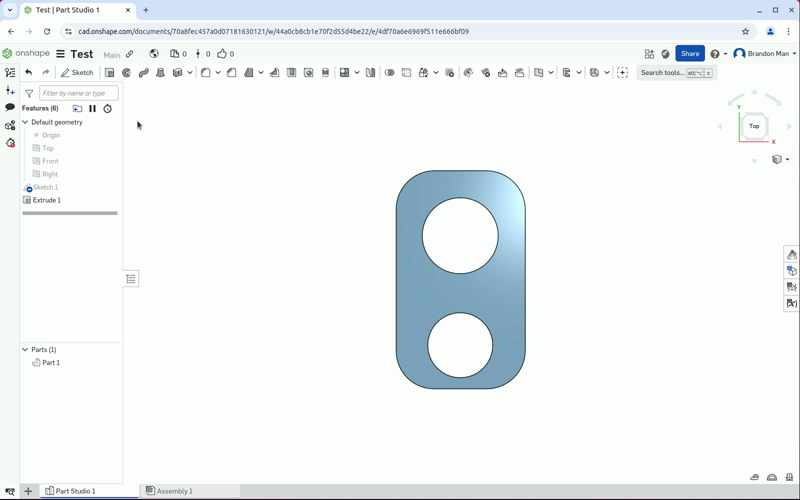
mouse_move(73, 189)
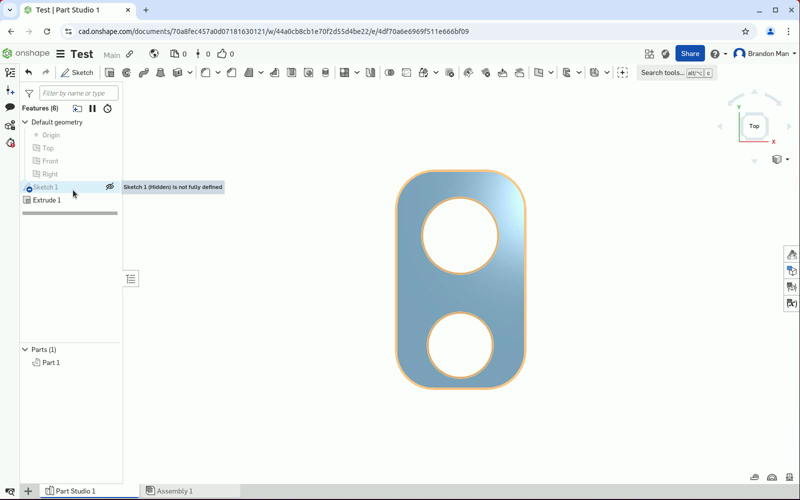
click(73, 189)
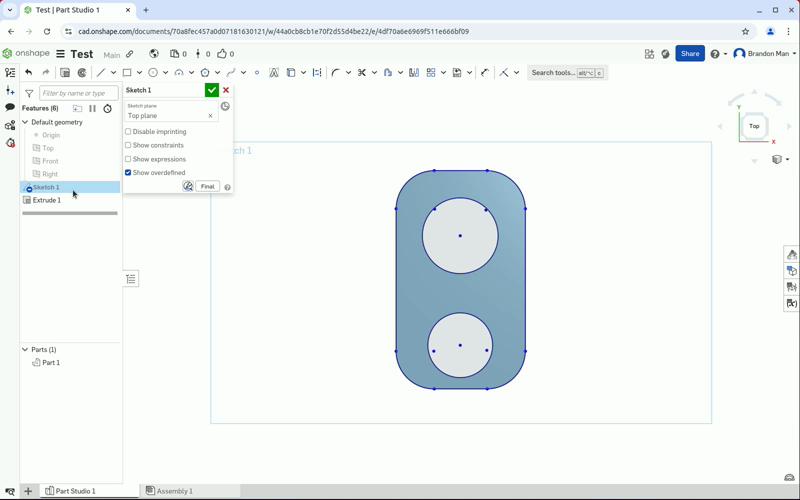
mouse_move(229, 92)
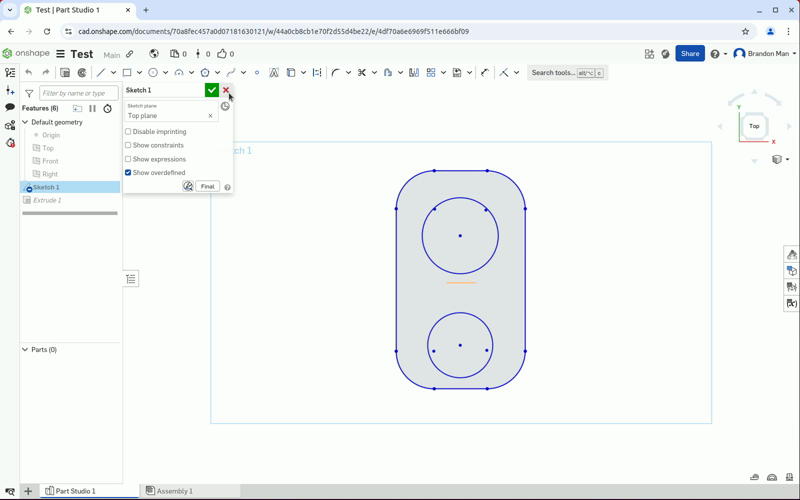
click(229, 92)
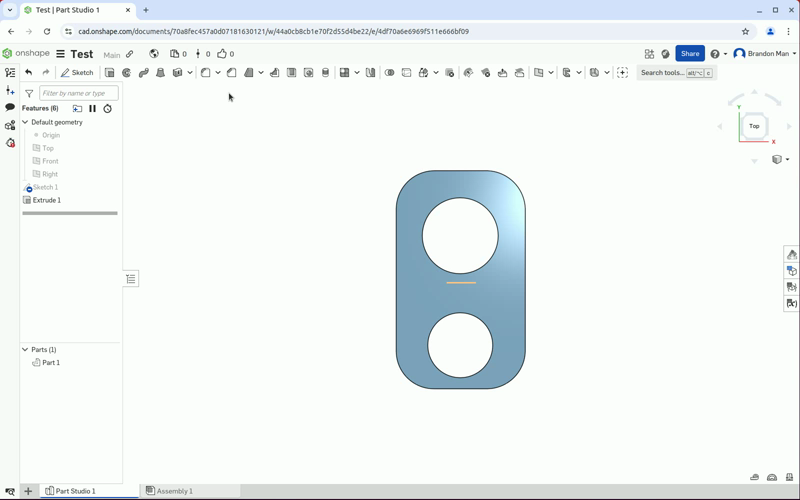
mouse_move(541, 75)
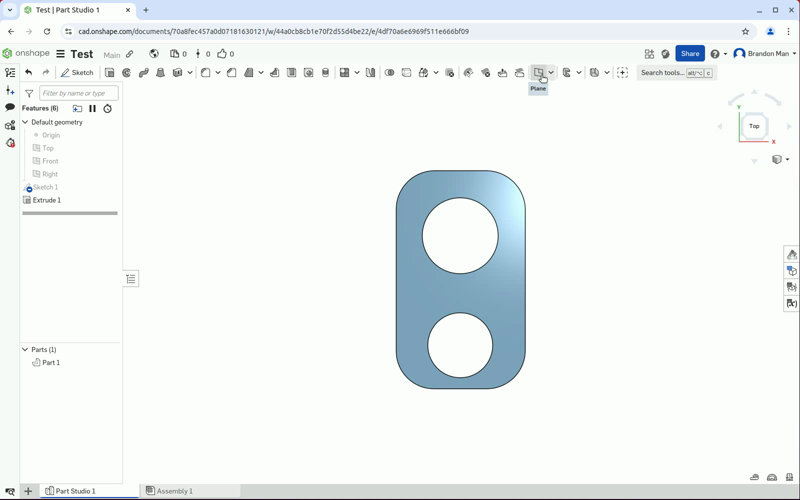
click(541, 75)
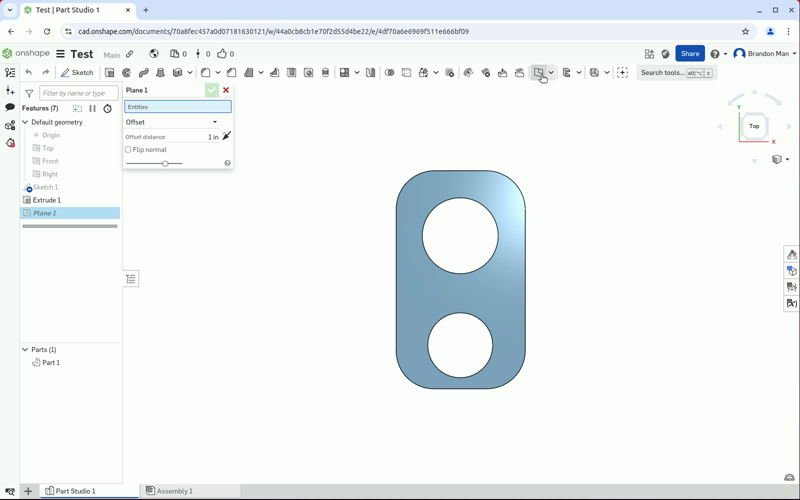
mouse_move(73, 150)
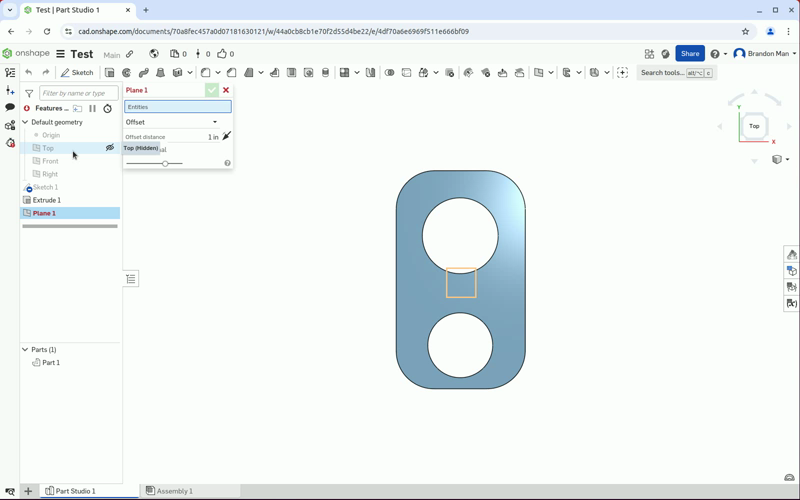
click(73, 150)
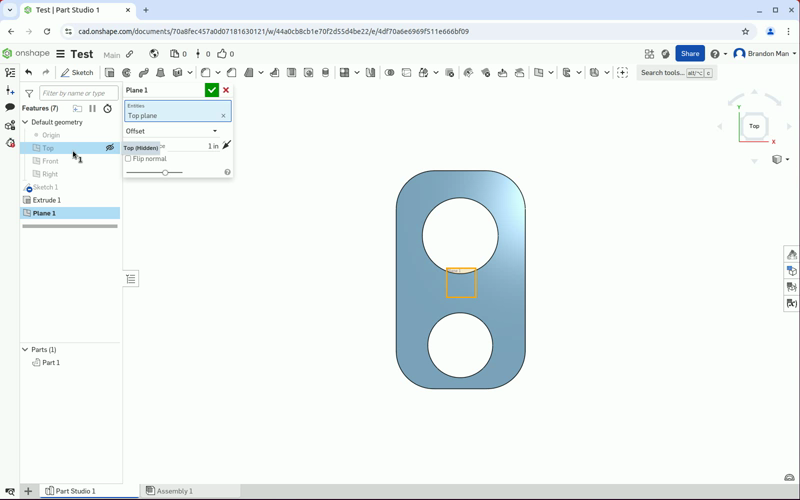
key(tab, 2)
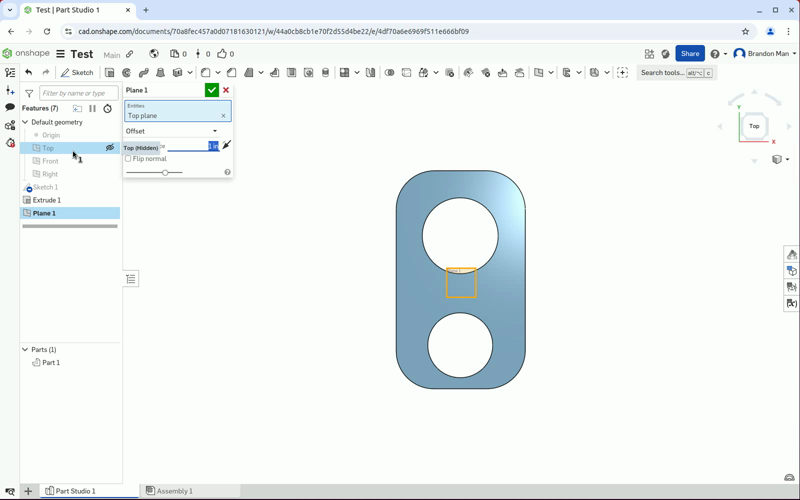
text(5.299)
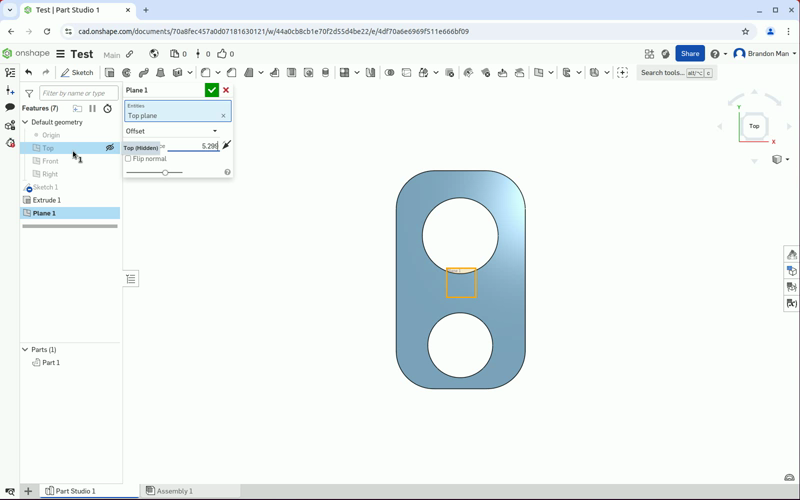
key(enter, 2)
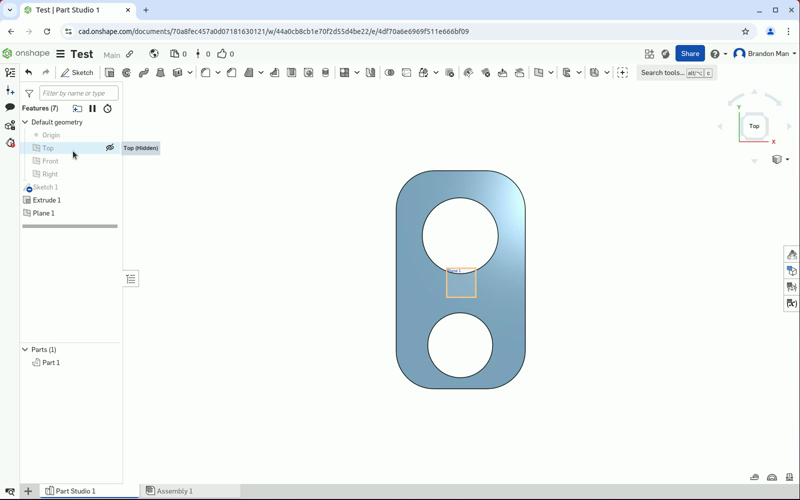
key(shift+s)
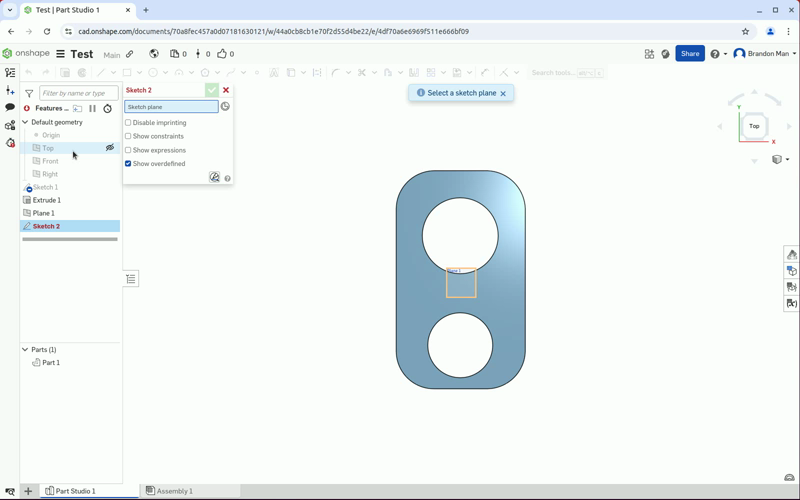
mouse_move(73, 215)
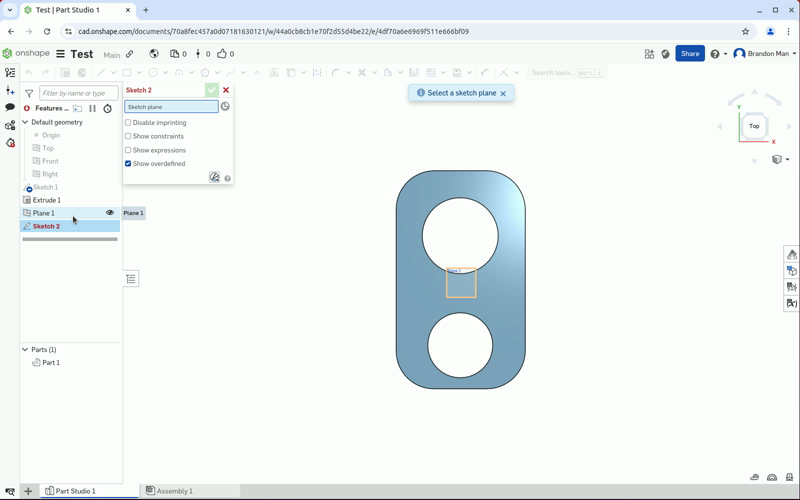
click(73, 215)
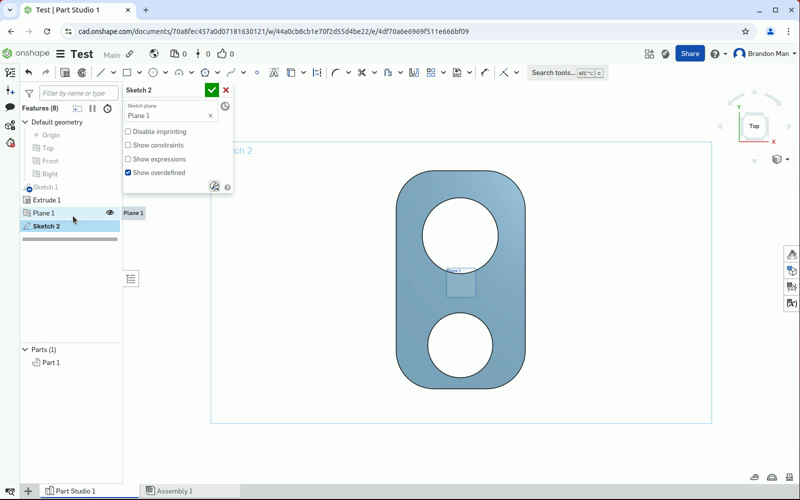
mouse_move(73, 352)
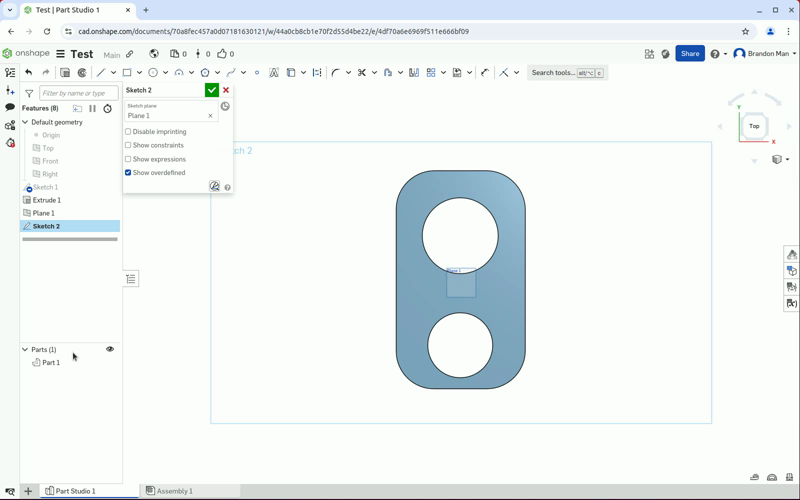
key(y)
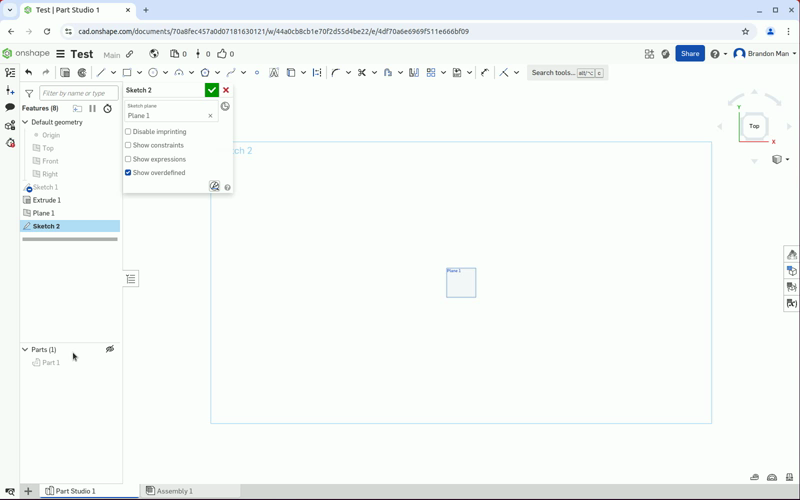
key(l)
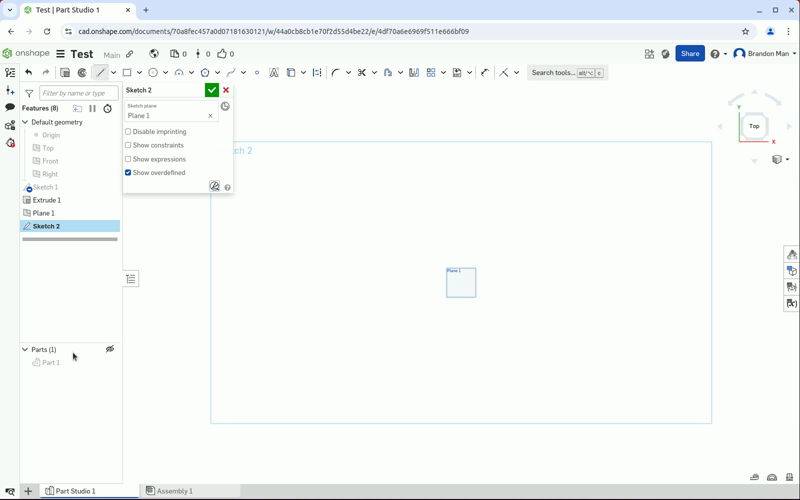
key_down(shift)
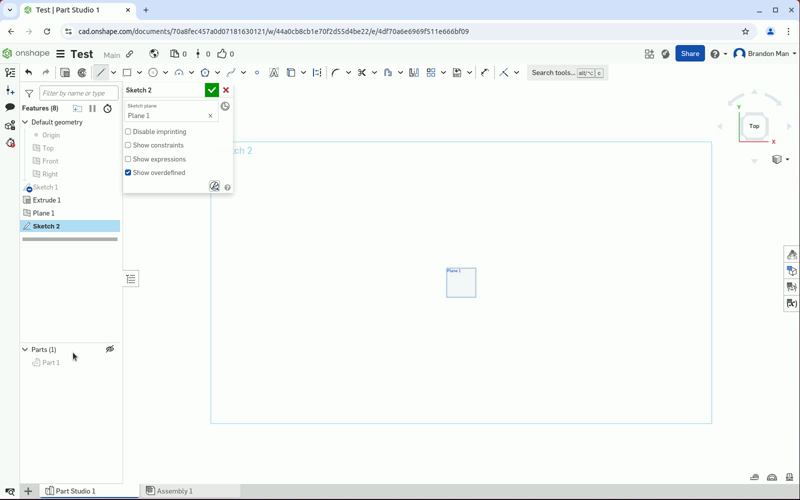
mouse_move(405, 246)
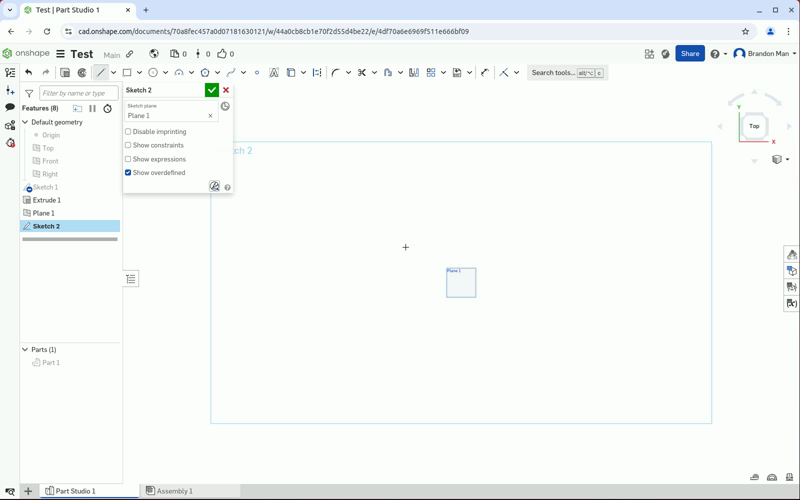
click(405, 246)
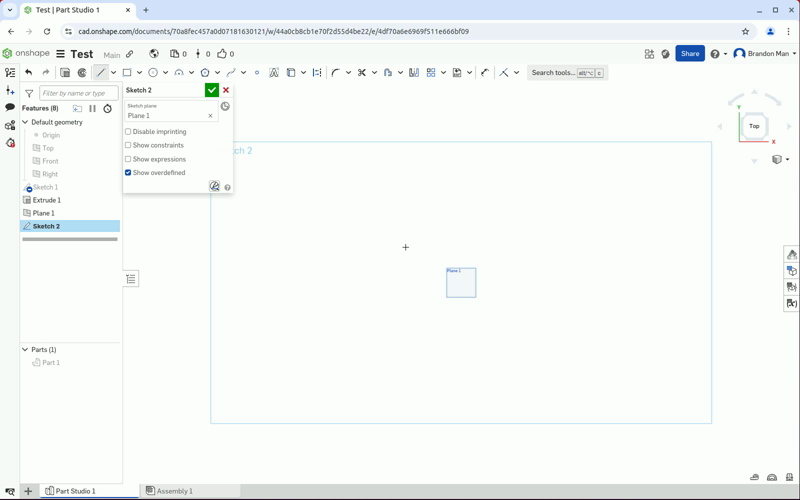
key_up(shift)
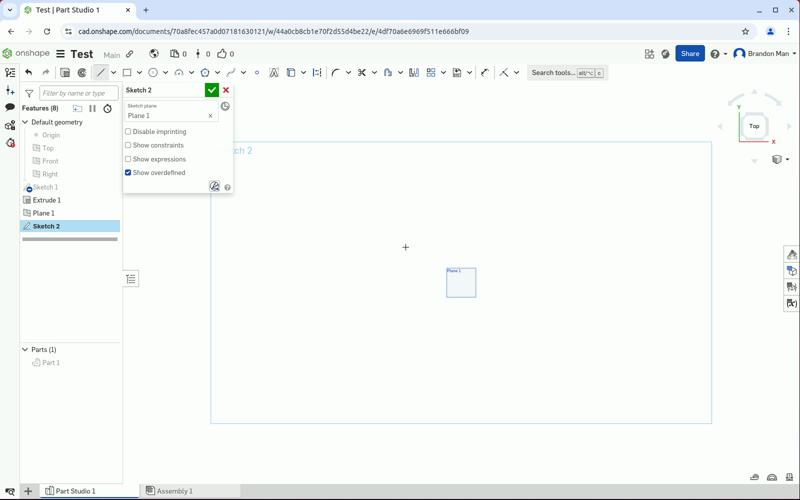
key_down(shift)
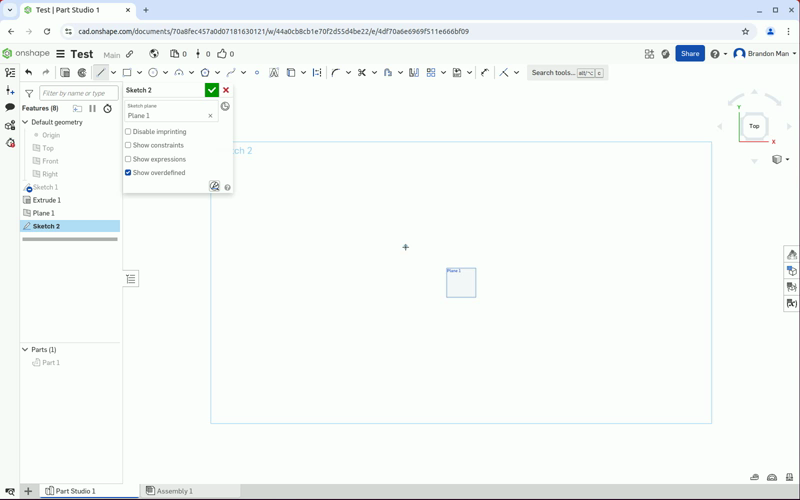
mouse_move(429, 351)
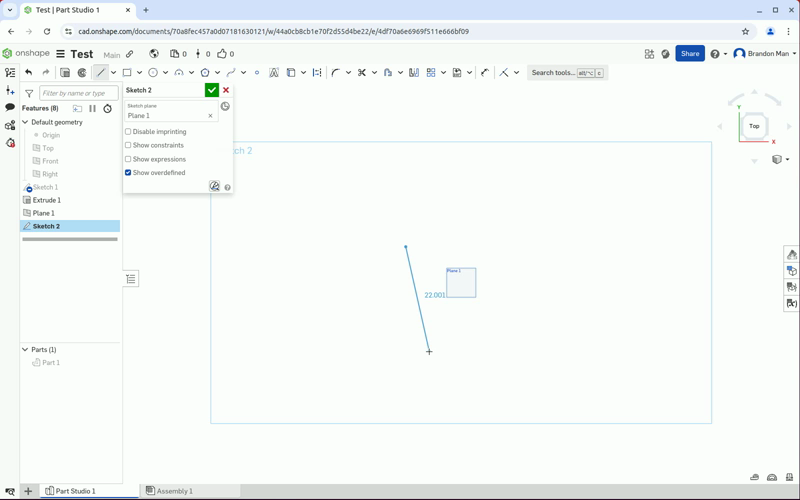
click(429, 351)
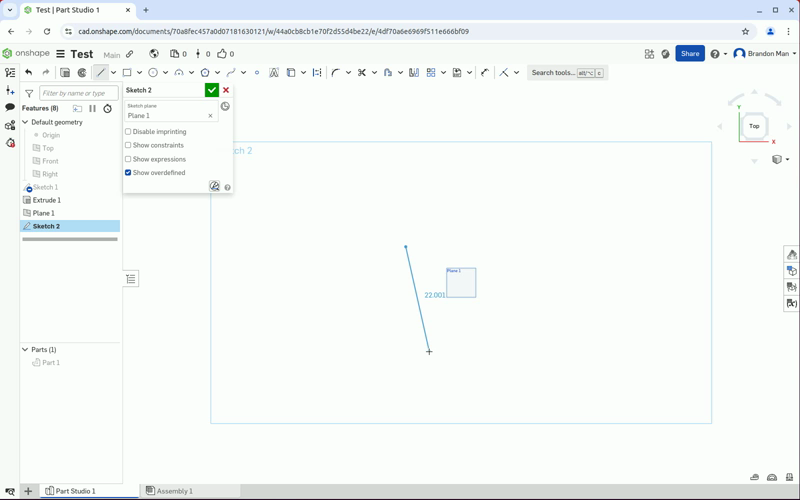
key_up(shift)
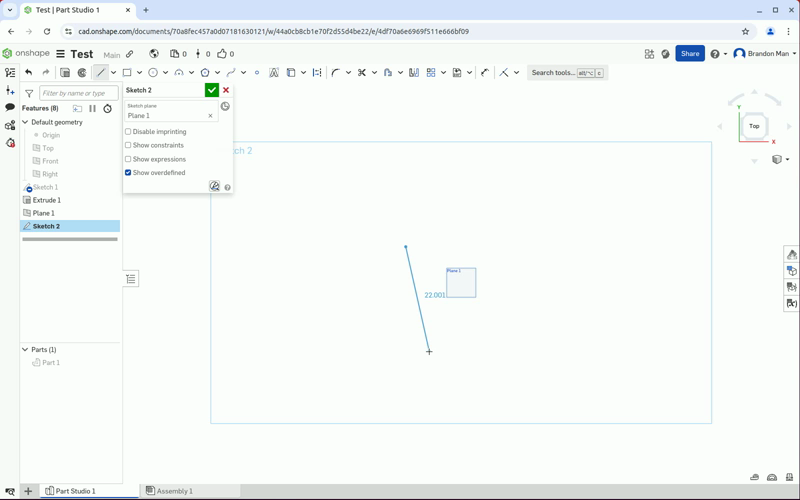
key(esc)
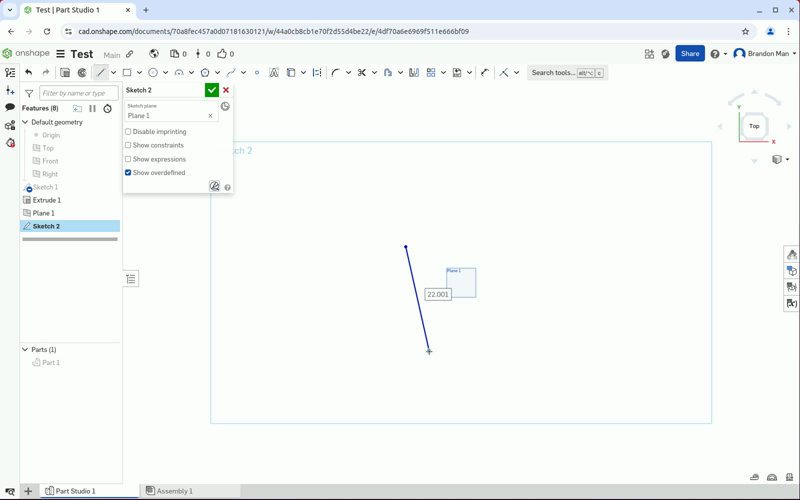
key(a)
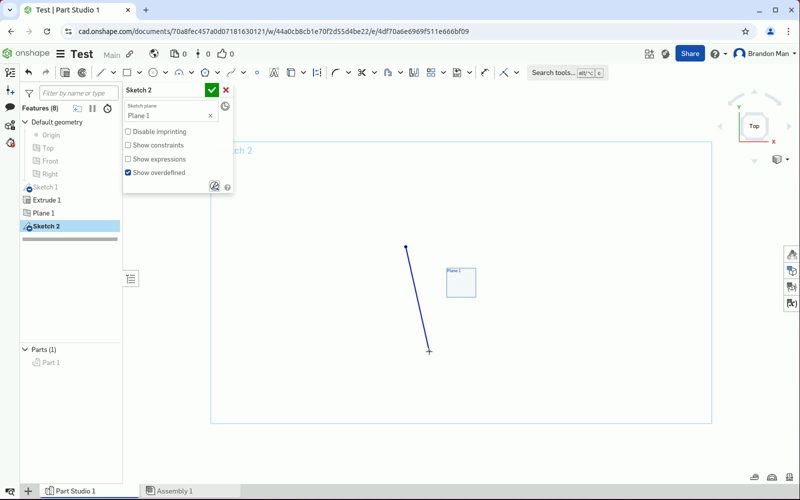
mouse_move(429, 351)
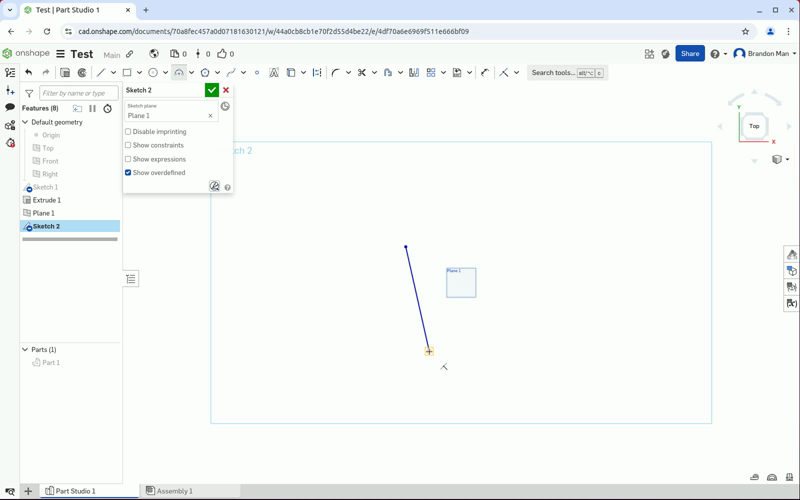
click(429, 351)
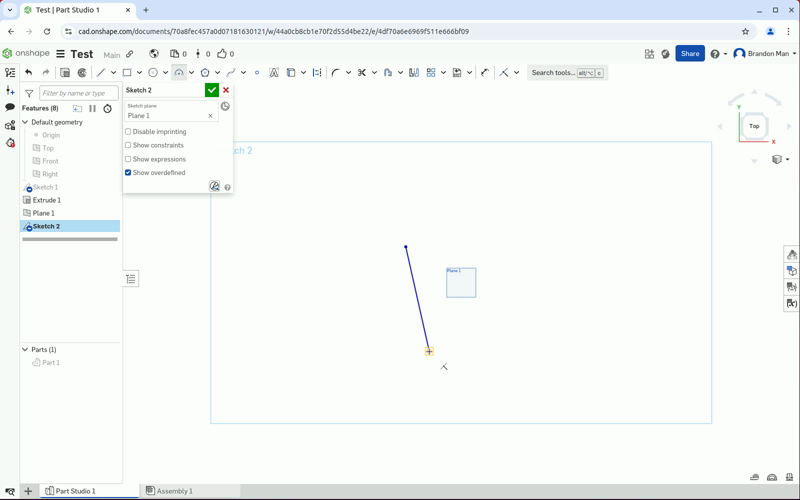
key_down(shift)
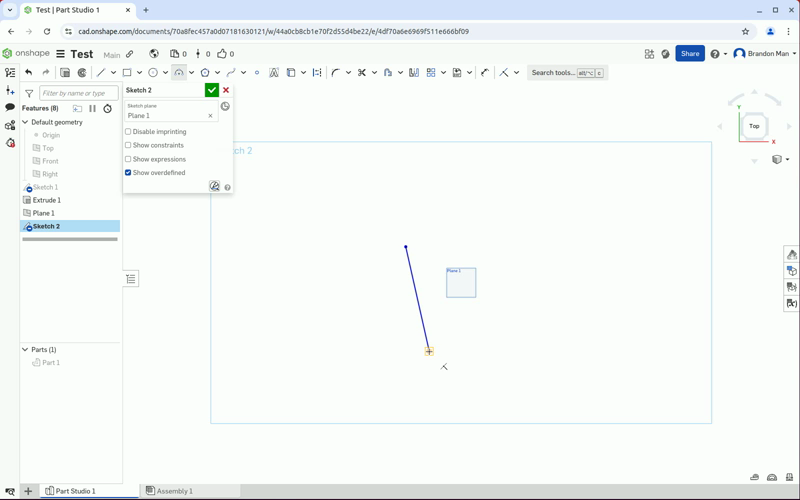
mouse_move(447, 313)
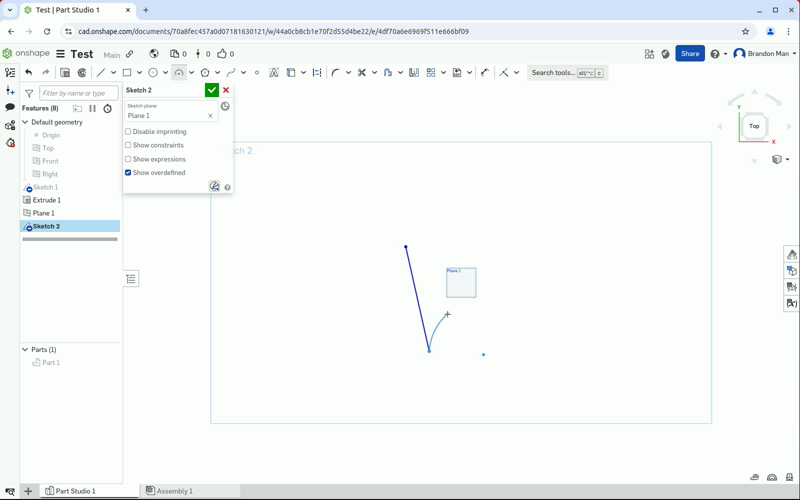
click(447, 313)
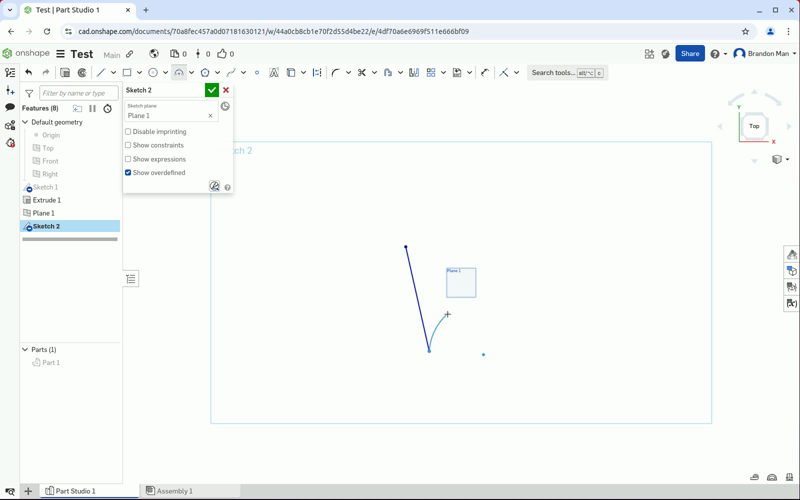
mouse_move(431, 329)
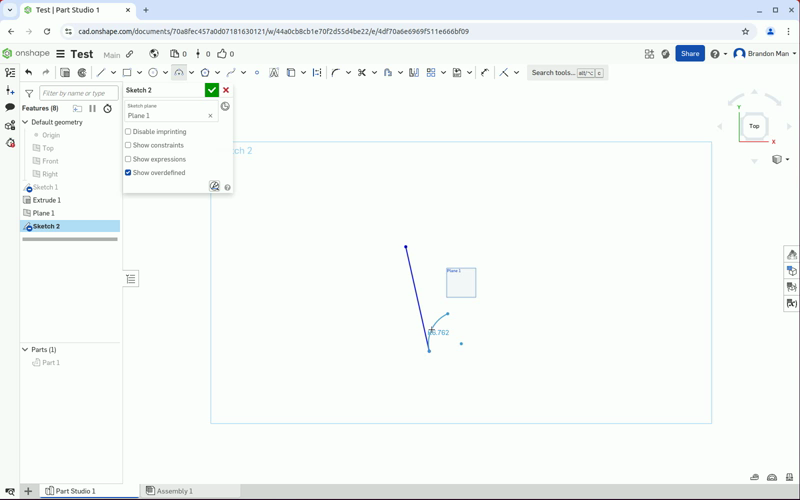
click(431, 329)
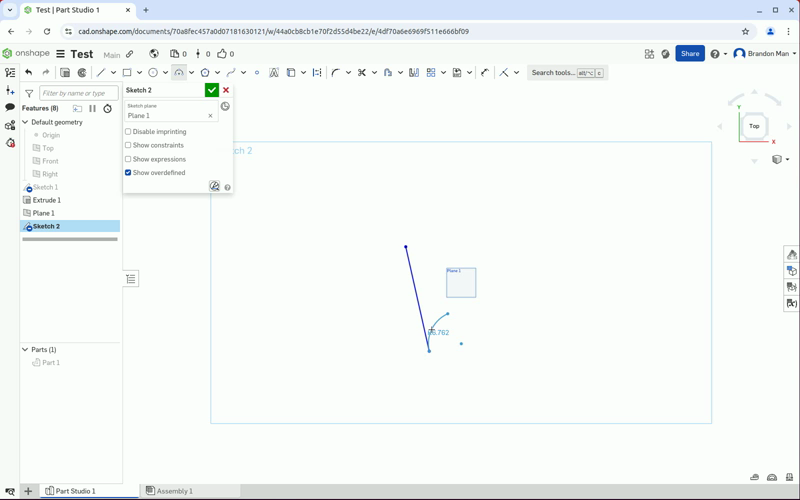
key_up(shift)
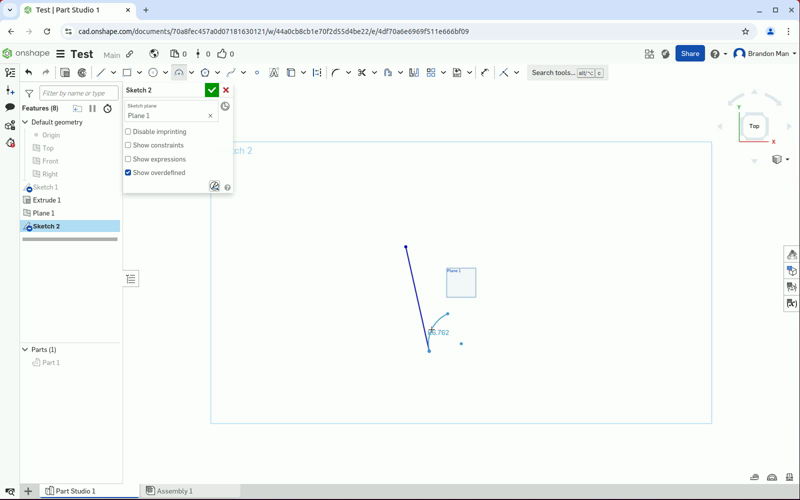
key(esc)
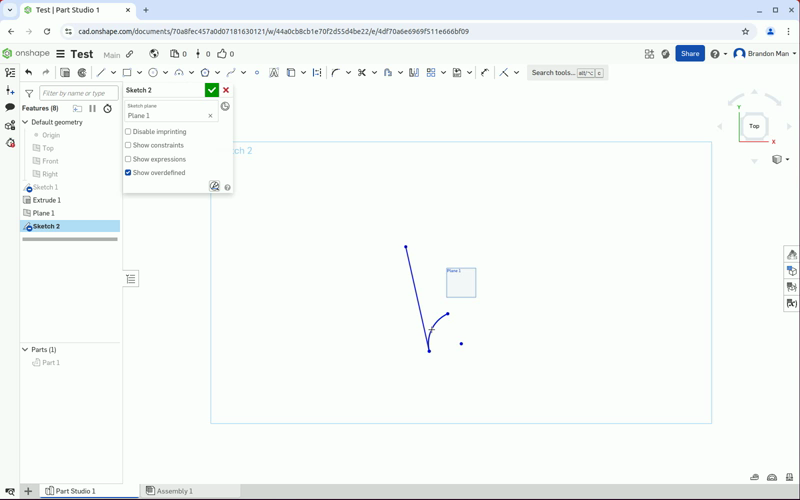
key(l)
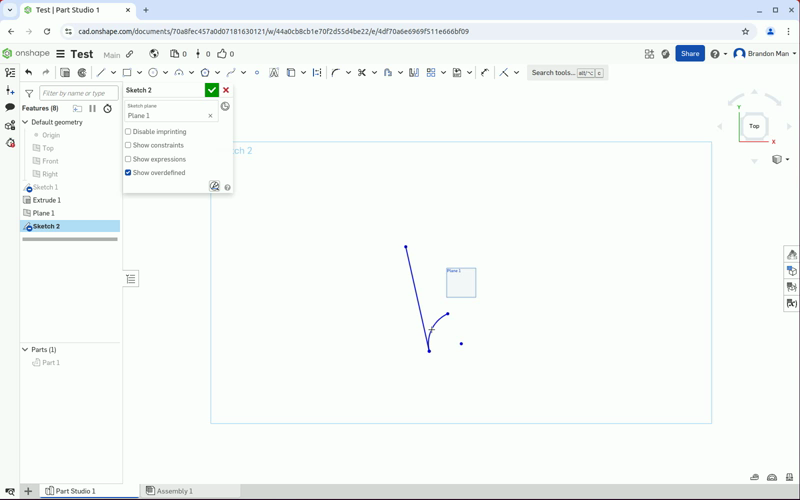
mouse_move(447, 313)
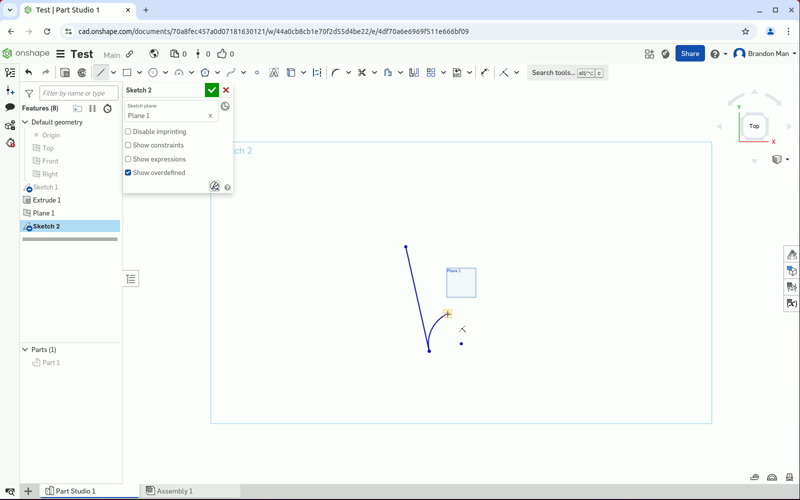
click(447, 313)
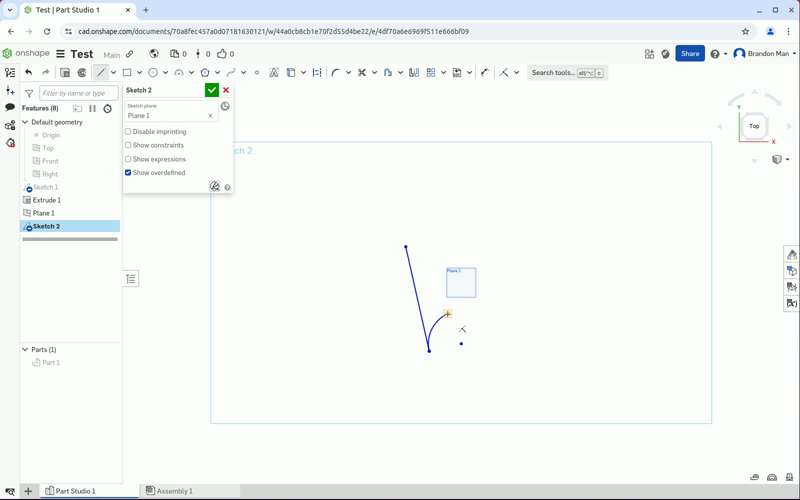
key_down(shift)
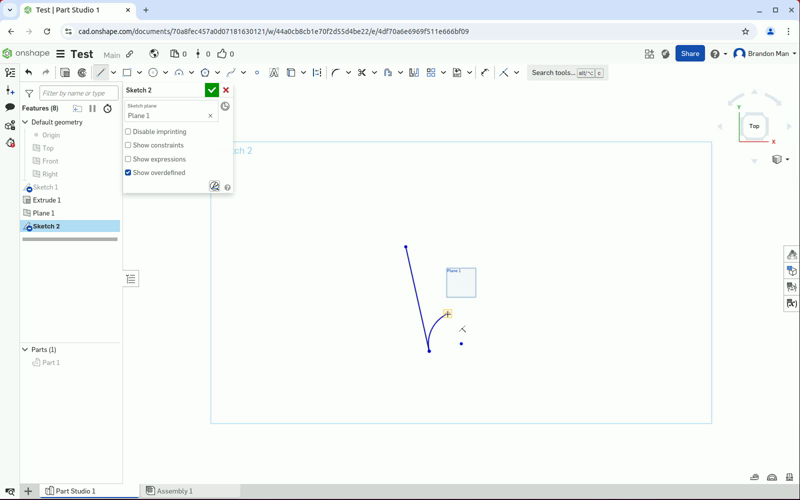
mouse_move(477, 313)
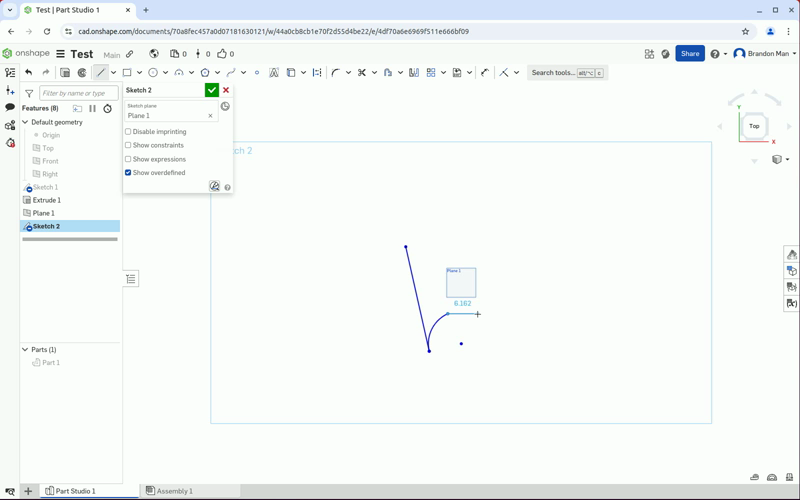
mouse_move(447, 277)
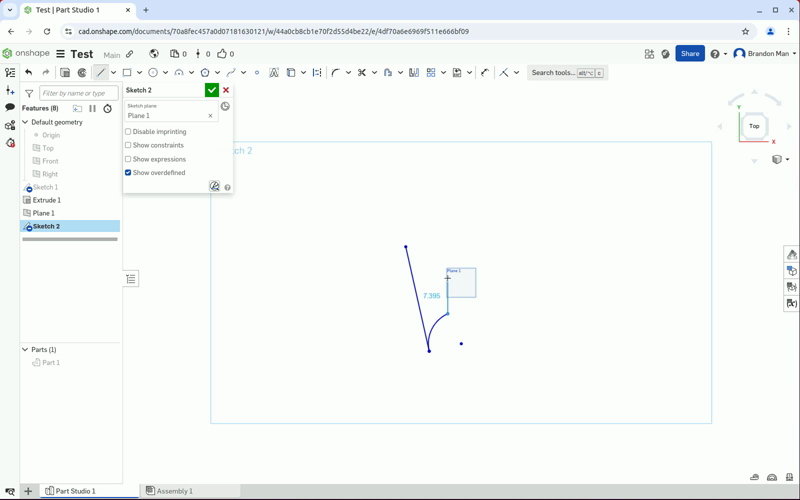
click(447, 277)
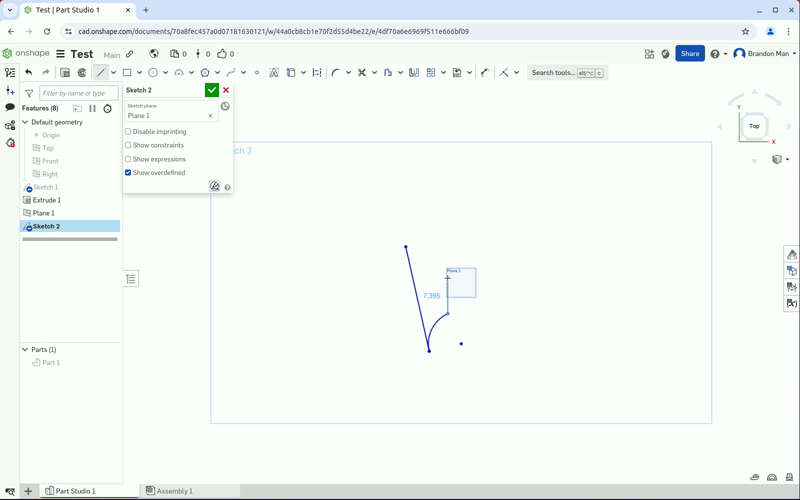
key_up(shift)
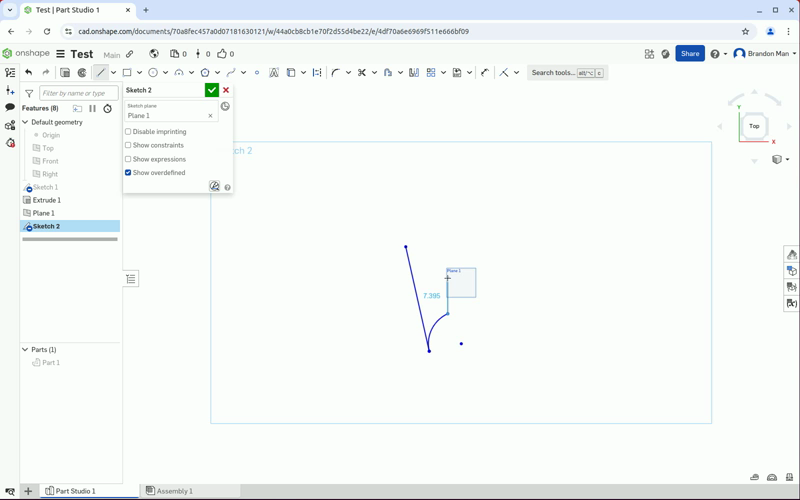
key(esc)
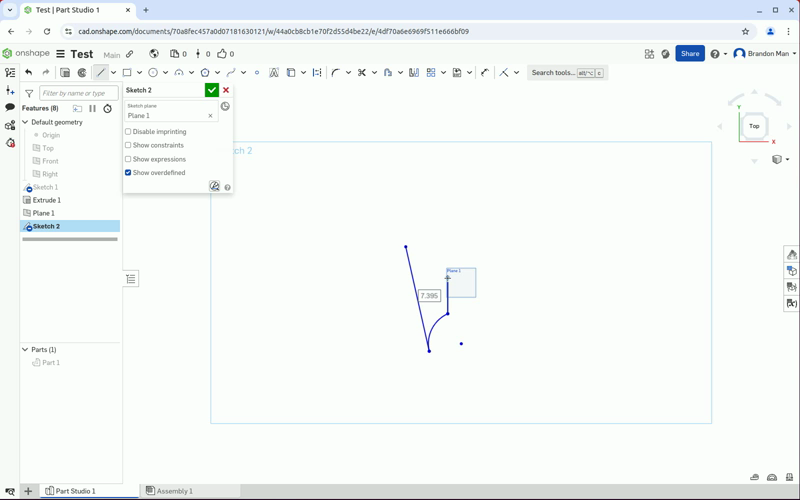
key(a)
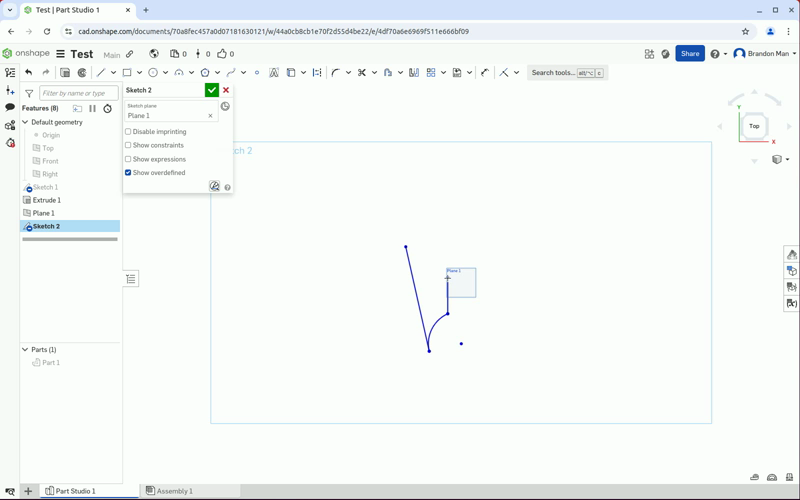
mouse_move(447, 277)
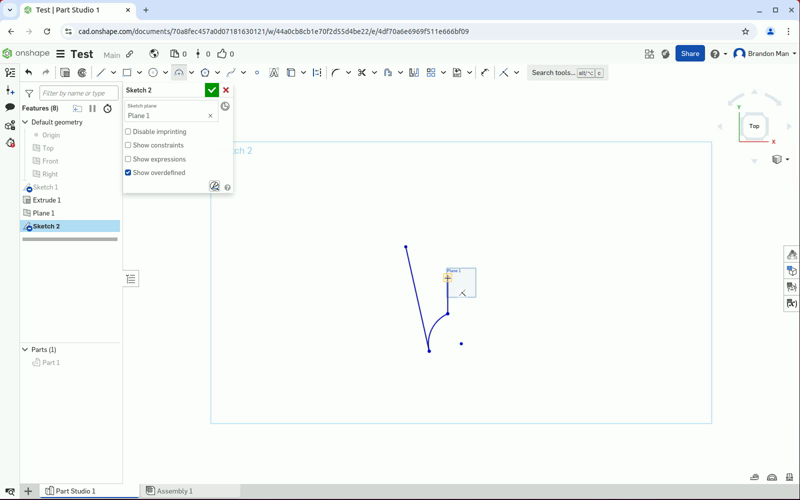
click(447, 277)
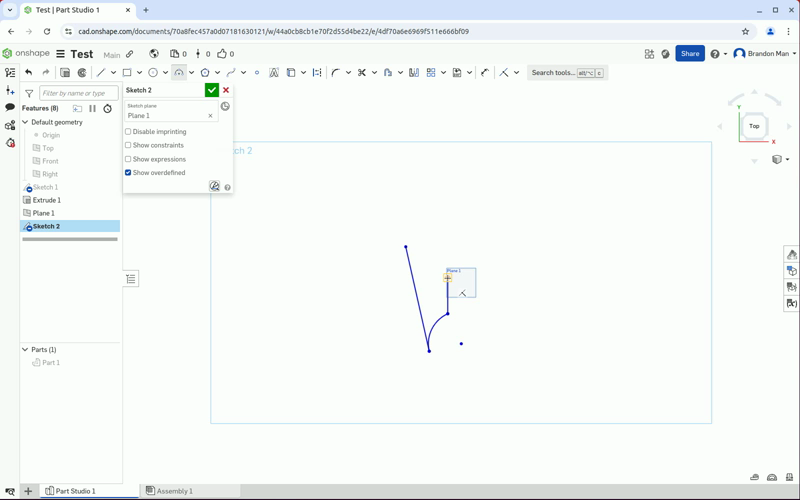
key_down(shift)
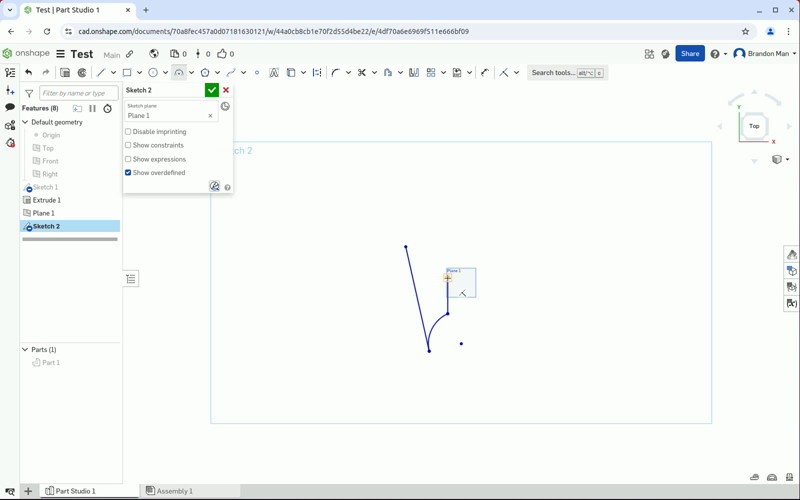
mouse_move(473, 277)
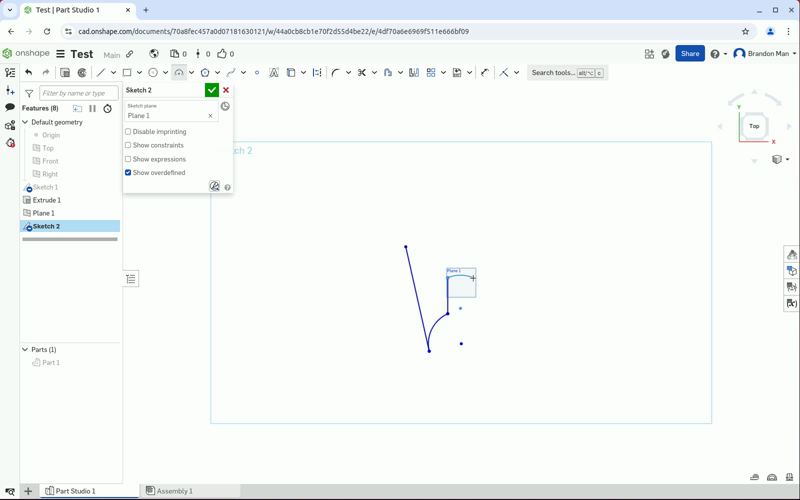
click(473, 277)
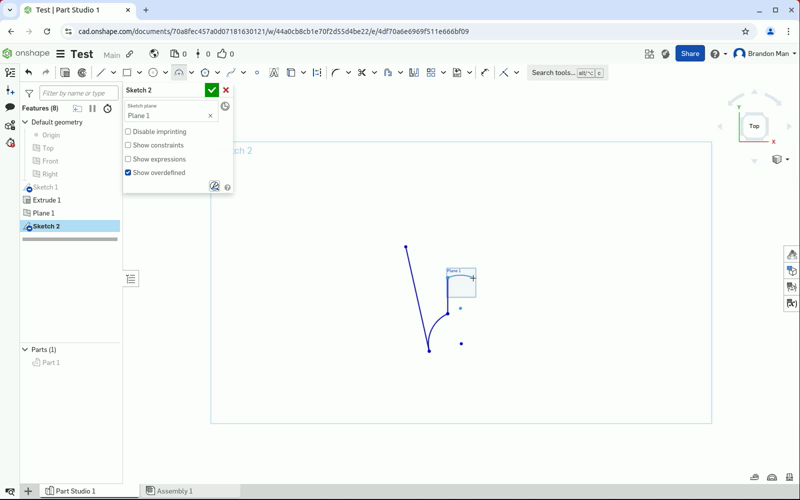
mouse_move(460, 192)
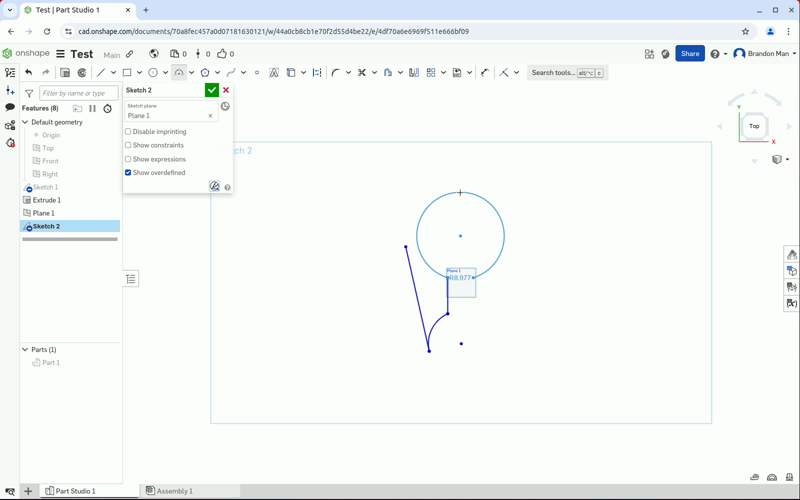
click(460, 192)
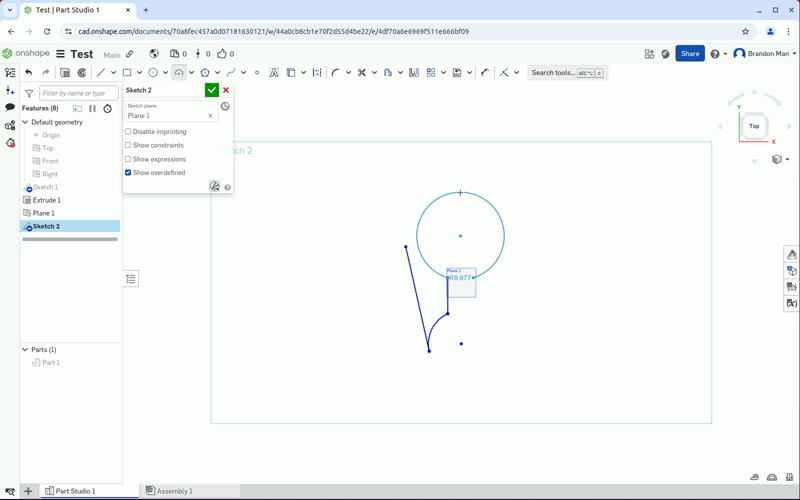
key_up(shift)
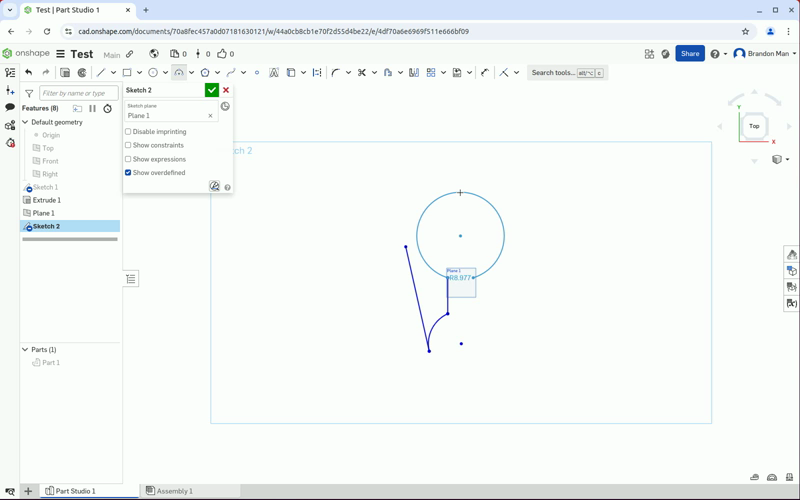
key(esc)
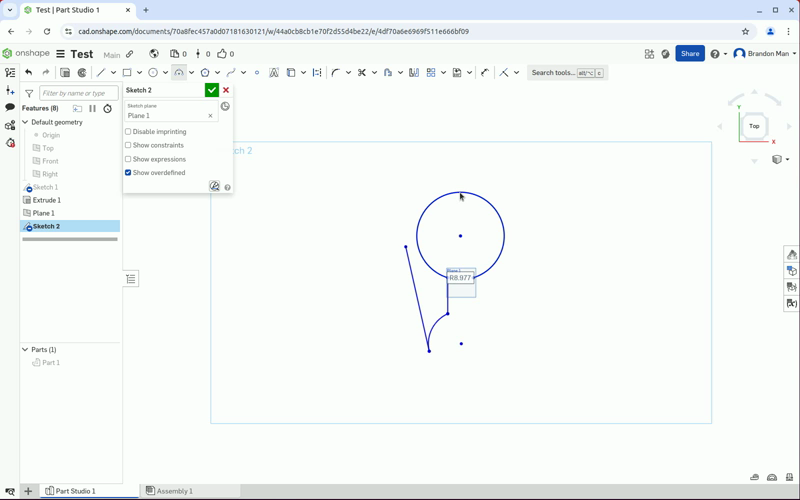
key(l)
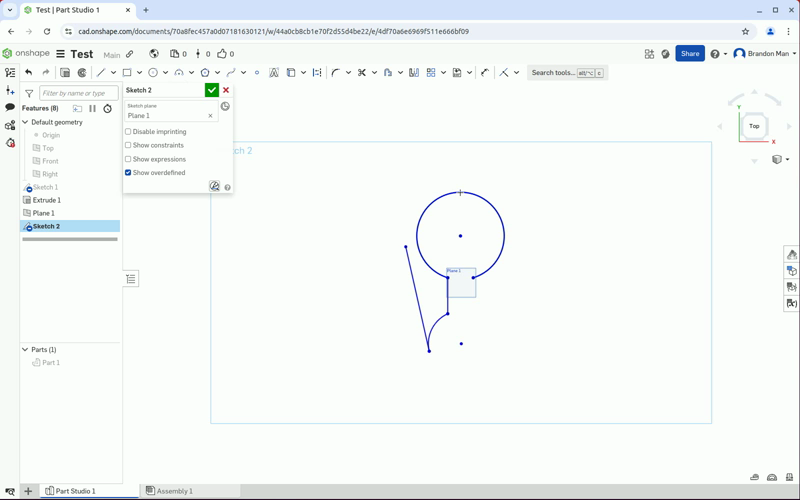
mouse_move(473, 277)
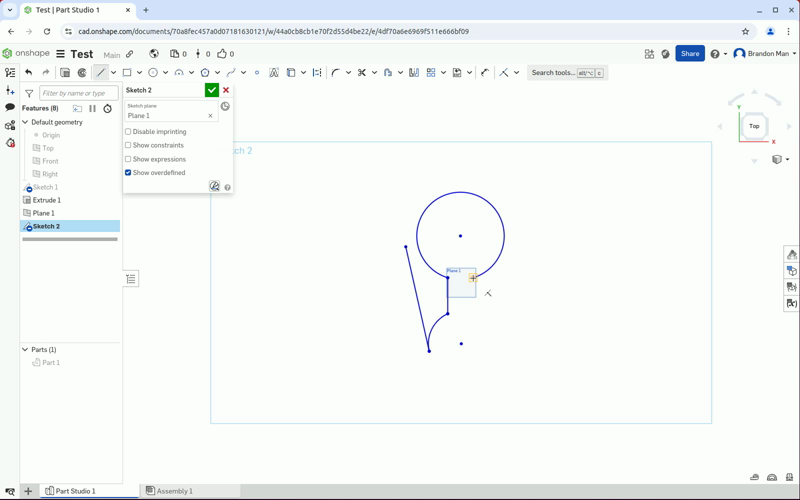
click(473, 277)
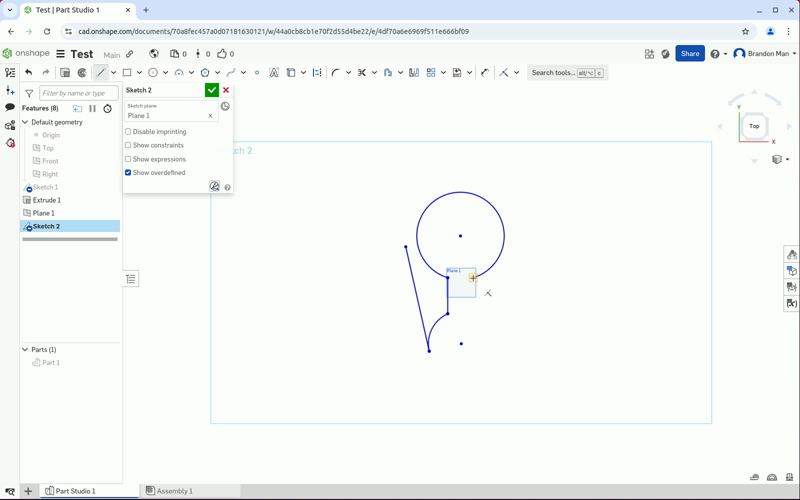
key_down(shift)
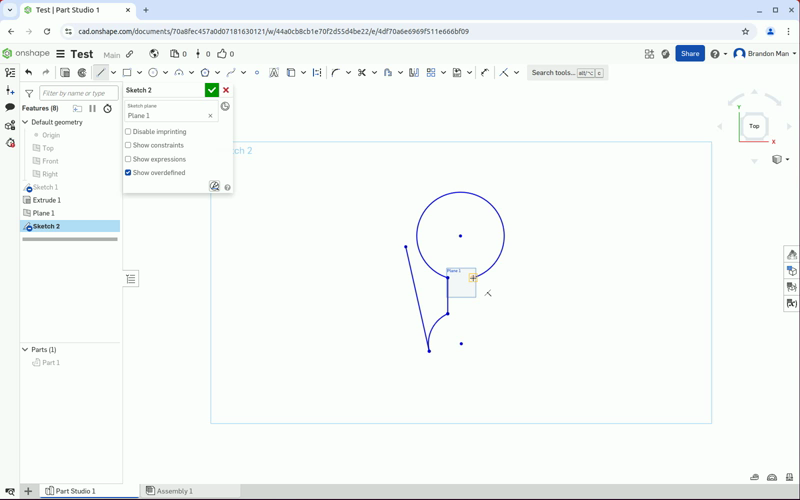
mouse_move(503, 277)
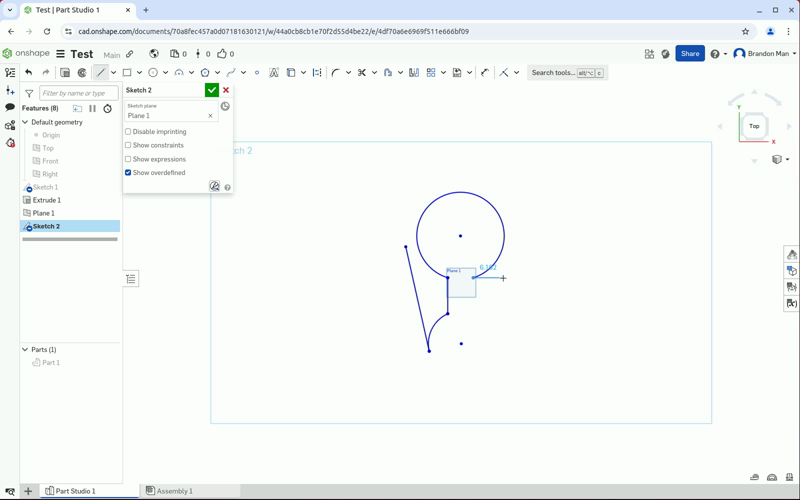
mouse_move(473, 313)
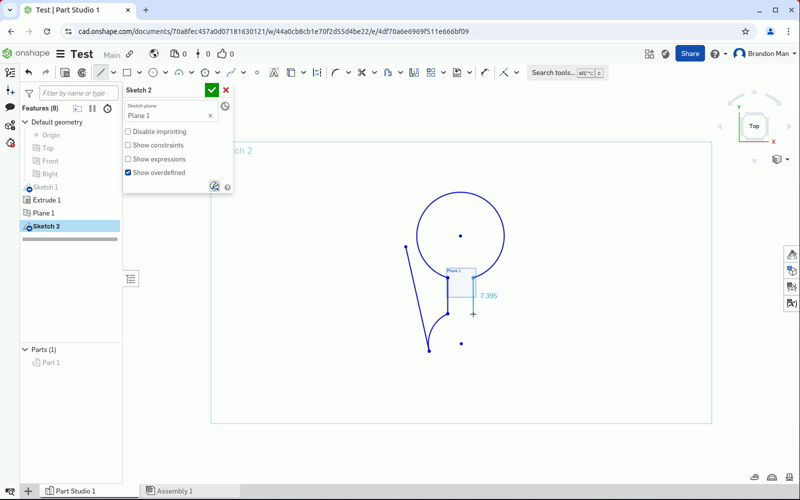
click(473, 313)
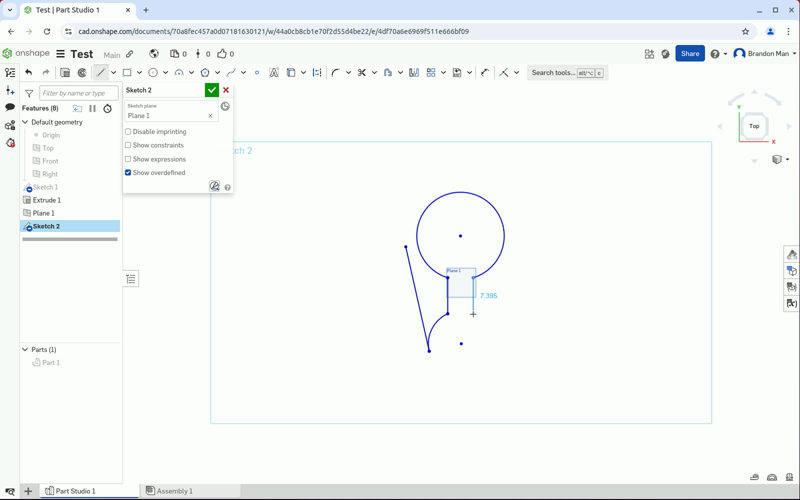
key_up(shift)
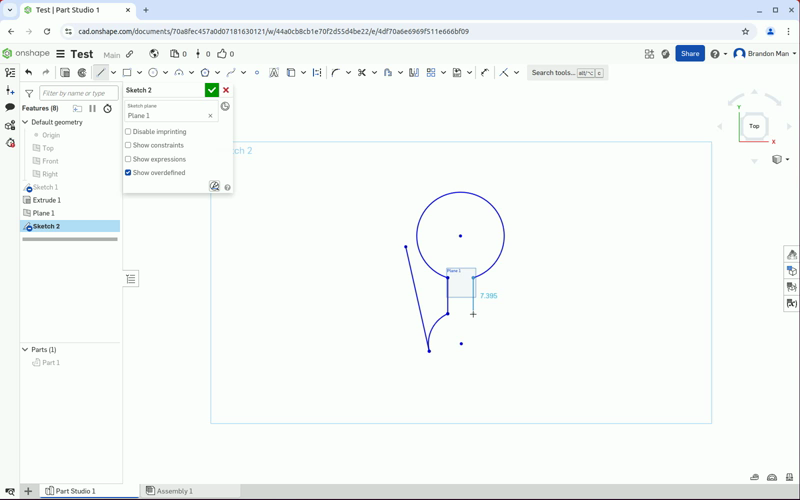
key(esc)
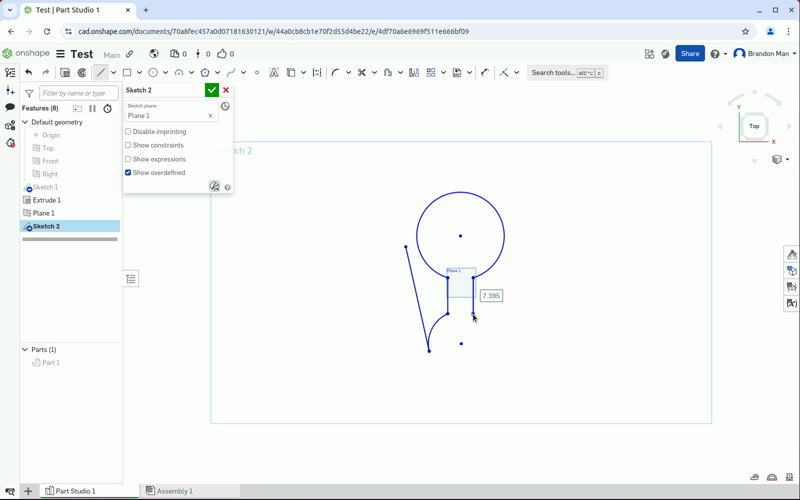
key(a)
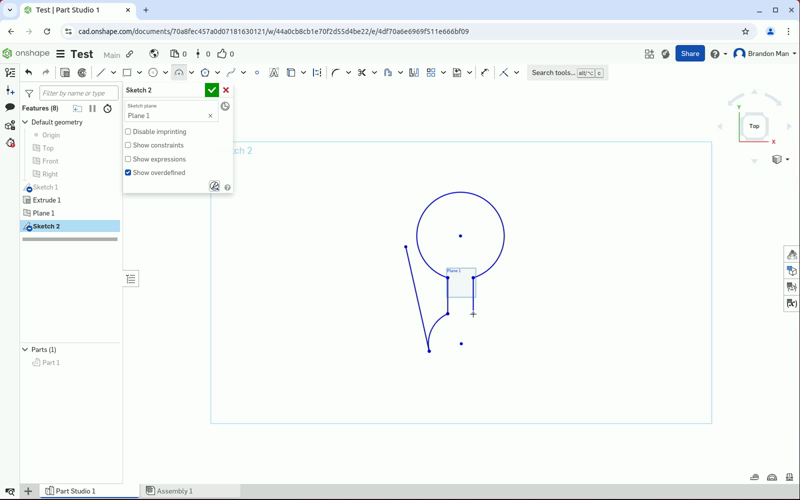
mouse_move(473, 313)
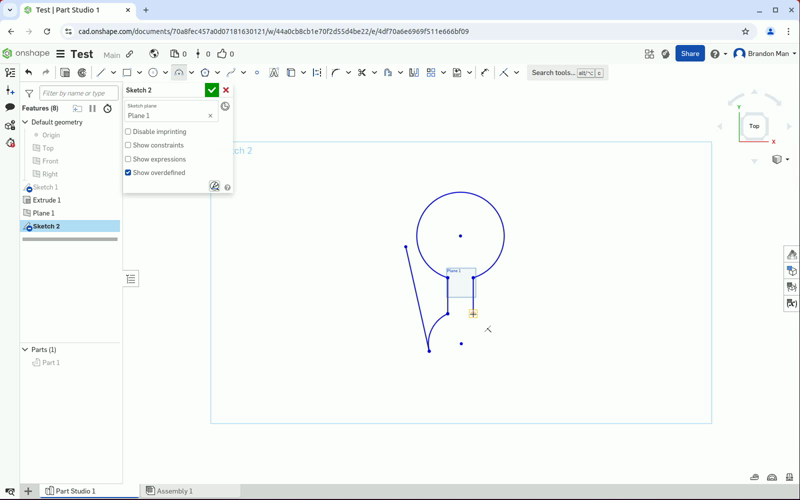
click(473, 313)
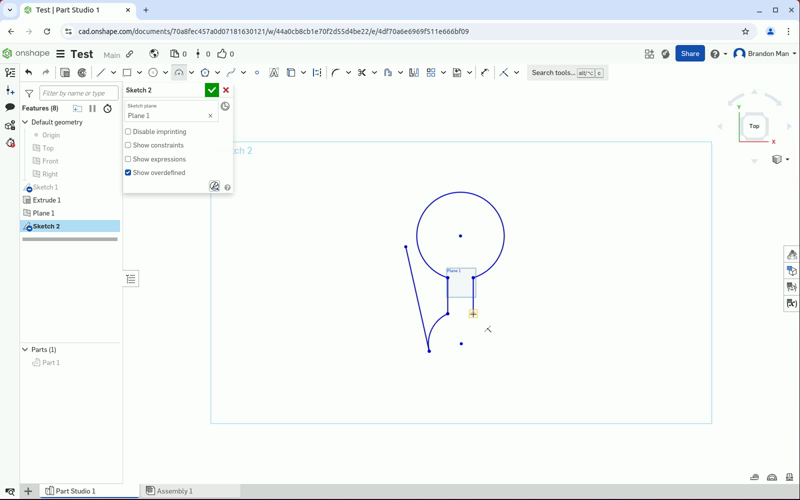
key_down(shift)
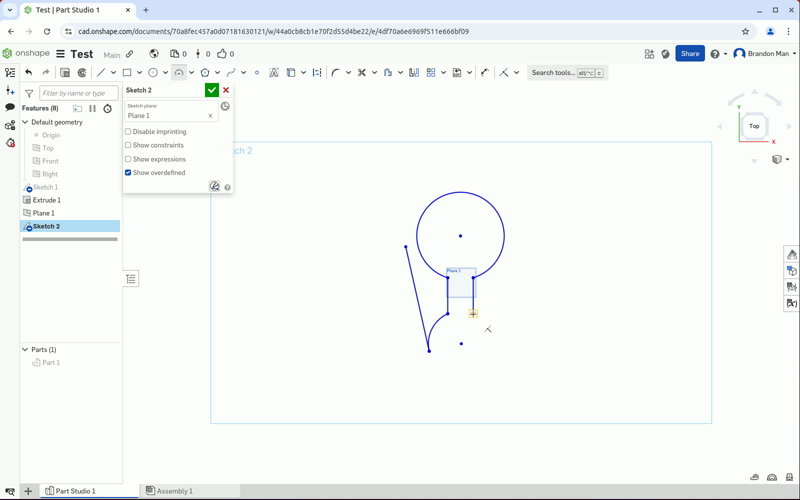
mouse_move(491, 351)
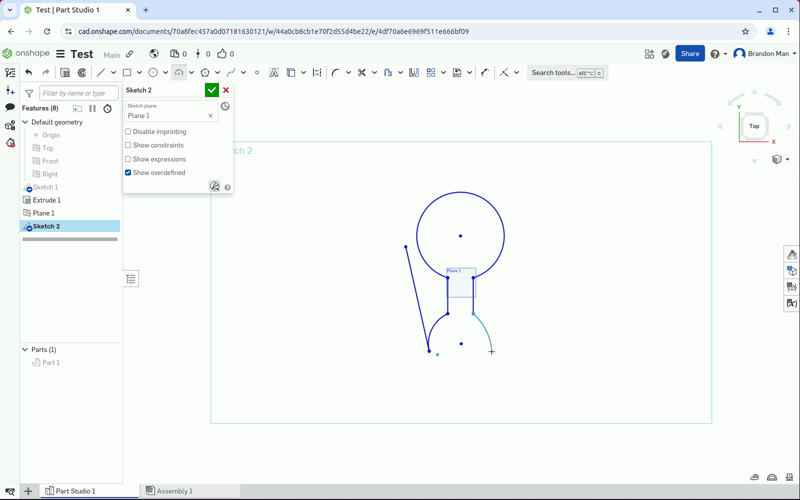
click(491, 351)
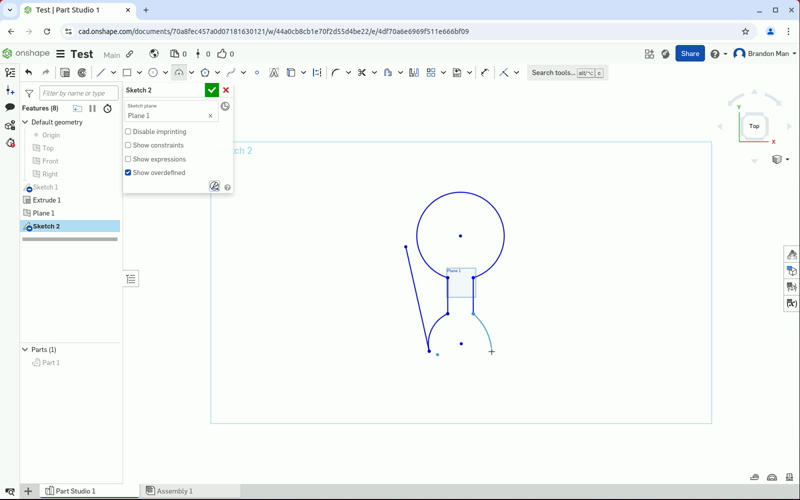
mouse_move(489, 329)
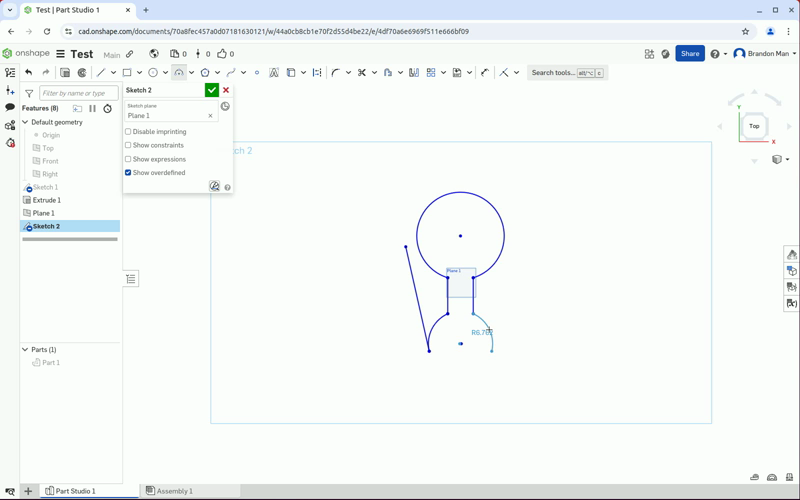
click(489, 329)
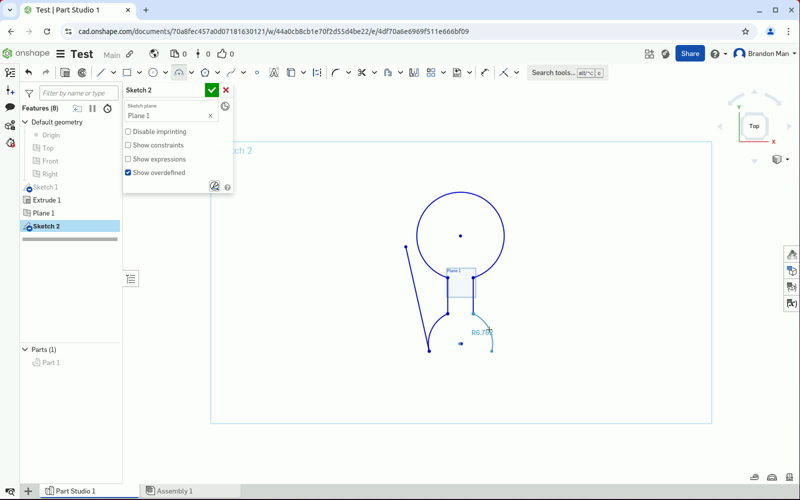
key_up(shift)
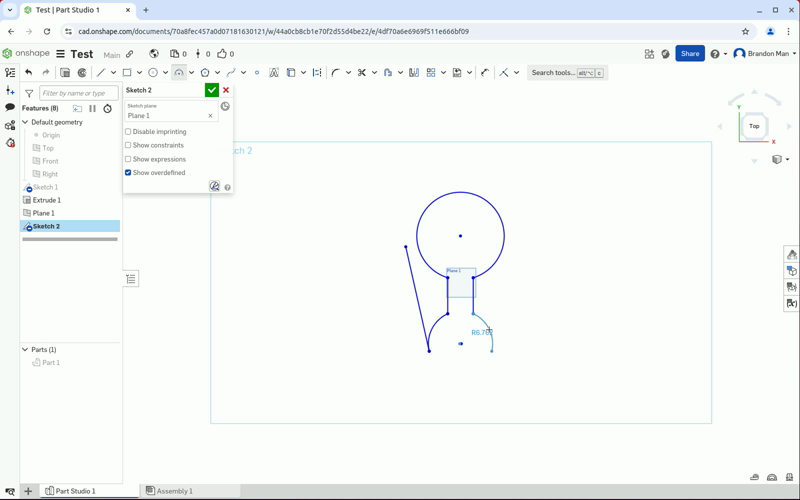
key(esc)
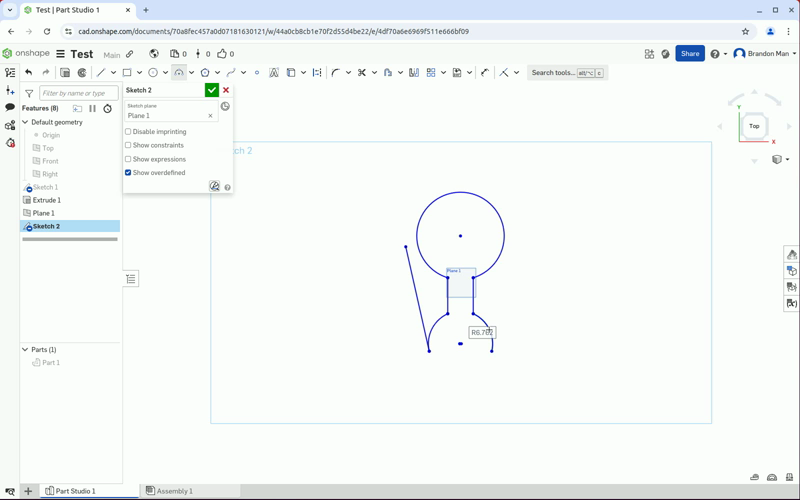
key(l)
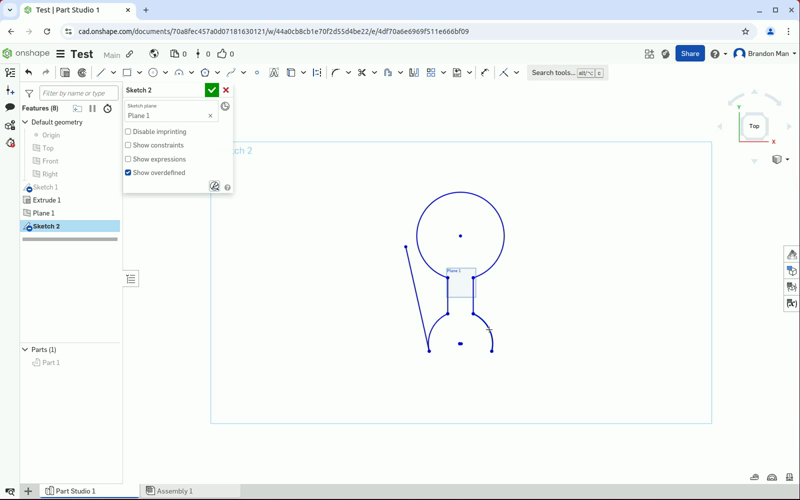
mouse_move(491, 351)
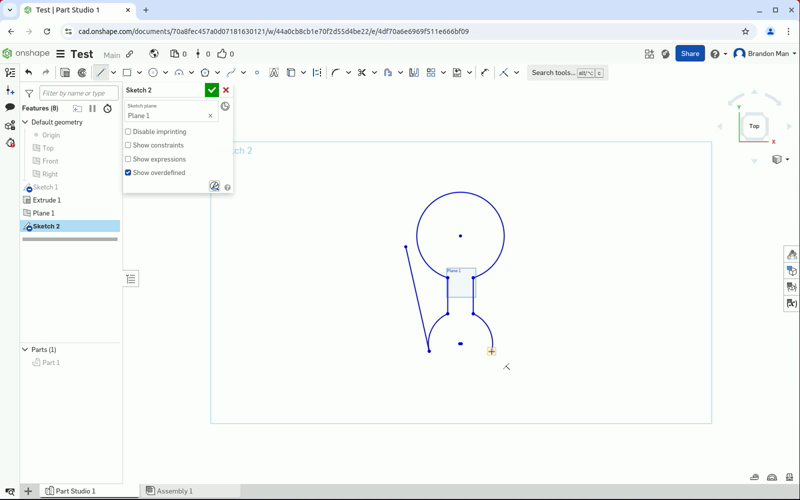
click(491, 351)
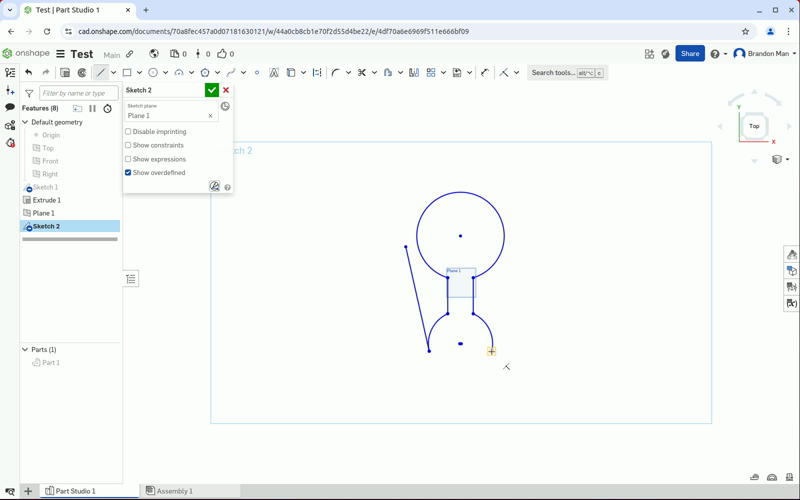
key_down(shift)
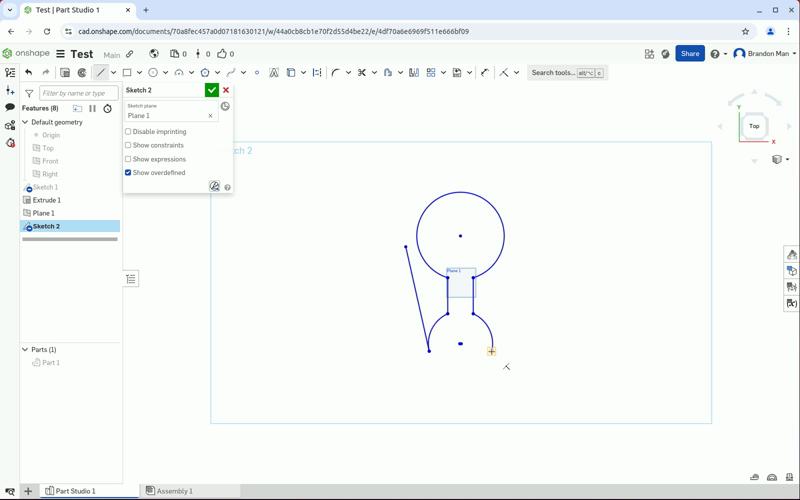
mouse_move(514, 246)
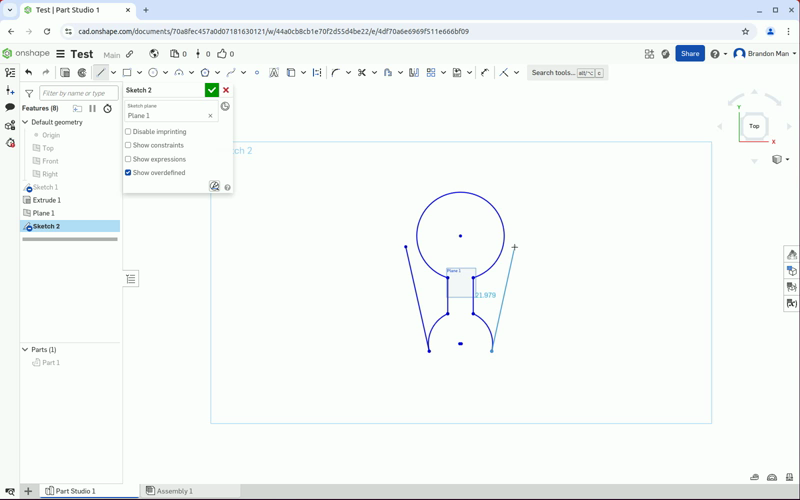
click(514, 246)
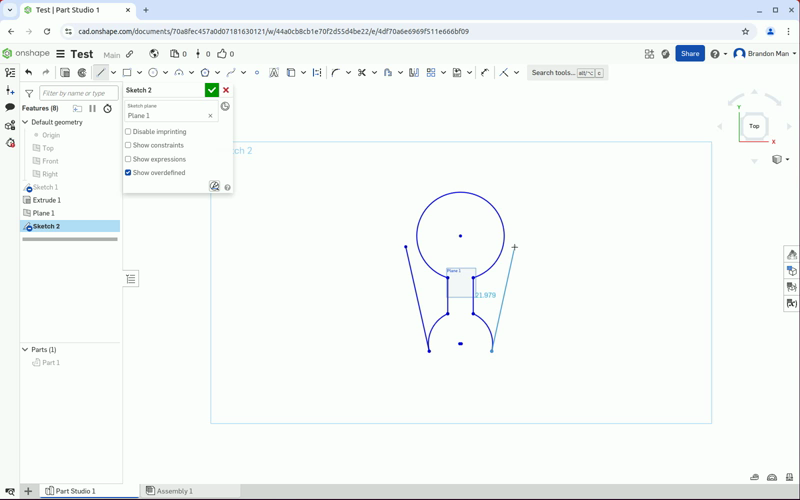
key_up(shift)
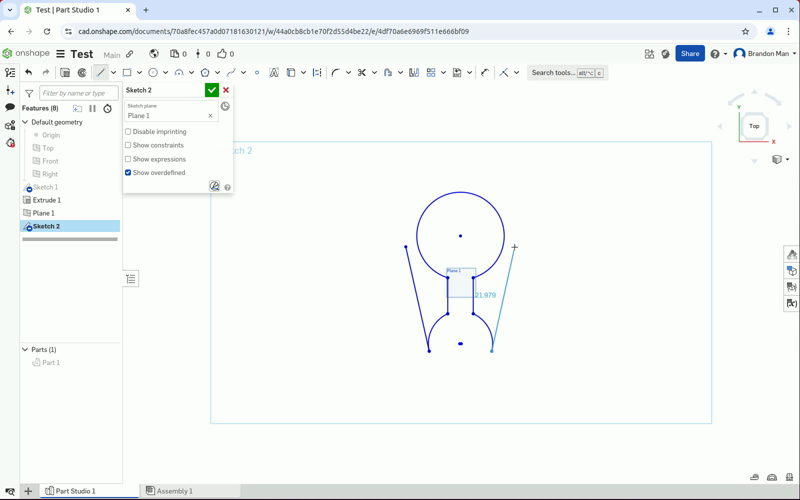
key(esc)
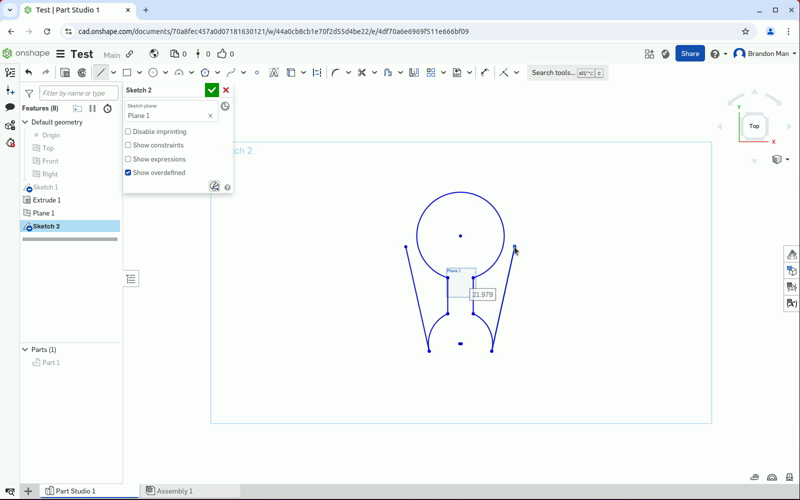
key(a)
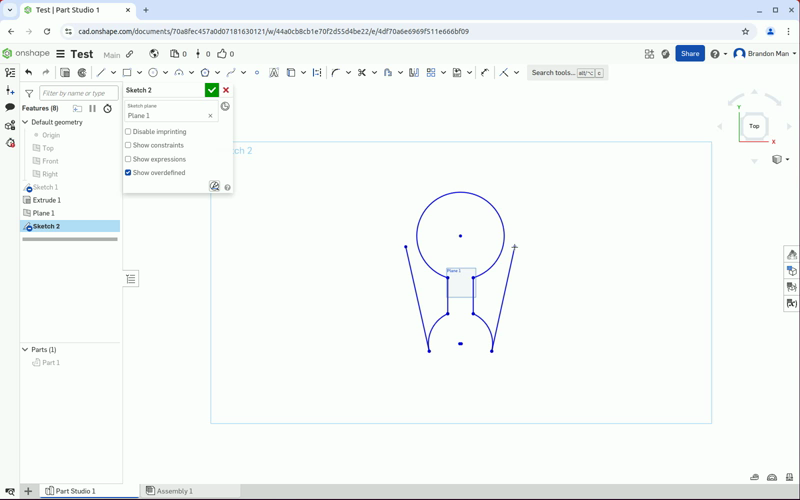
mouse_move(514, 246)
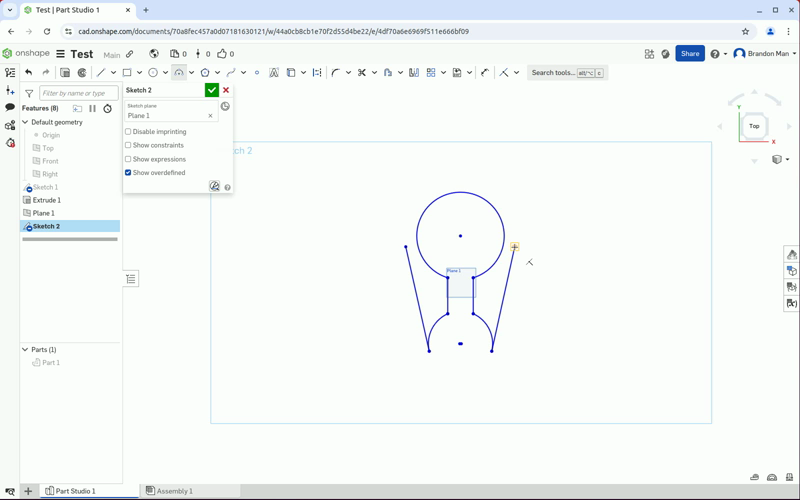
click(514, 246)
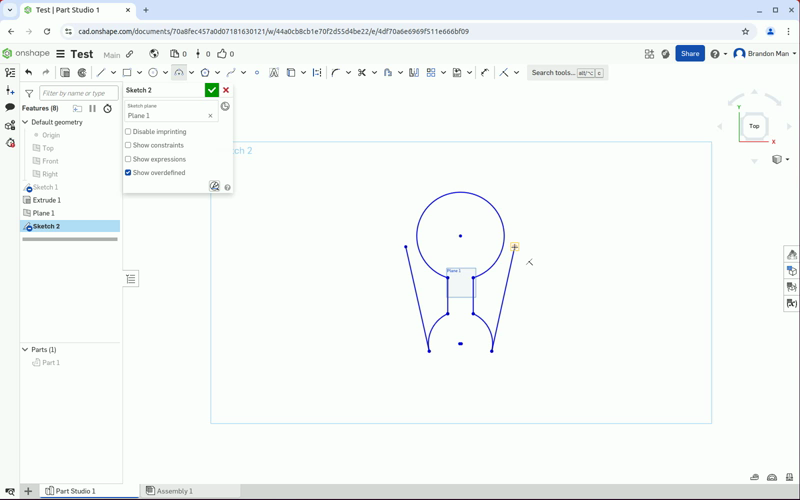
mouse_move(405, 246)
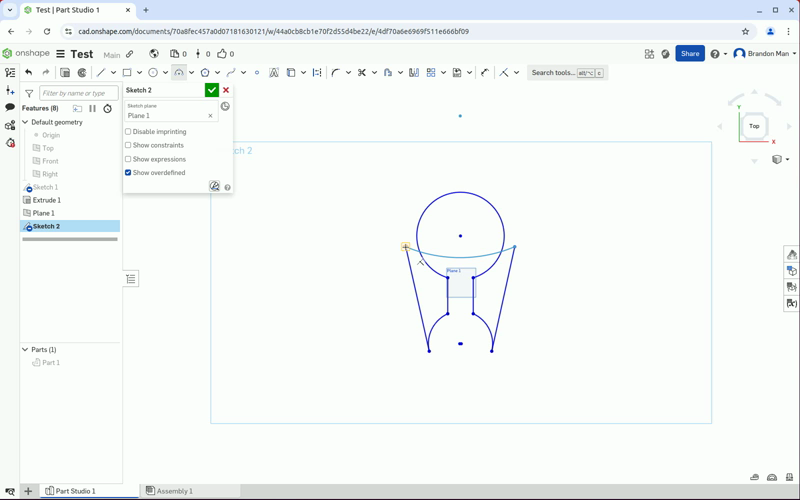
click(405, 246)
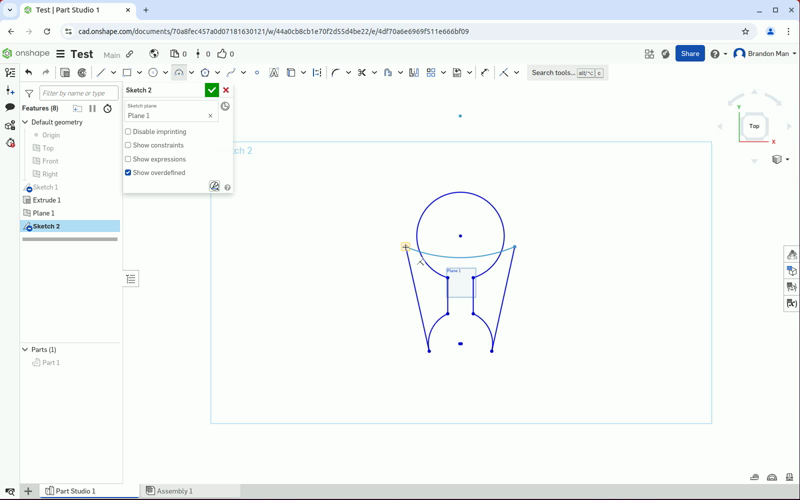
key_down(shift)
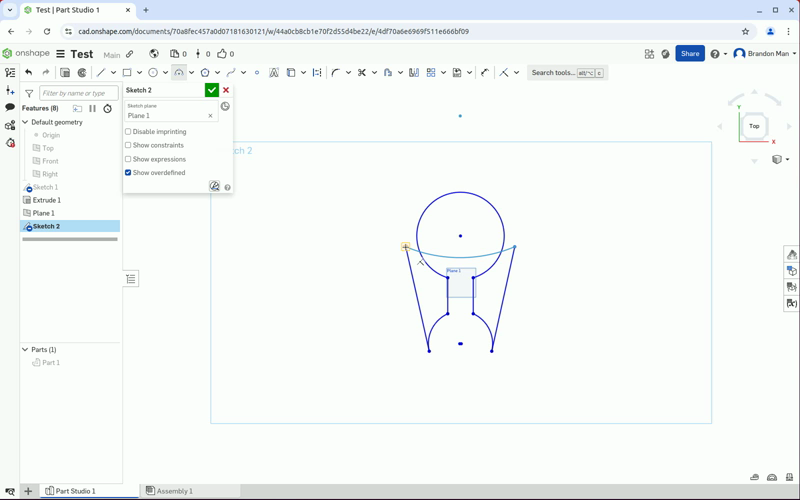
mouse_move(460, 178)
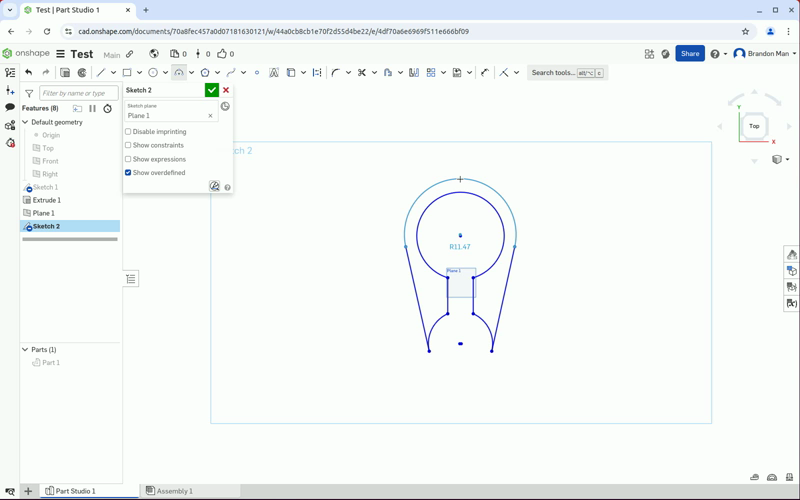
click(460, 178)
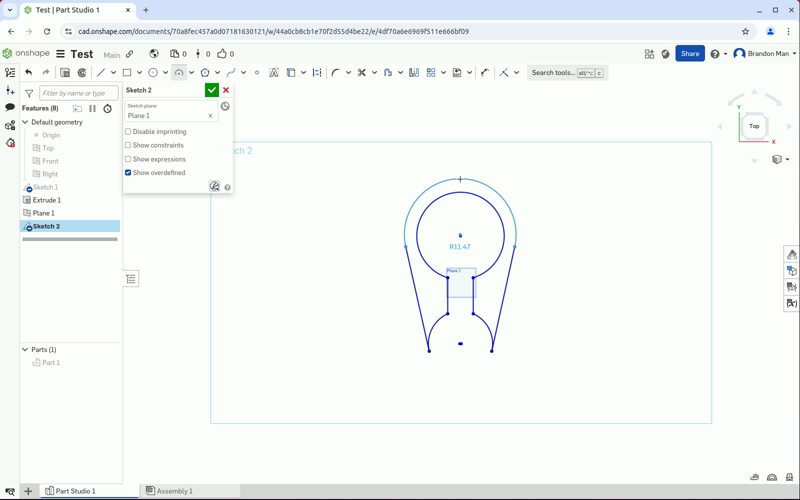
key_up(shift)
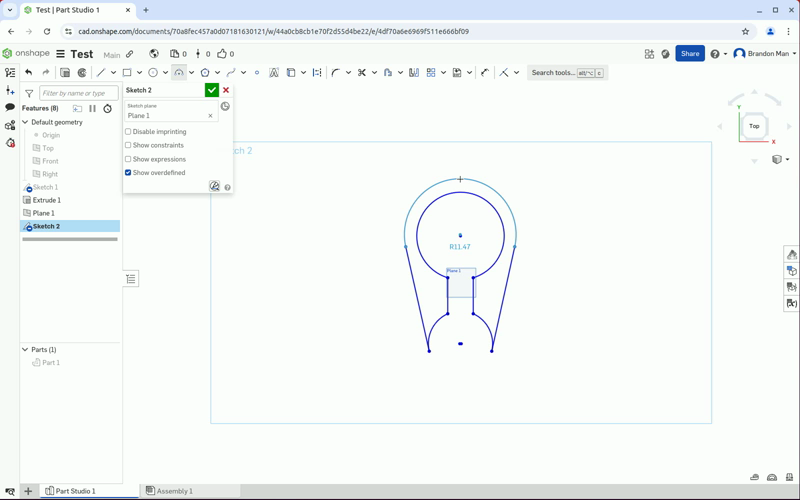
key(esc)
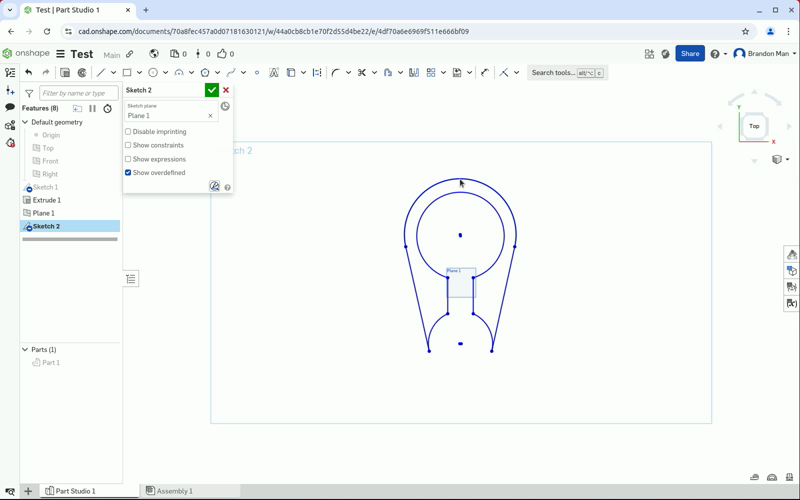
mouse_move(499, 265)
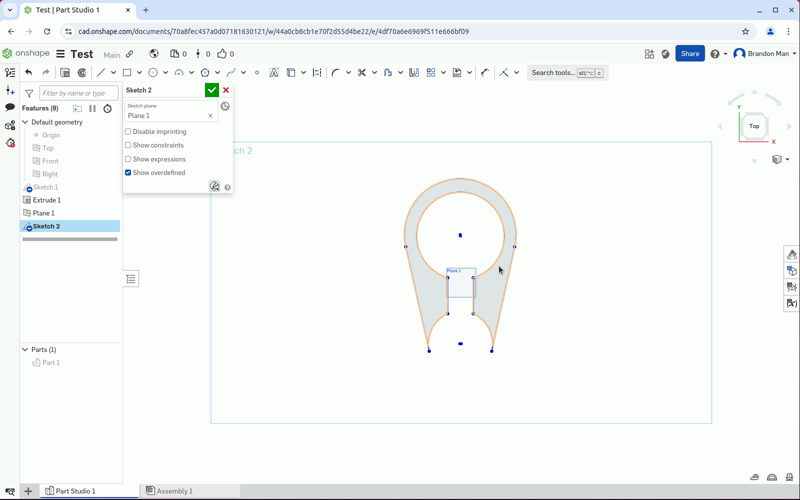
click(499, 265)
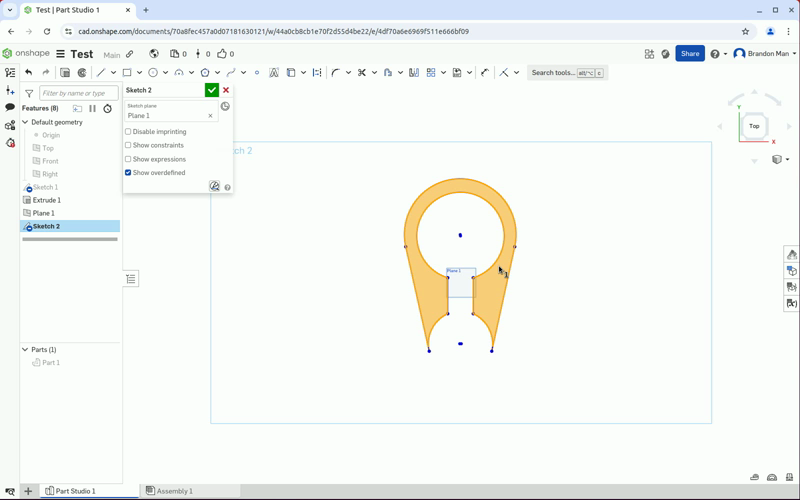
mouse_move(73, 352)
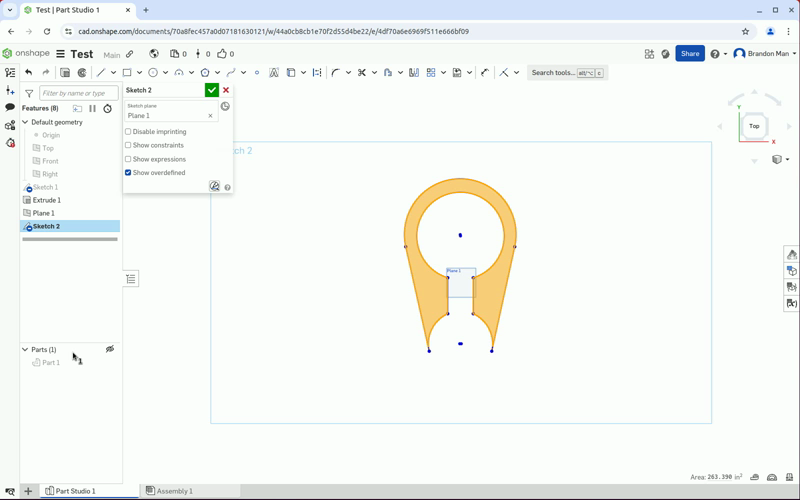
key(shift+y)
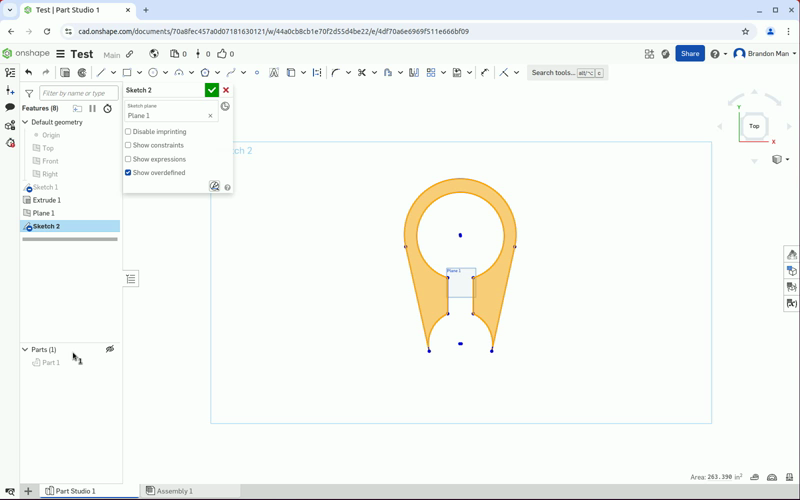
key(shift+e)
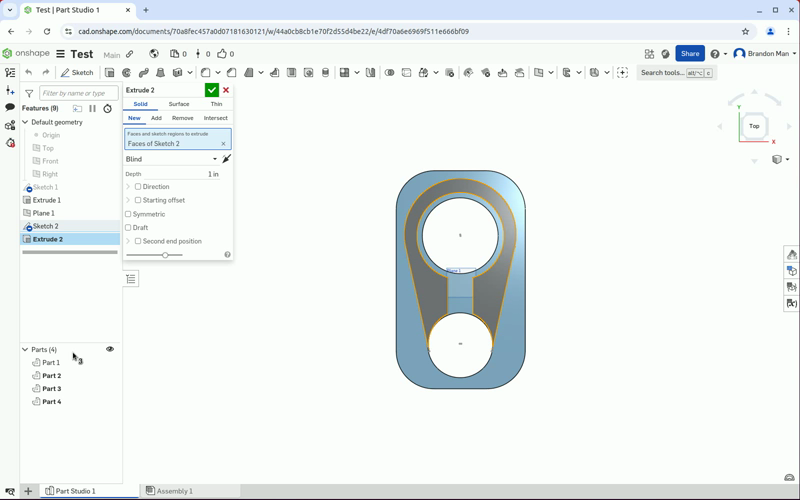
mouse_move(143, 106)
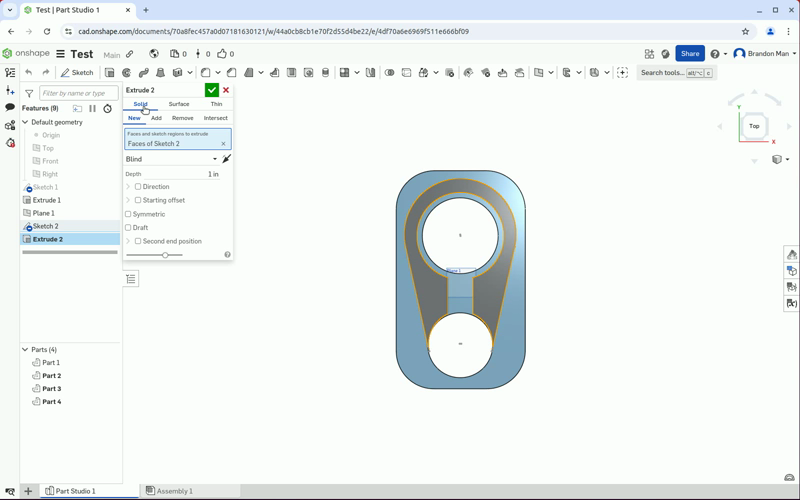
click(143, 106)
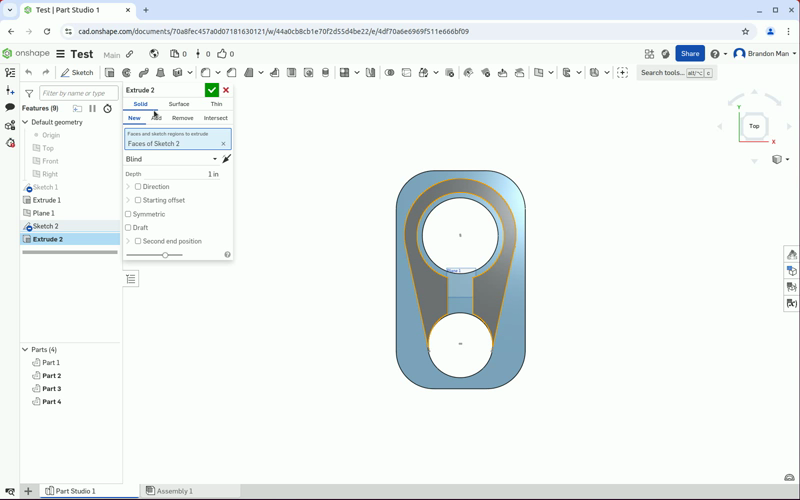
mouse_move(186, 120)
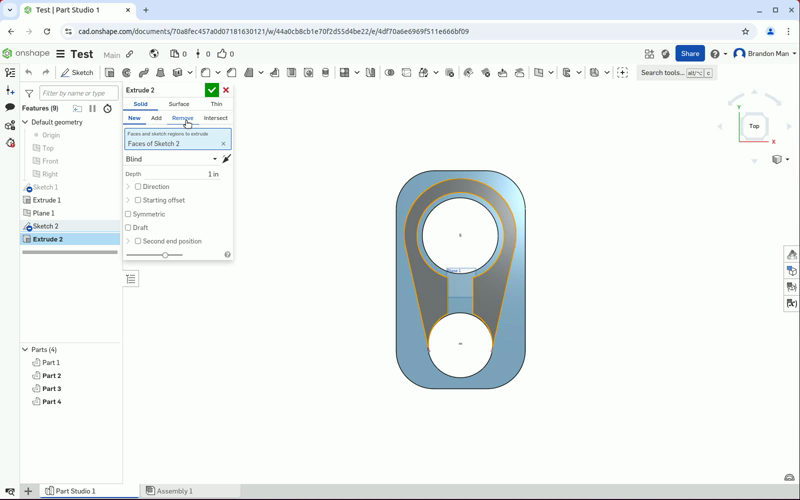
click(186, 120)
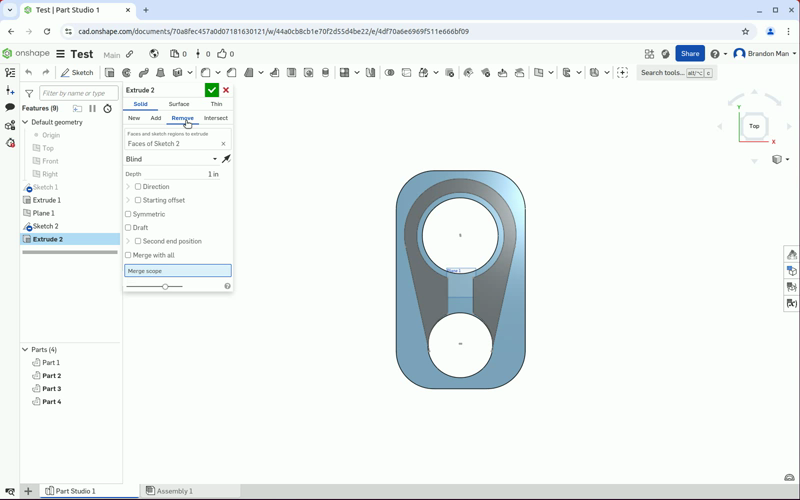
key(tab, 4)
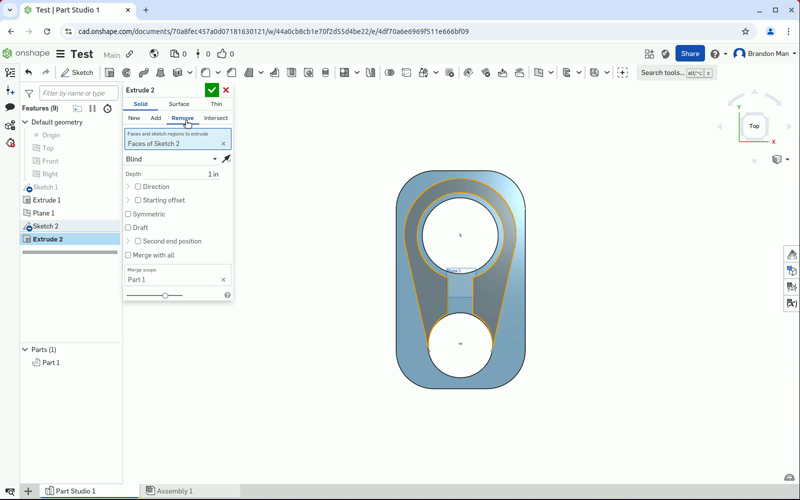
text(4.814)
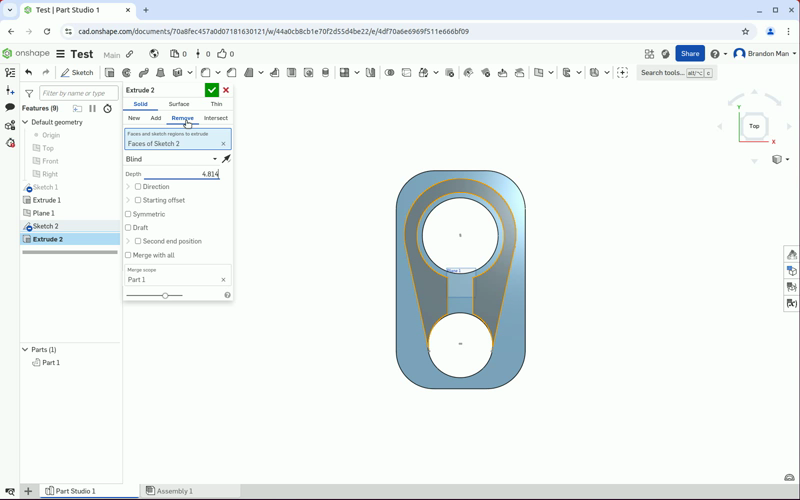
key(tab, 6)
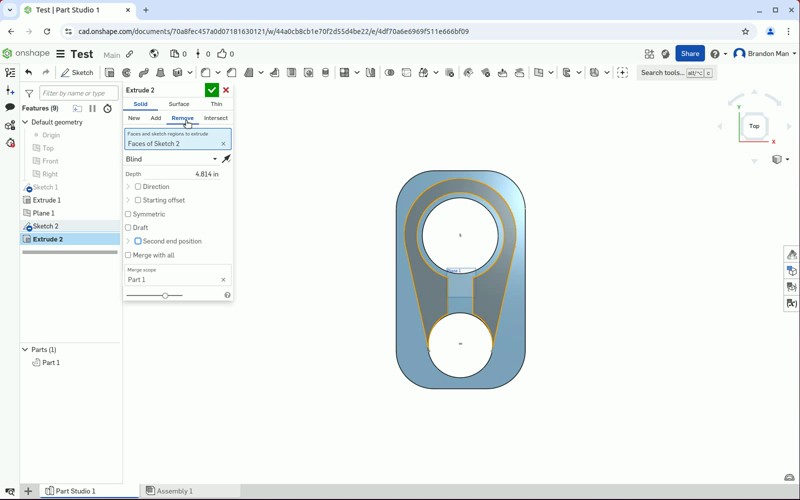
key(space)
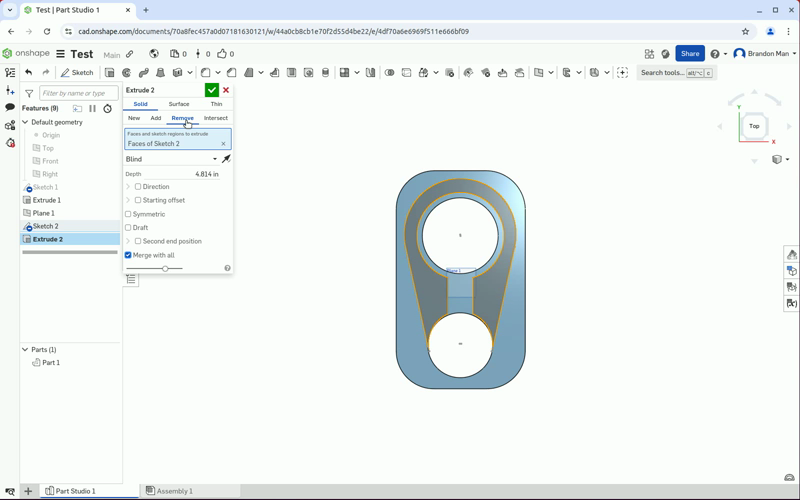
key(enter)
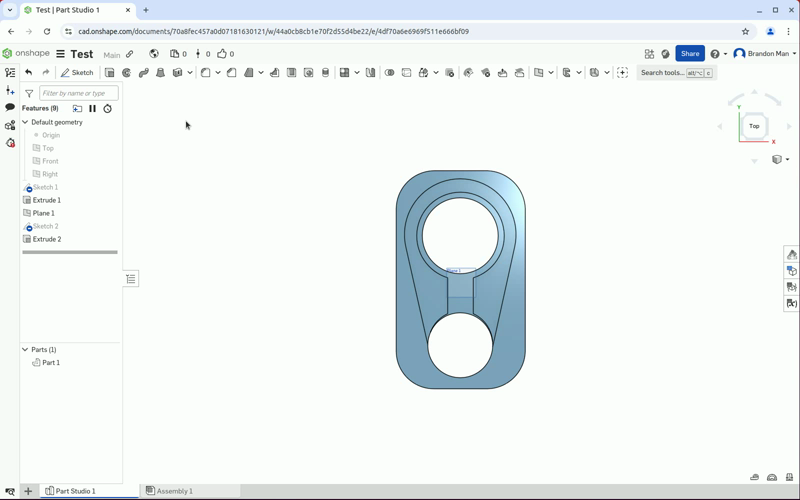
key(shift+h)
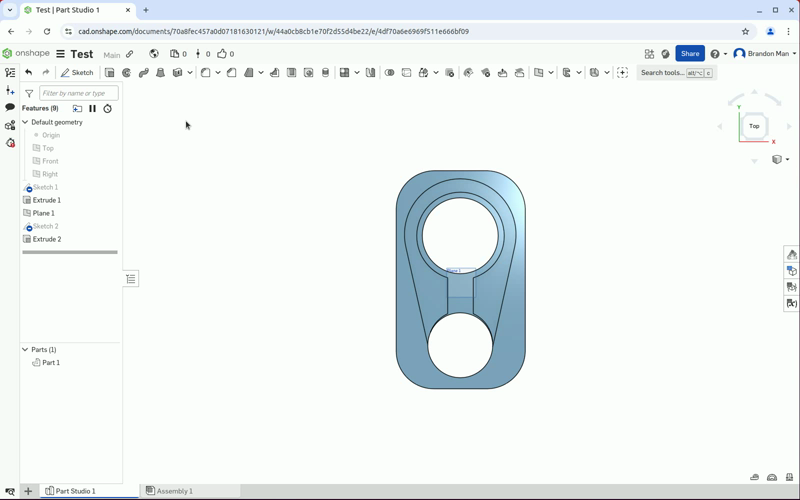
key(shift+h)
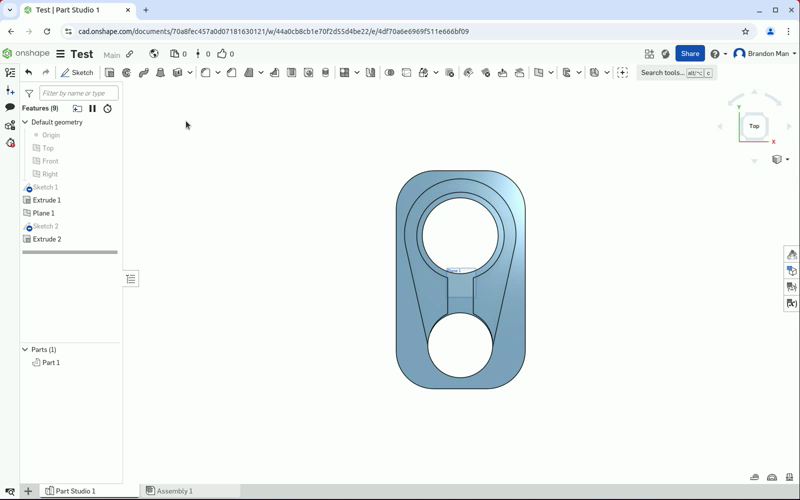
key(shift+7)
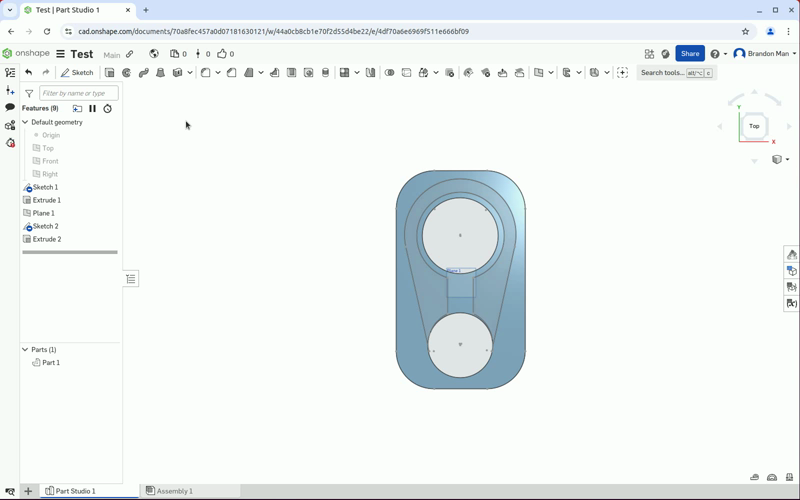
key(up, 3)
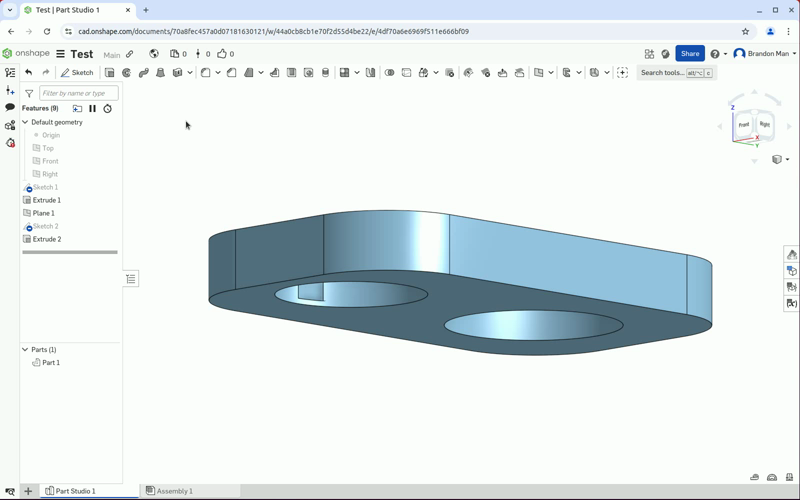
key(left, 3)
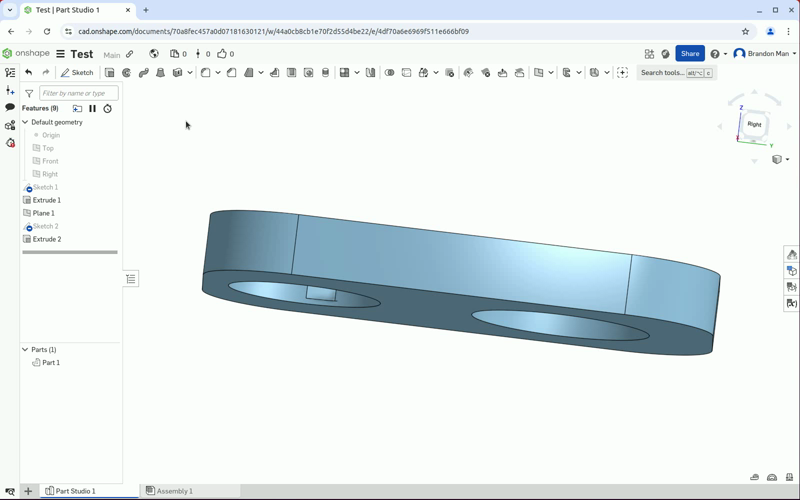
key(right, 3)
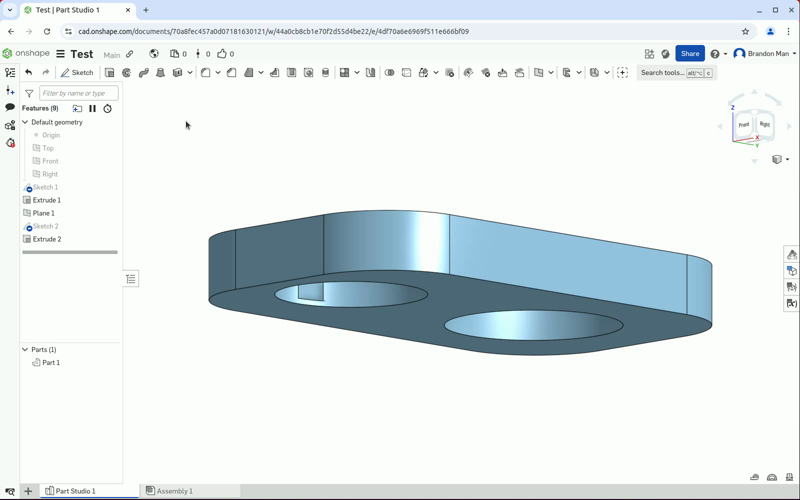
key(down, 3)
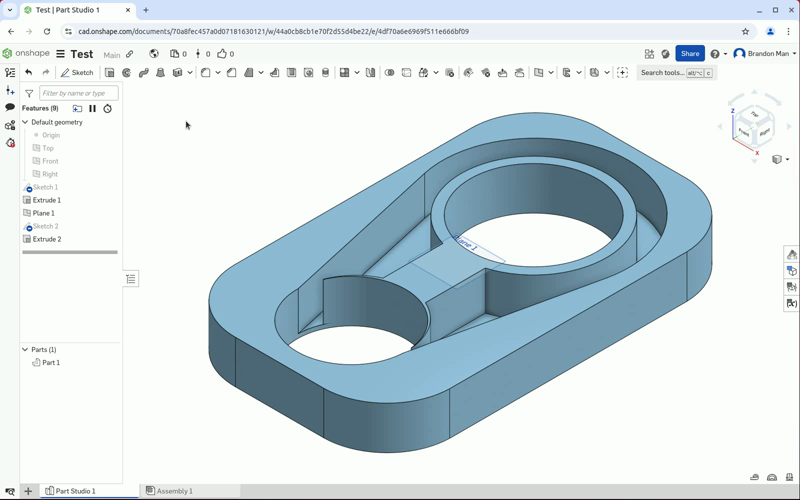
mouse_move(73, 189)
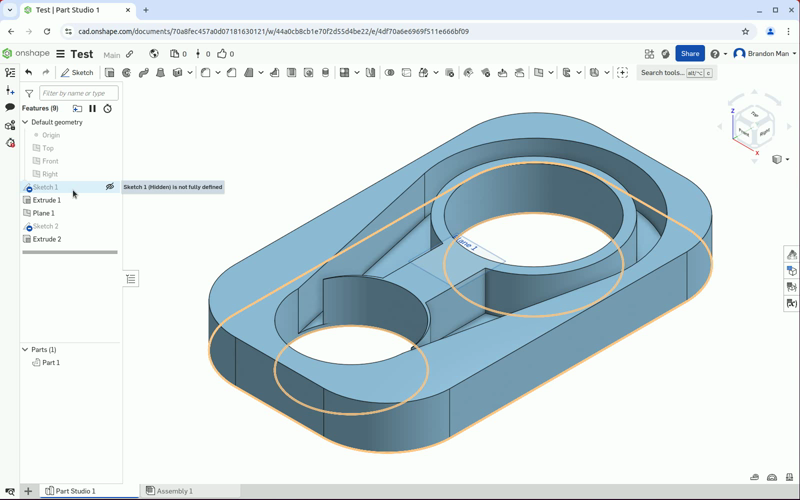
click(73, 189)